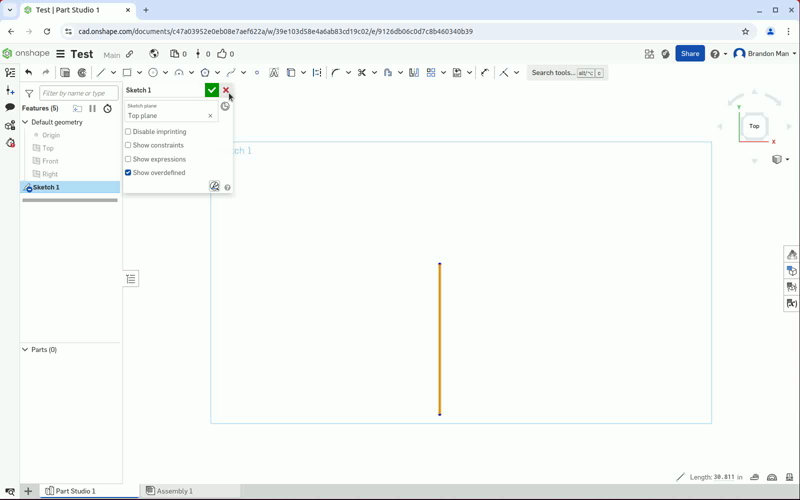
key(shift+h)
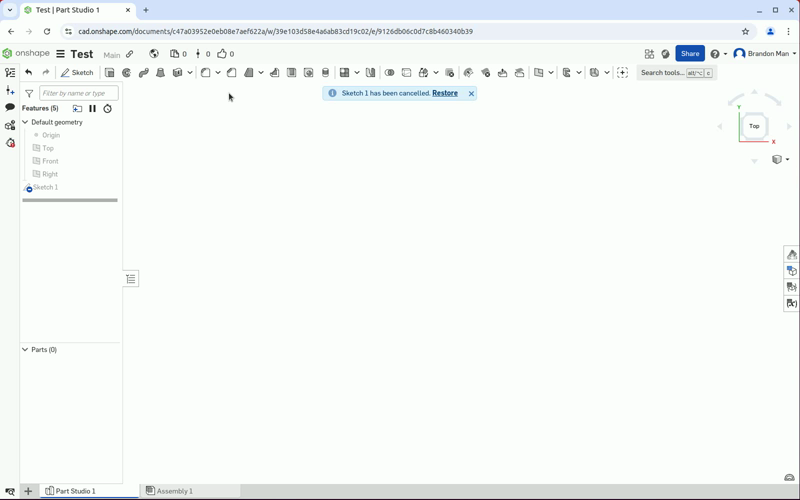
mouse_move(73, 352)
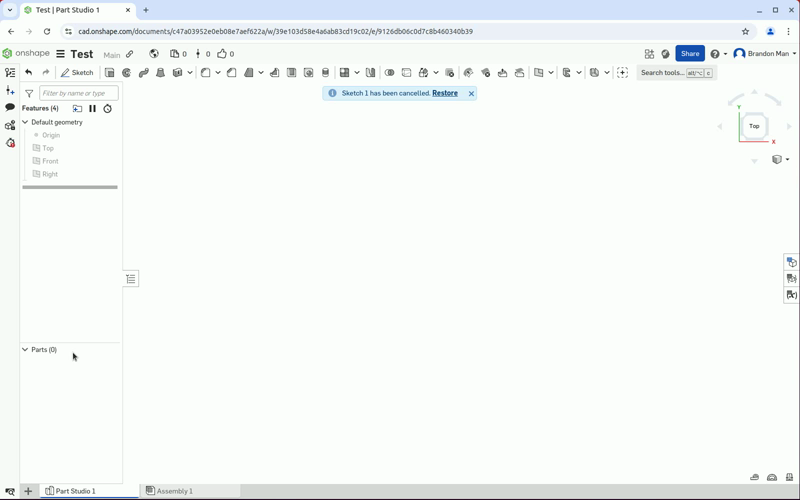
key(y)
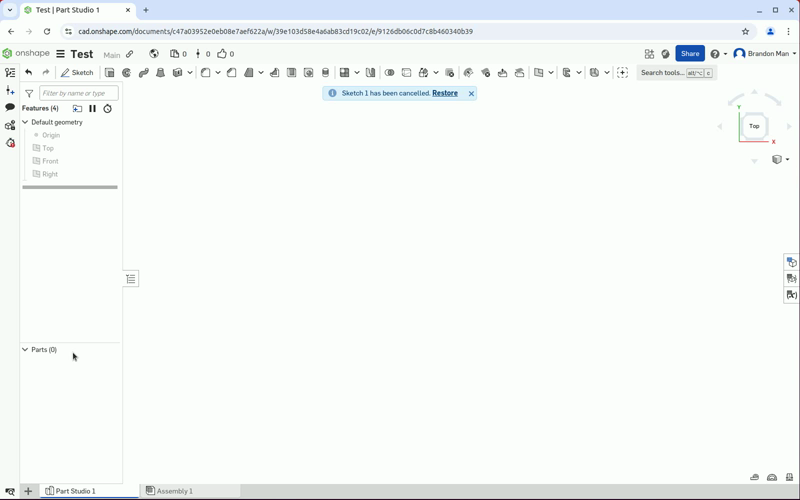
key(shift+p)
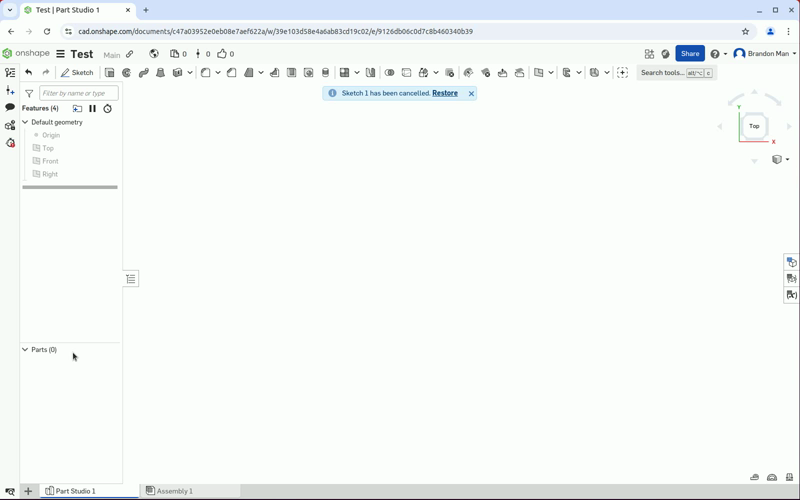
key(space)
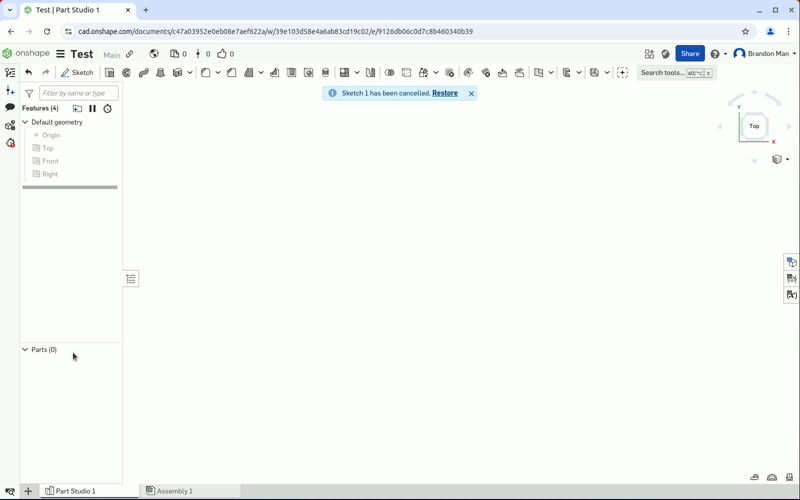
key_down(shift)
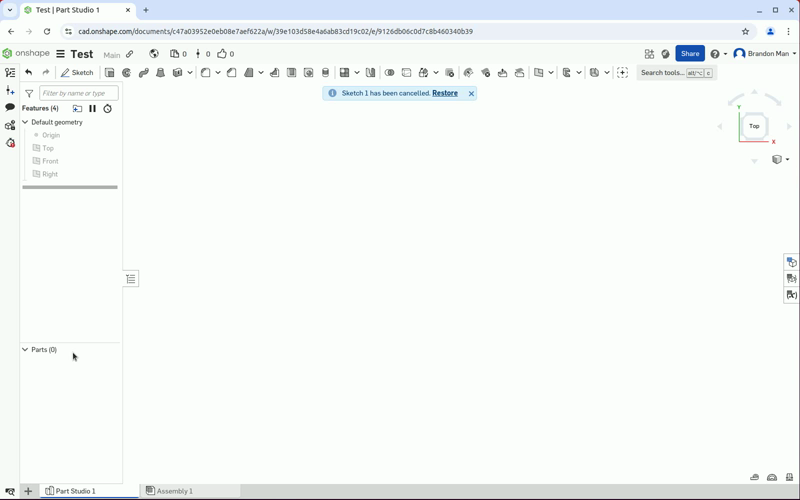
key(up)
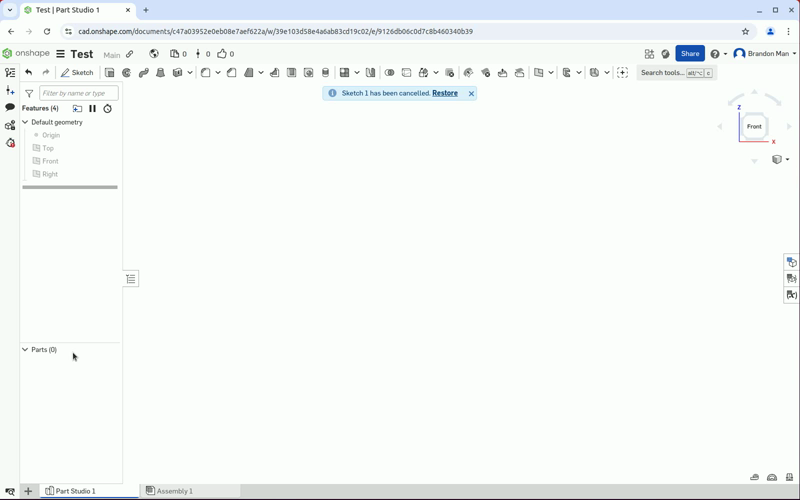
key_up(shift)
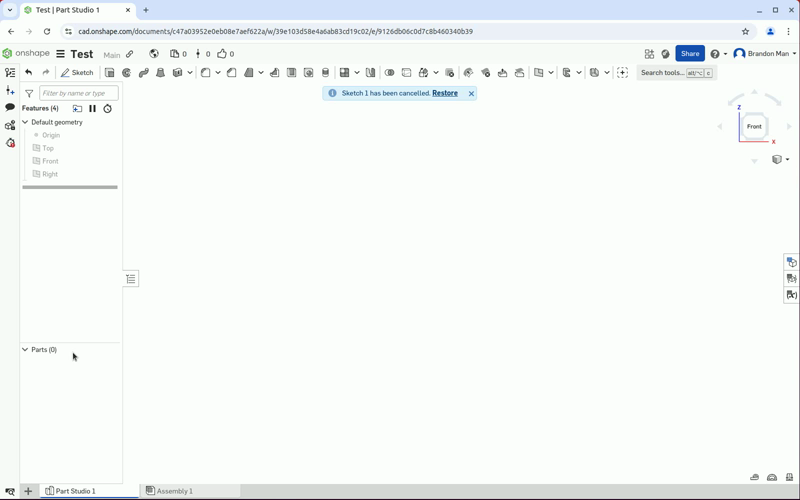
key(space)
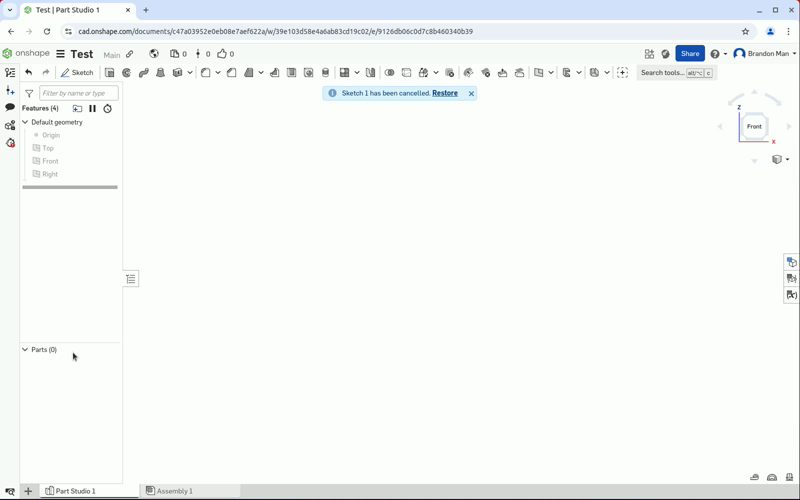
key_down(shift)
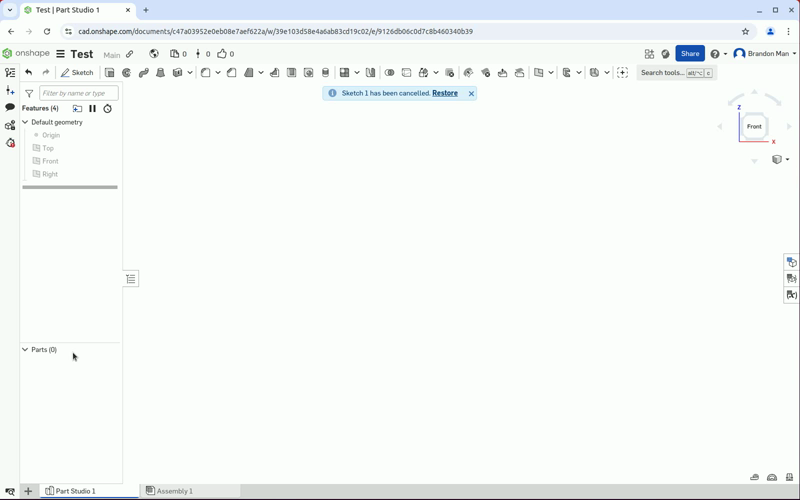
key(left)
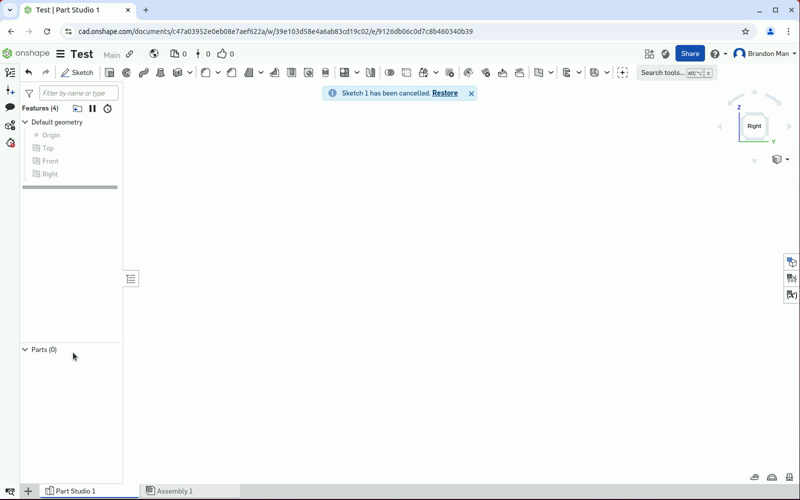
key_up(shift)
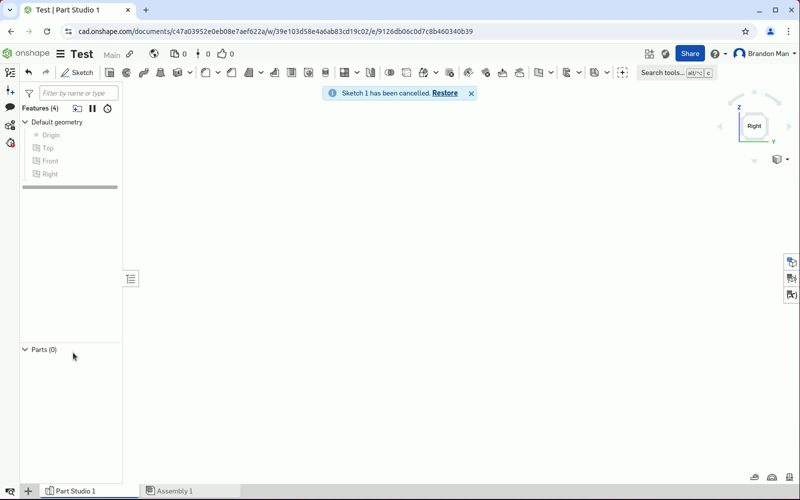
mouse_move(73, 352)
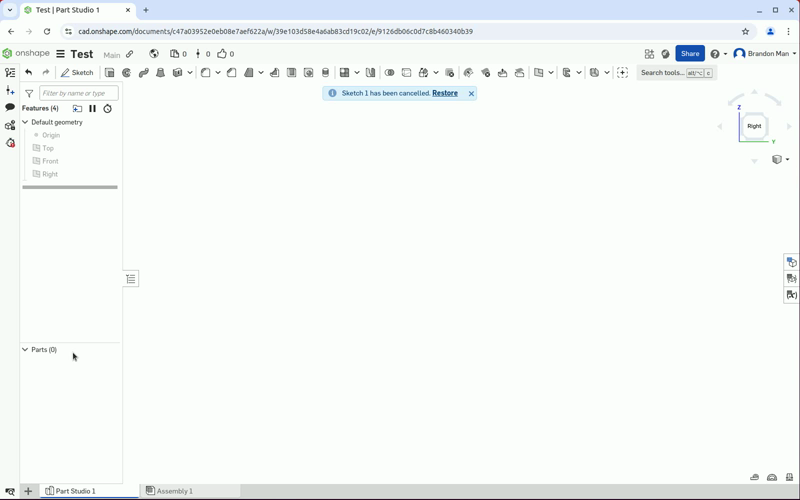
key(shift+y)
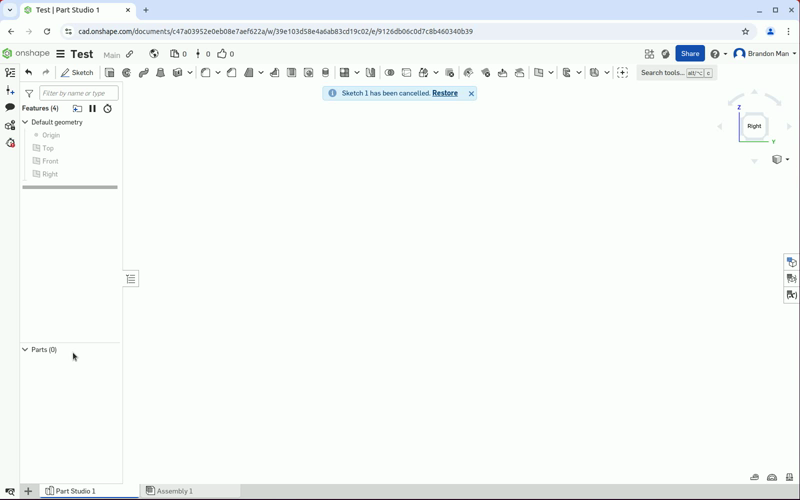
key(shift+s)
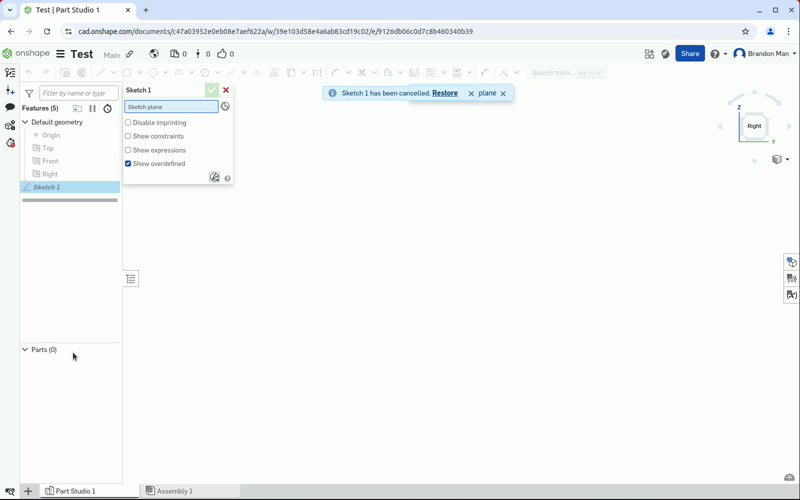
mouse_move(73, 176)
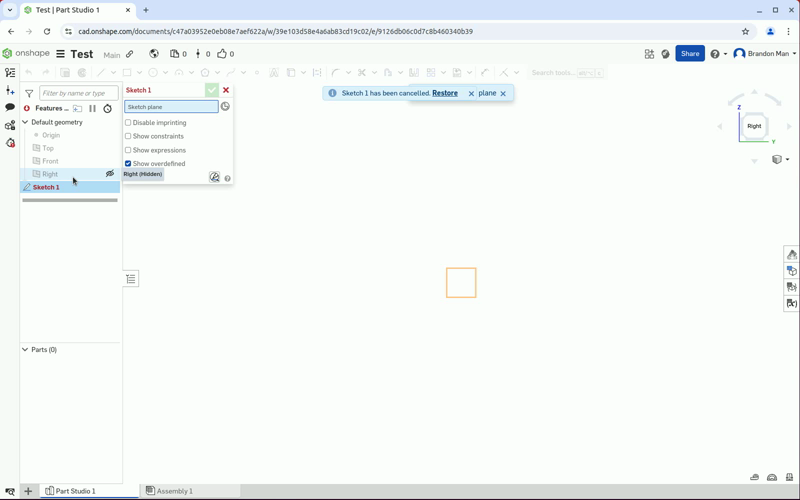
click(73, 176)
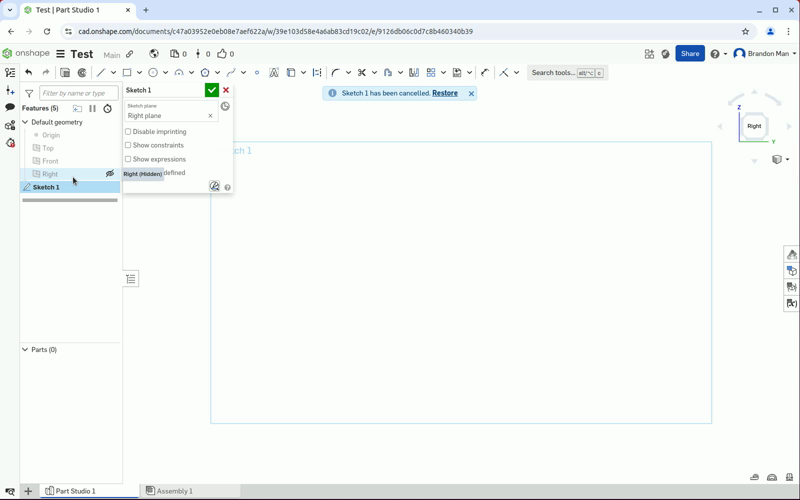
mouse_move(73, 352)
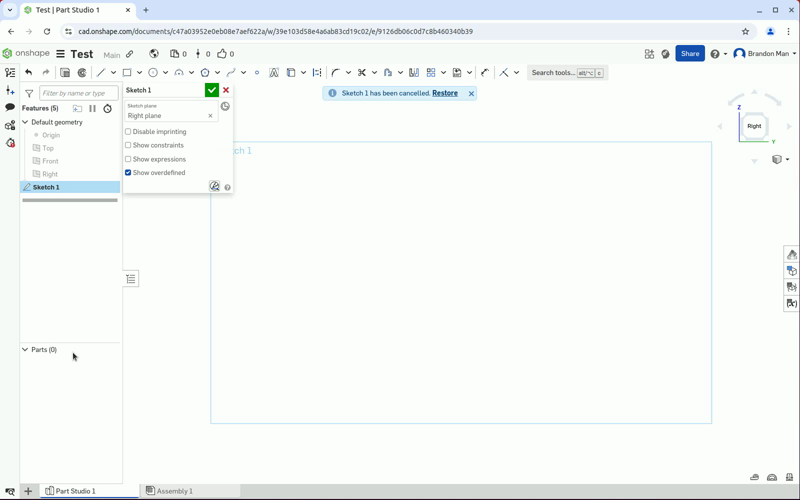
key(y)
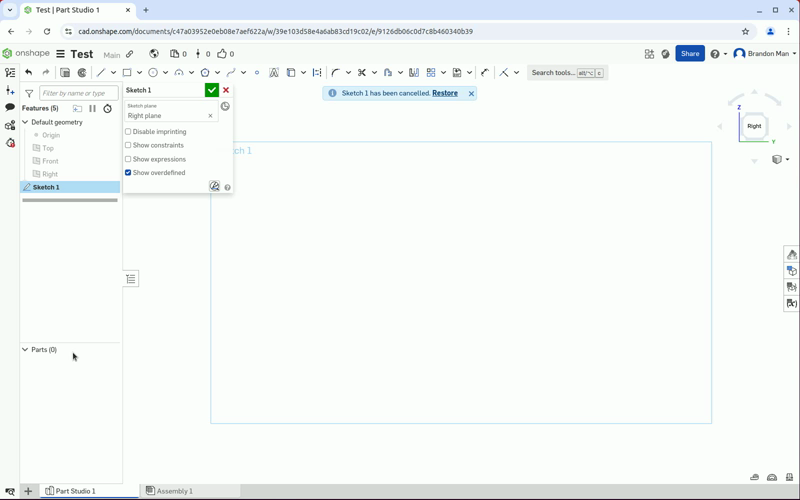
key(l)
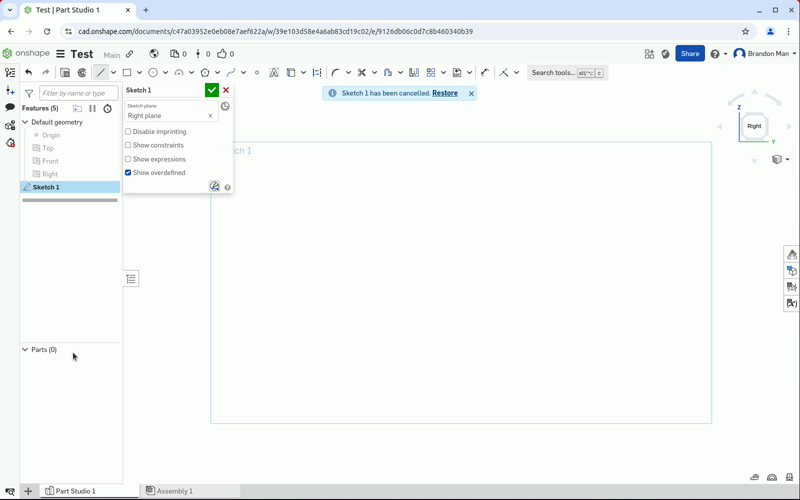
key_down(shift)
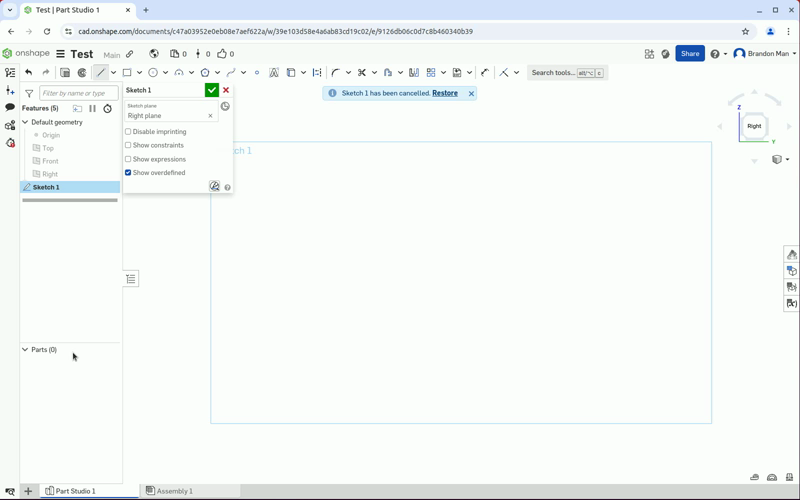
mouse_move(404, 184)
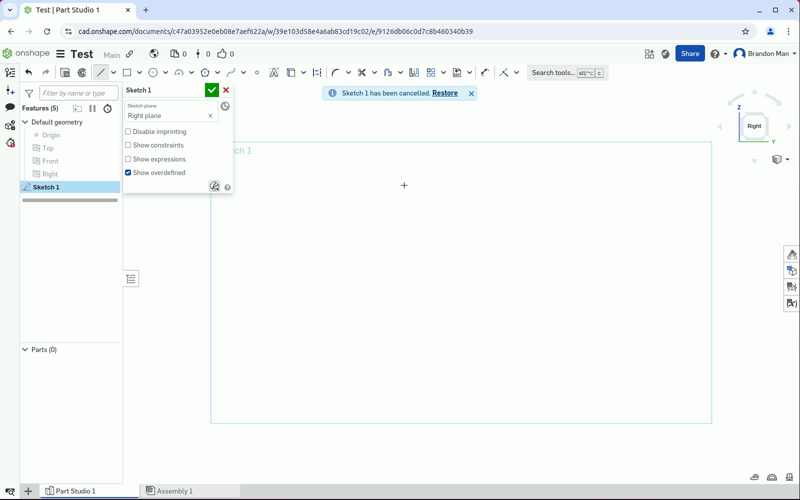
click(404, 184)
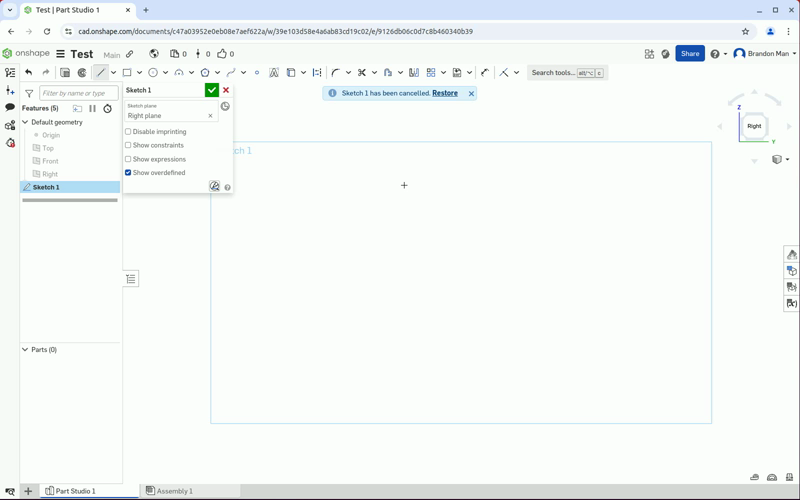
key_up(shift)
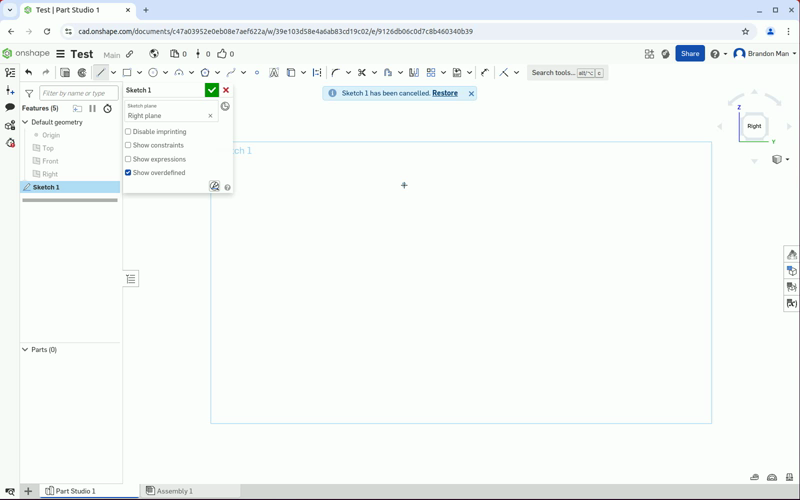
key_down(shift)
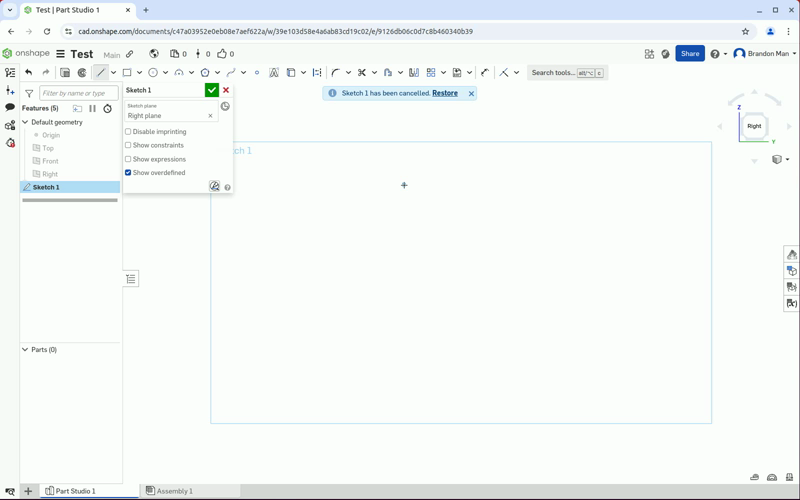
mouse_move(434, 184)
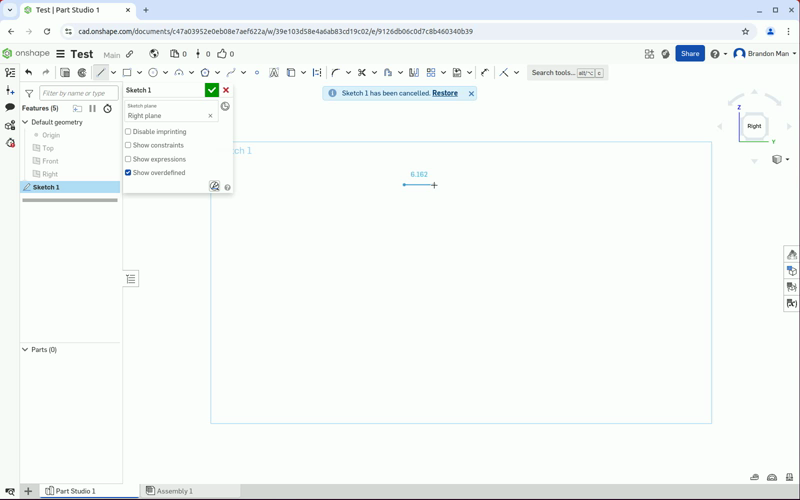
mouse_move(447, 184)
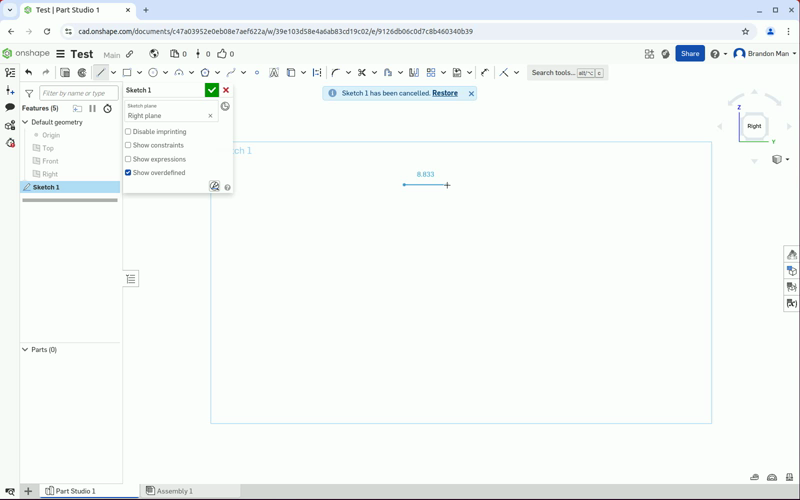
click(447, 184)
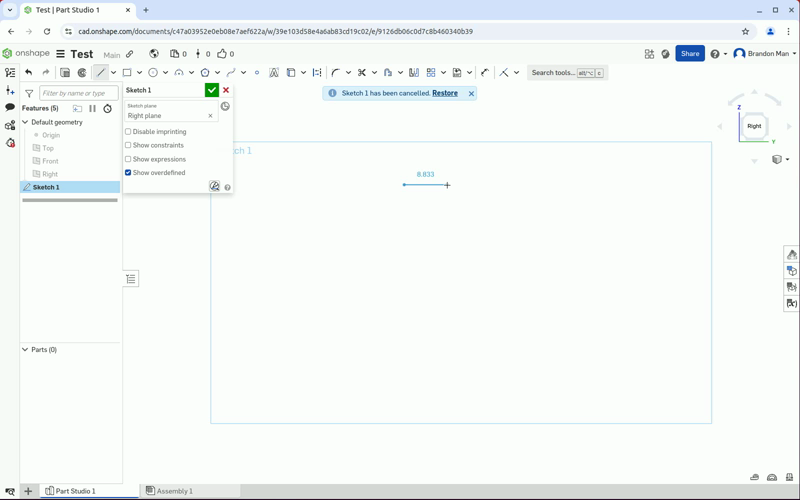
key_up(shift)
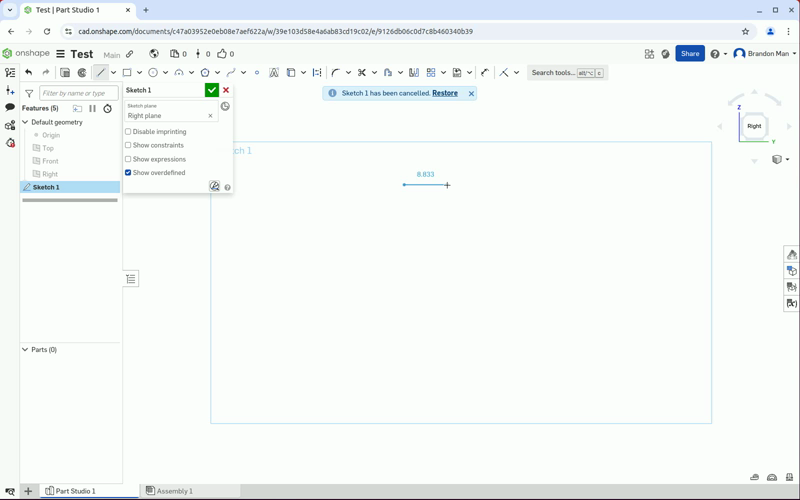
key_down(shift)
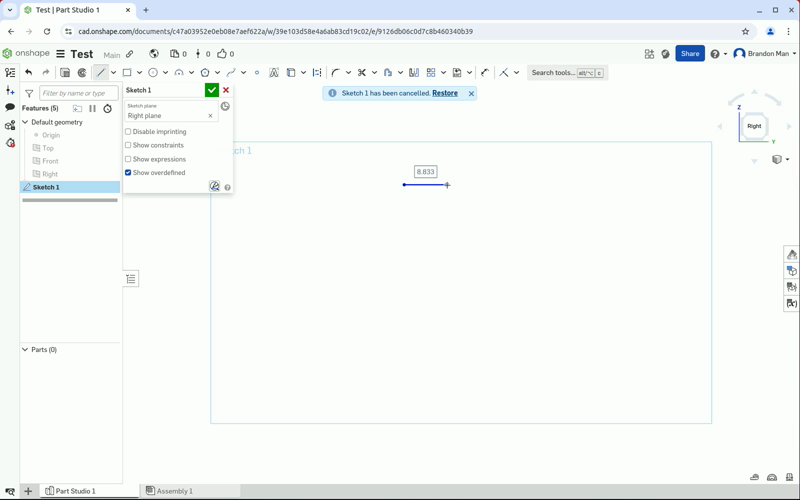
mouse_move(477, 184)
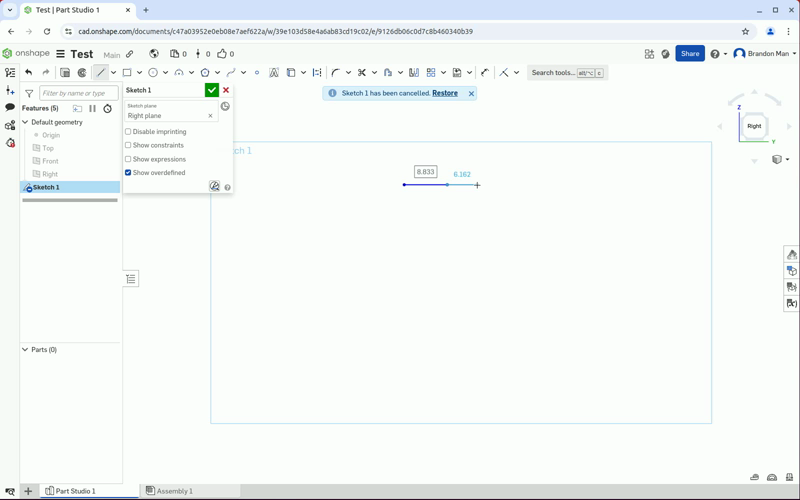
mouse_move(461, 184)
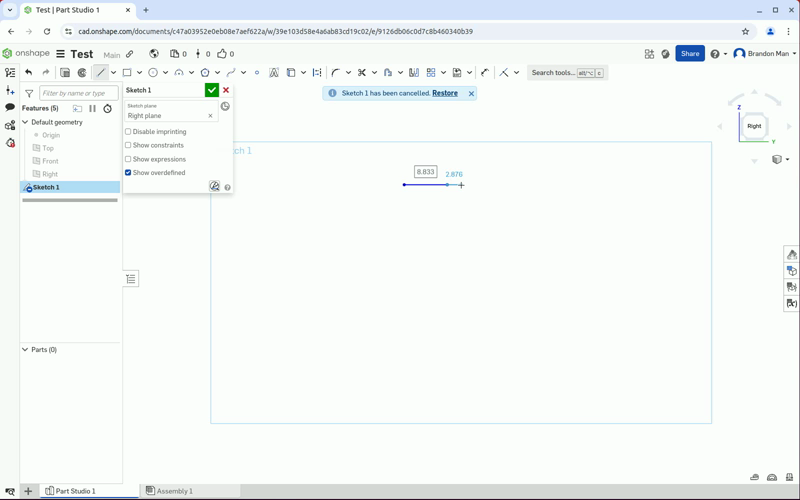
click(461, 184)
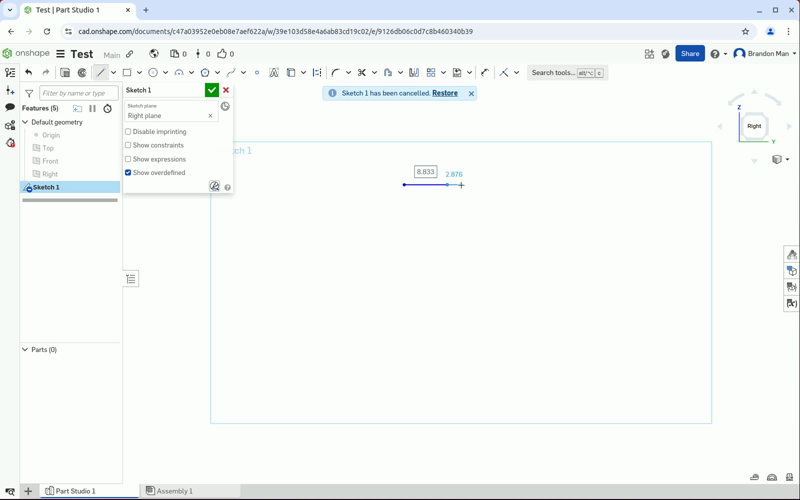
key_up(shift)
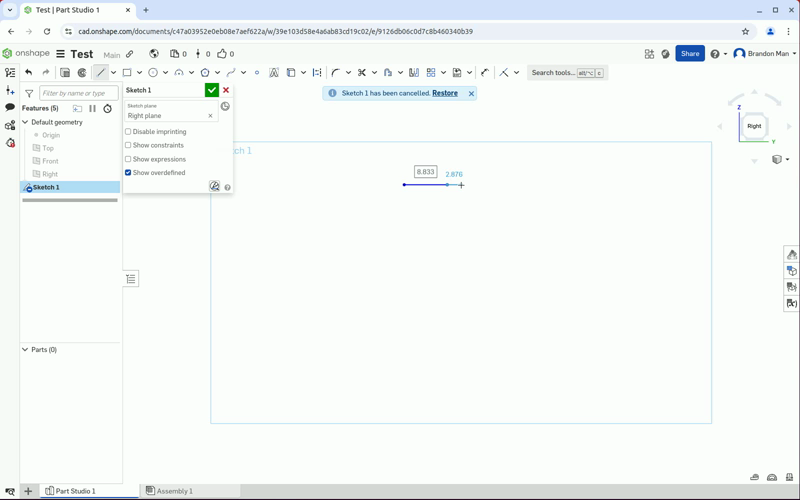
key_down(shift)
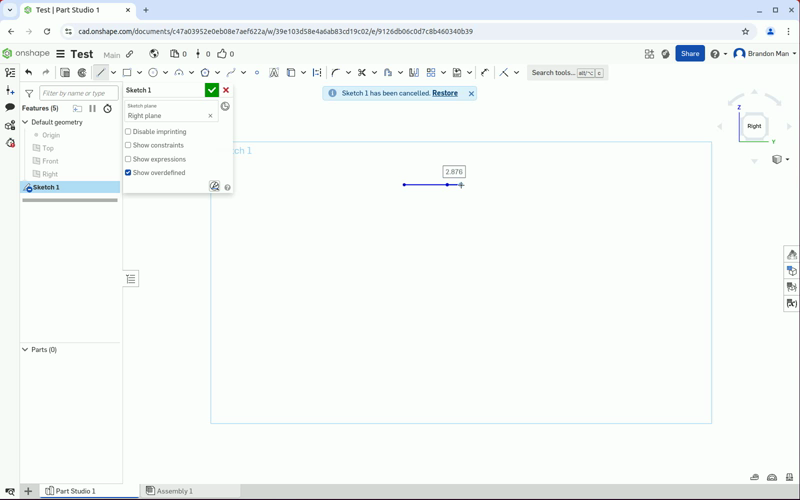
mouse_move(491, 184)
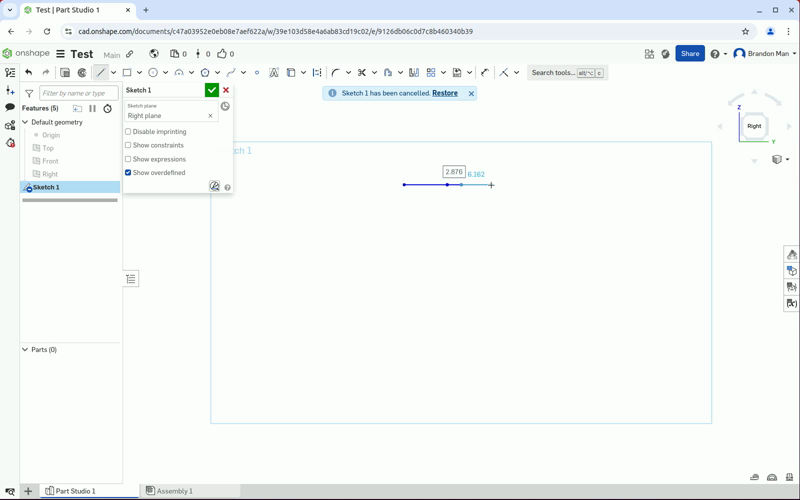
mouse_move(461, 170)
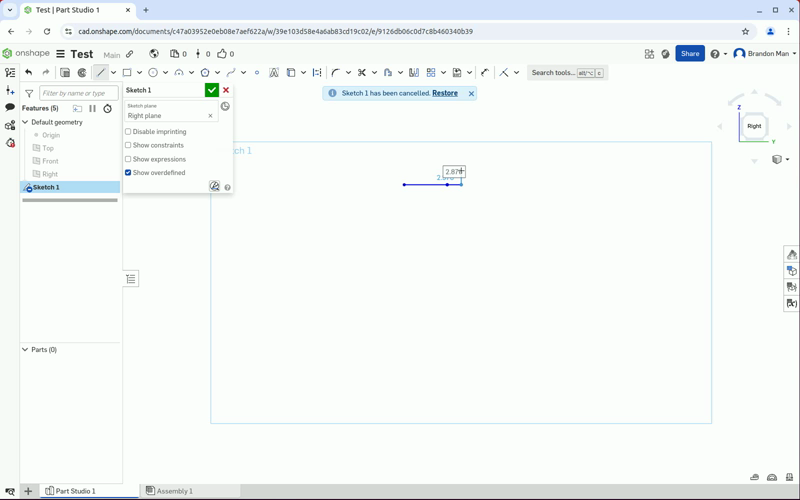
click(461, 170)
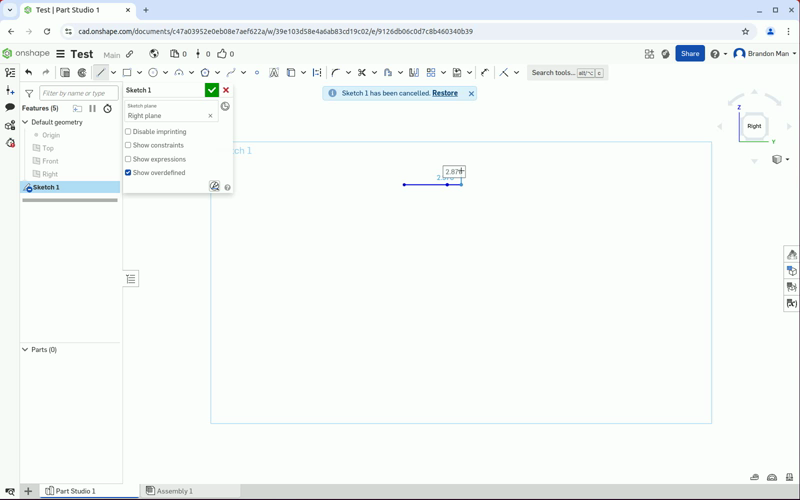
key_up(shift)
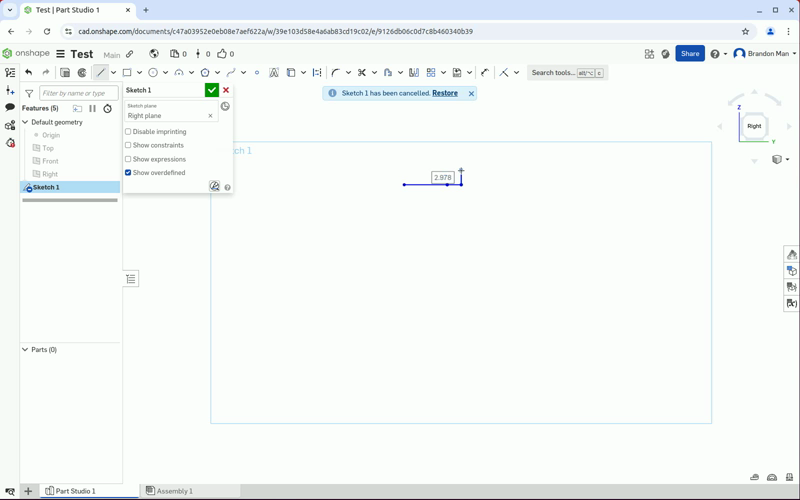
key_down(shift)
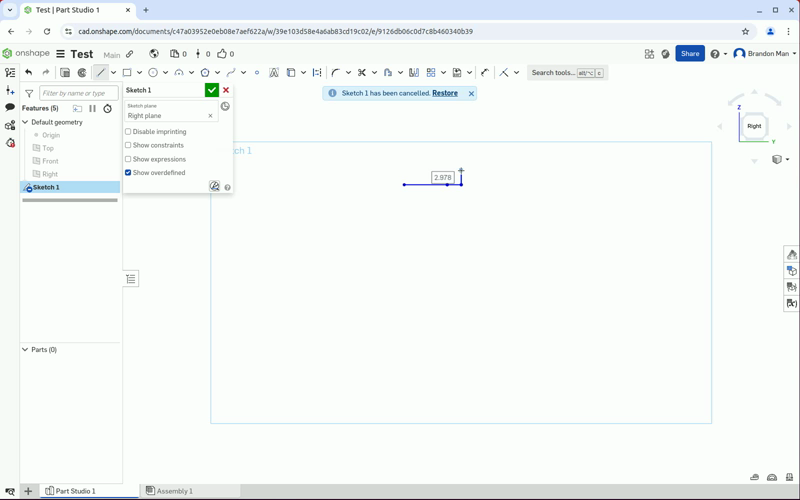
mouse_move(491, 170)
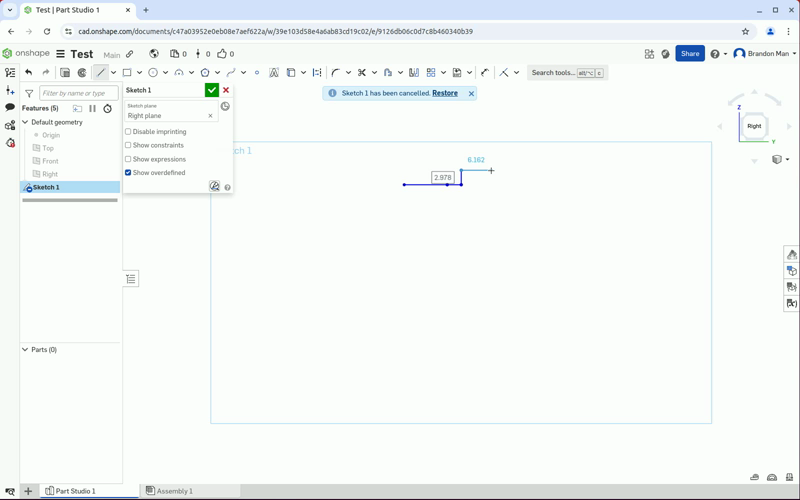
mouse_move(404, 170)
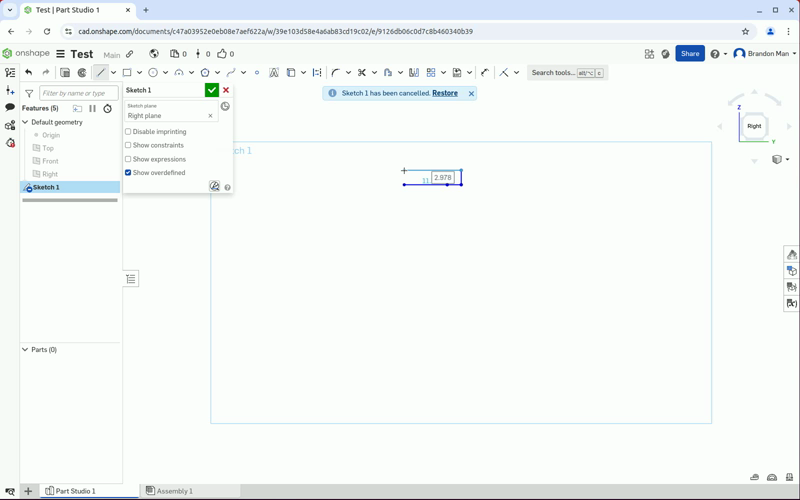
click(404, 170)
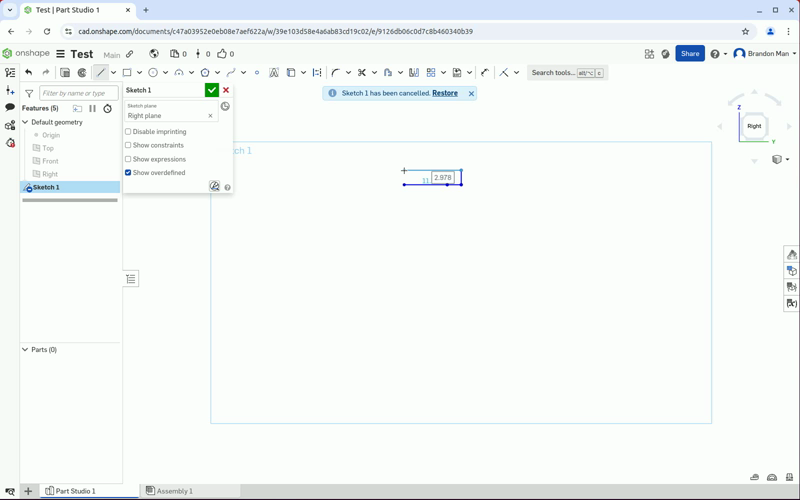
key_up(shift)
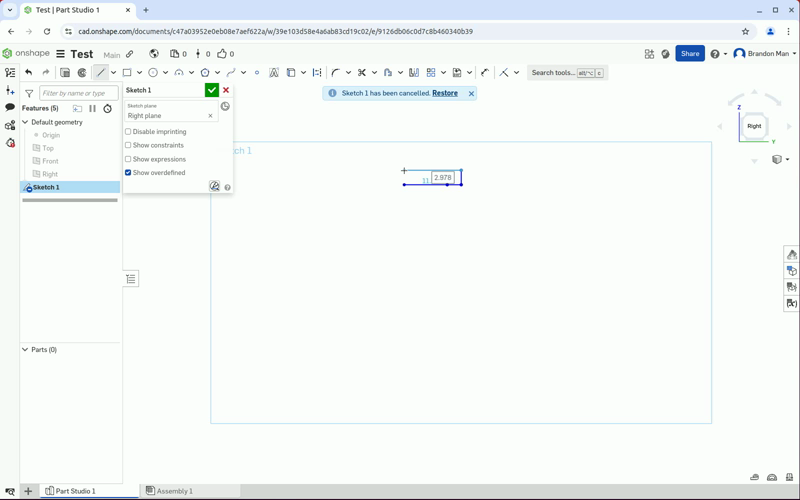
mouse_move(434, 170)
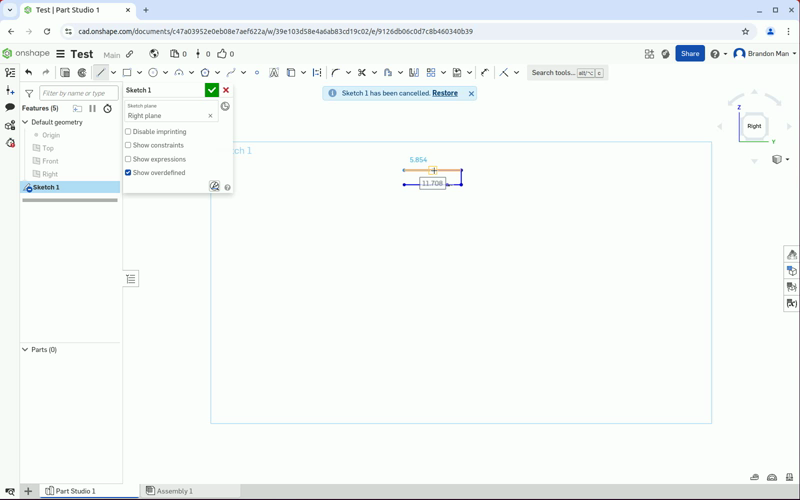
key_down(shift)
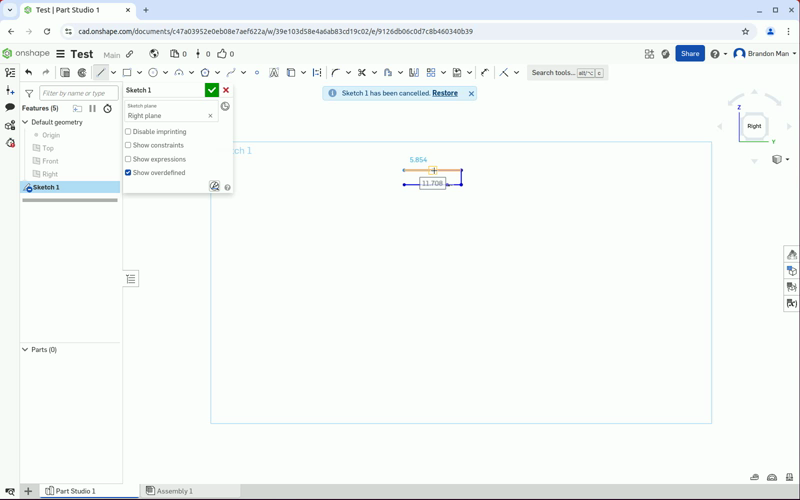
mouse_move(404, 184)
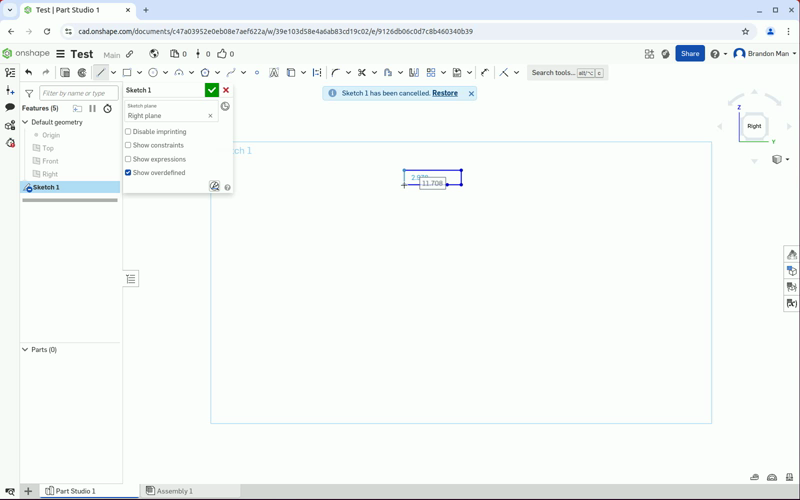
key_up(shift)
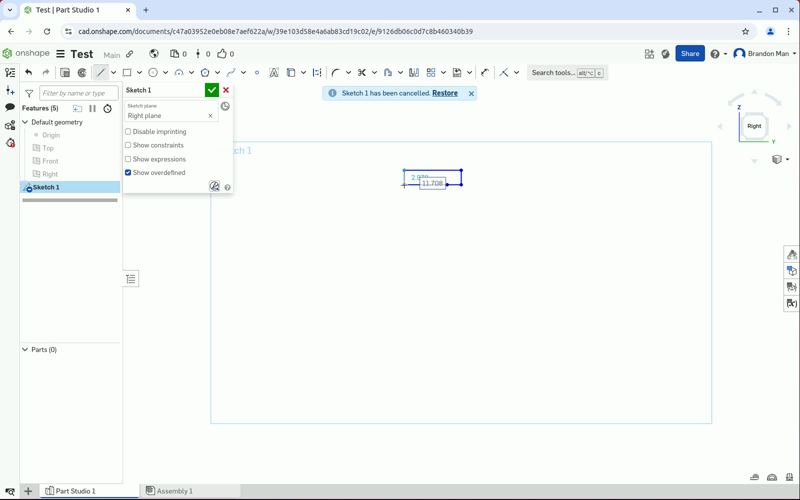
click(404, 184)
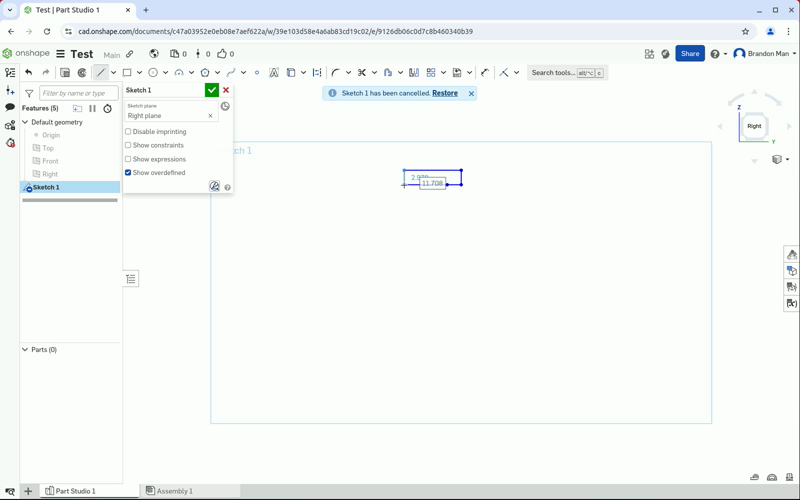
key(esc)
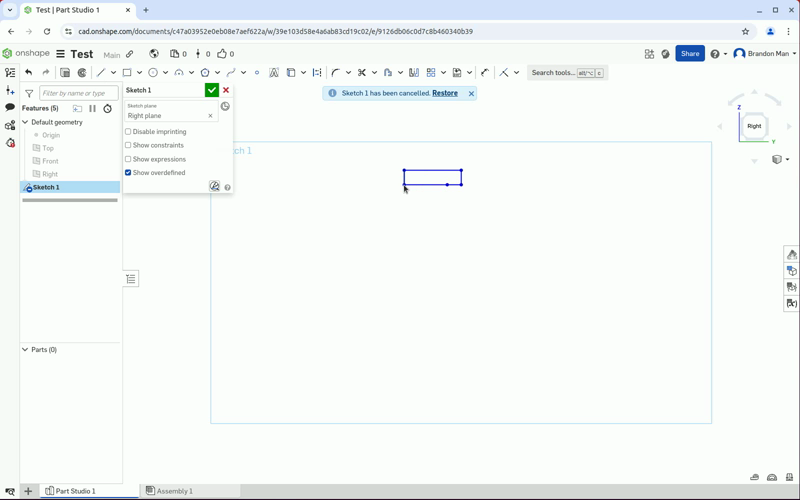
mouse_move(446, 177)
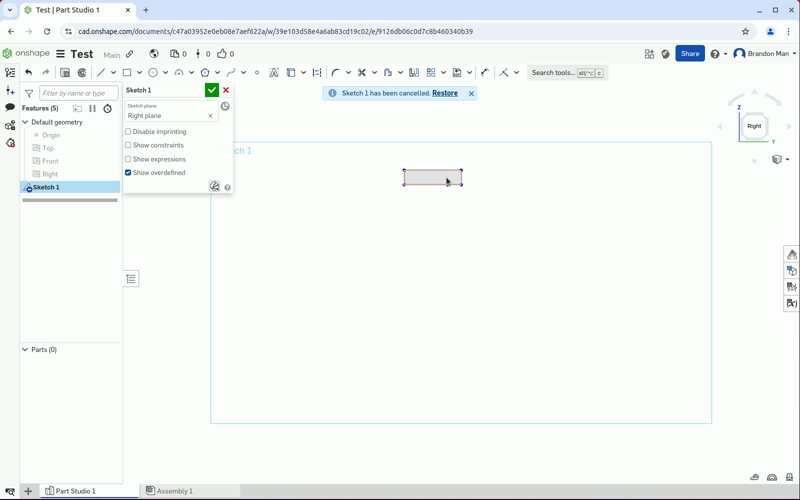
scroll(6)
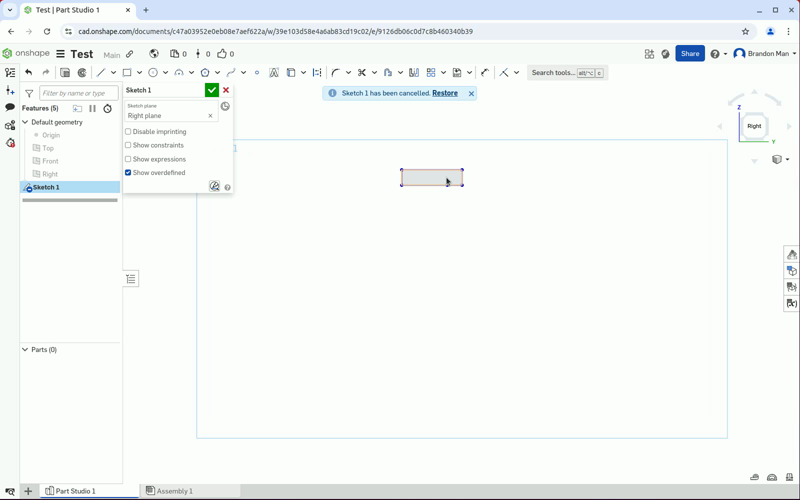
scroll(6)
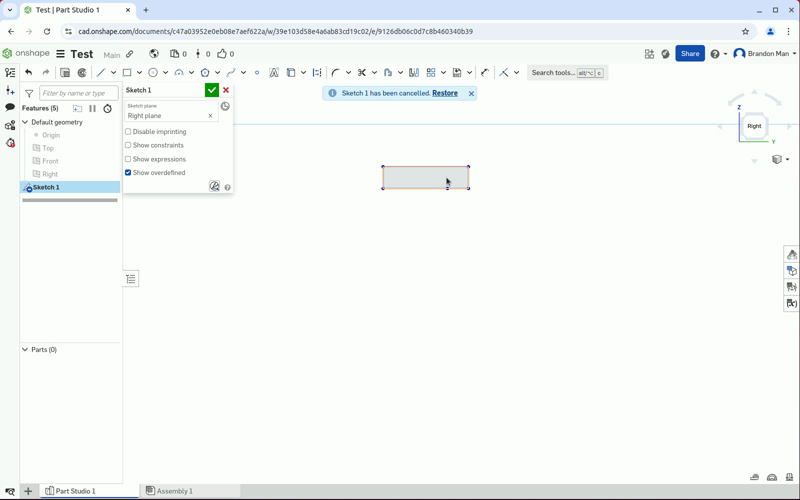
scroll(6)
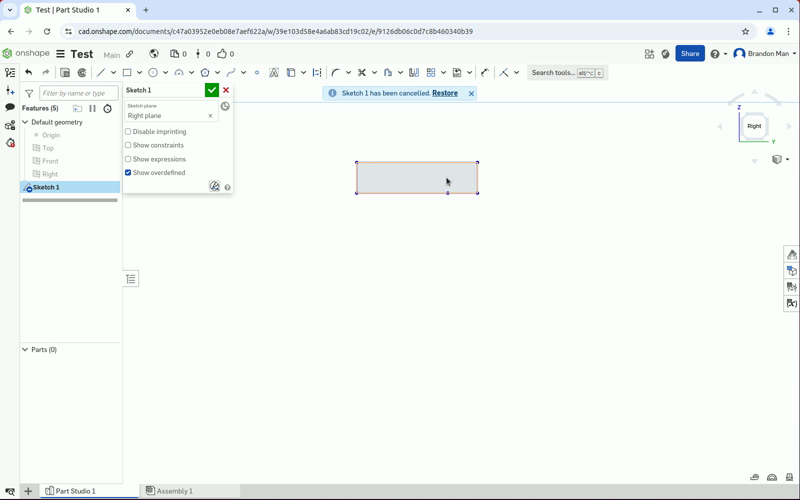
scroll(6)
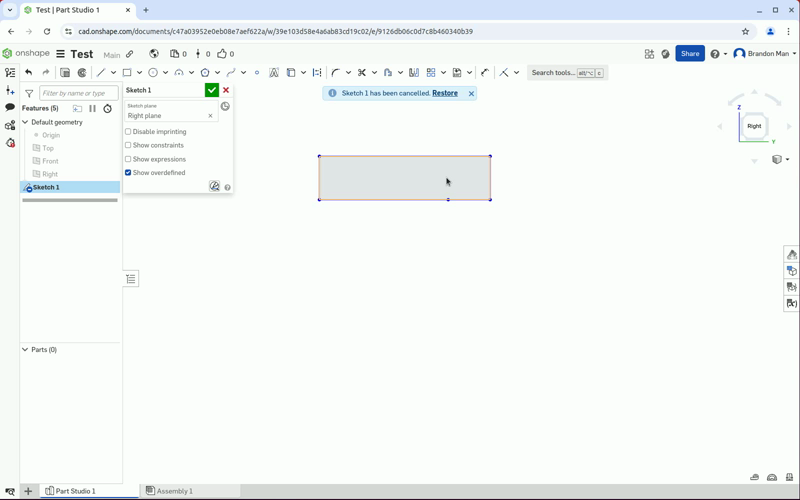
scroll(6)
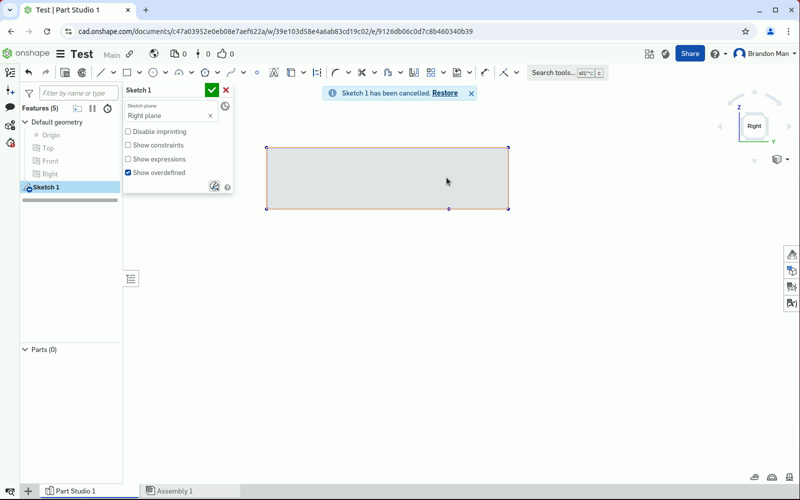
scroll(6)
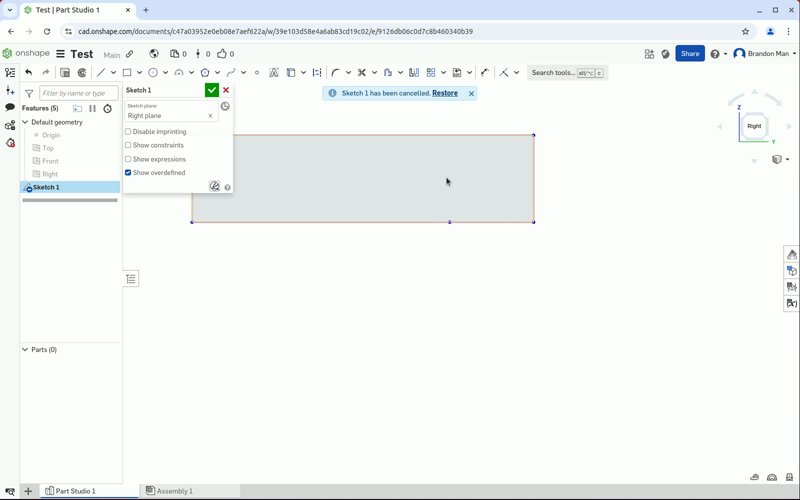
scroll(6)
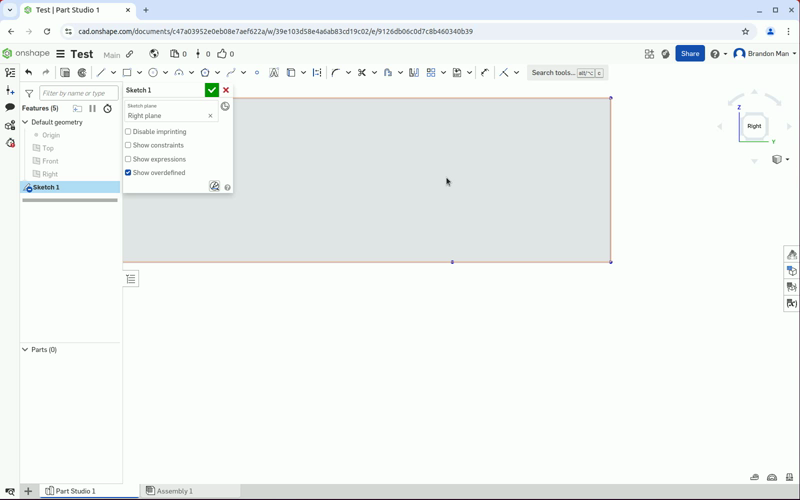
click(446, 177)
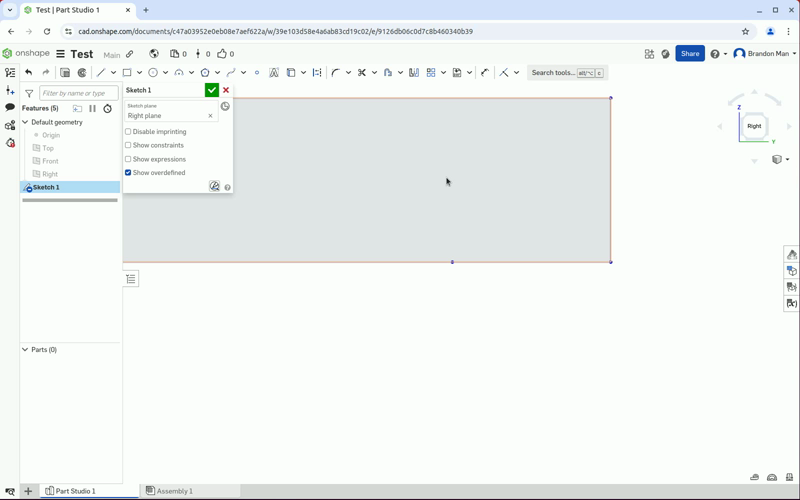
scroll(-6)
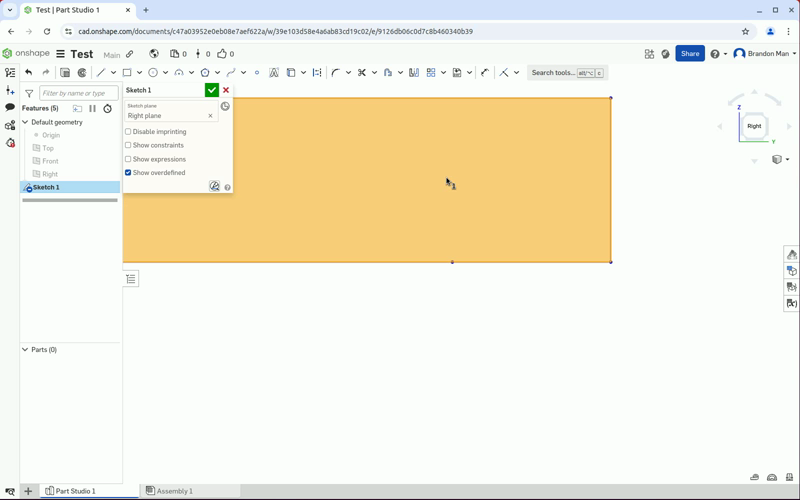
scroll(-6)
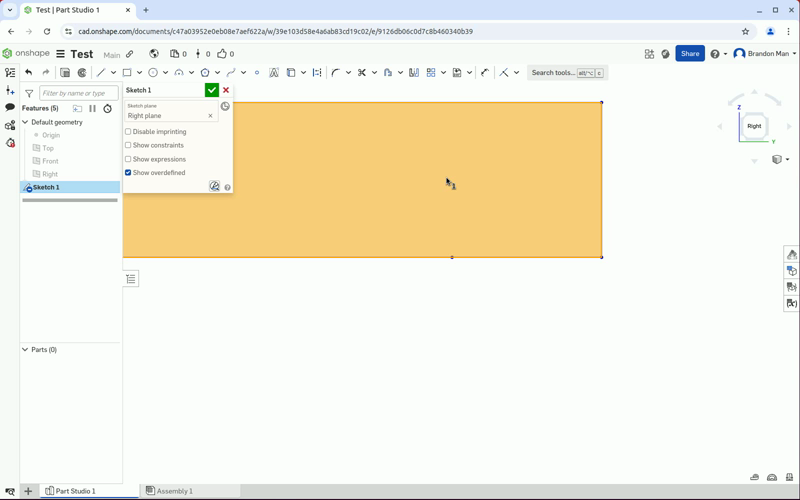
scroll(-6)
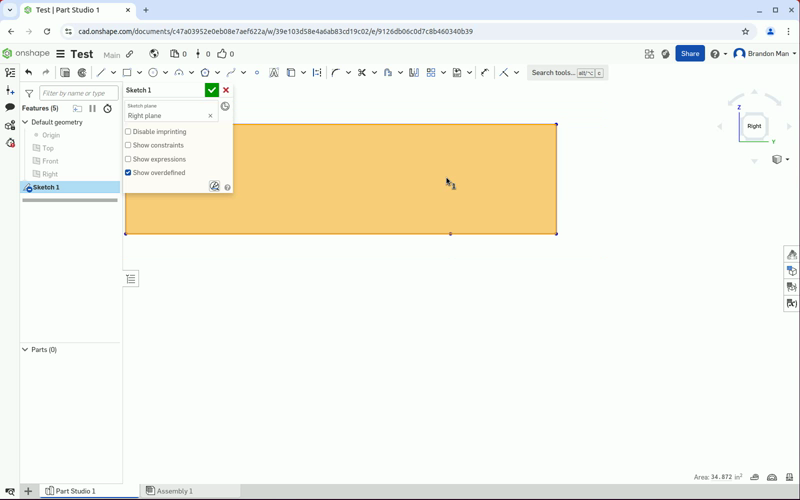
scroll(-6)
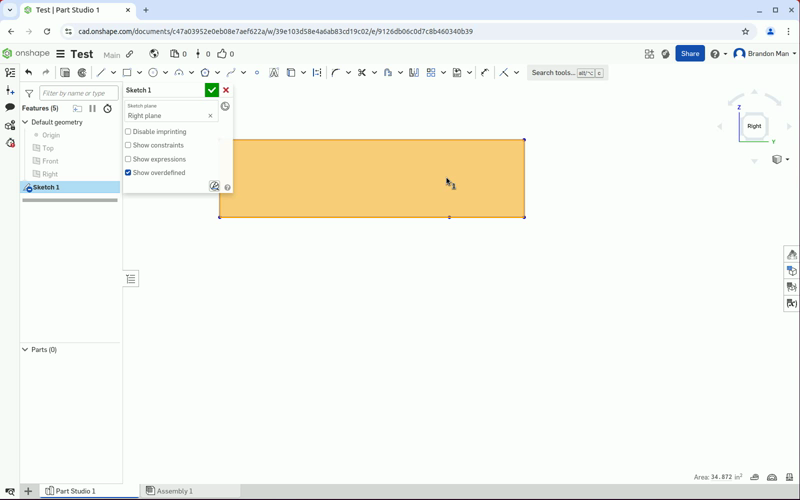
scroll(-6)
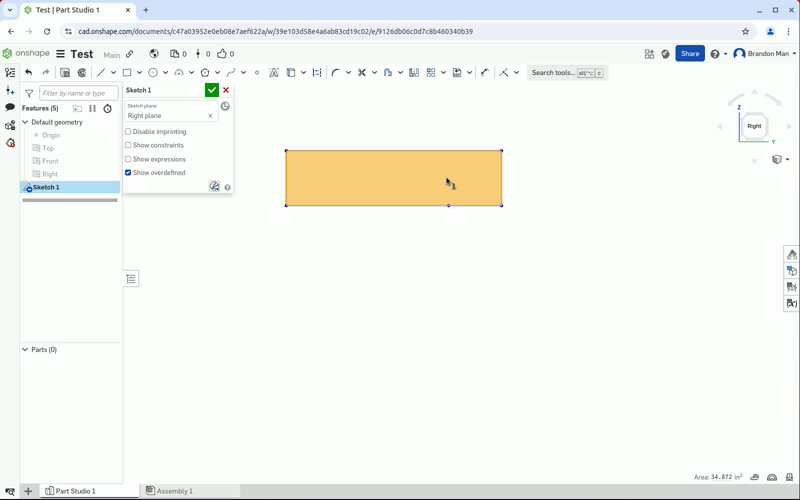
scroll(-6)
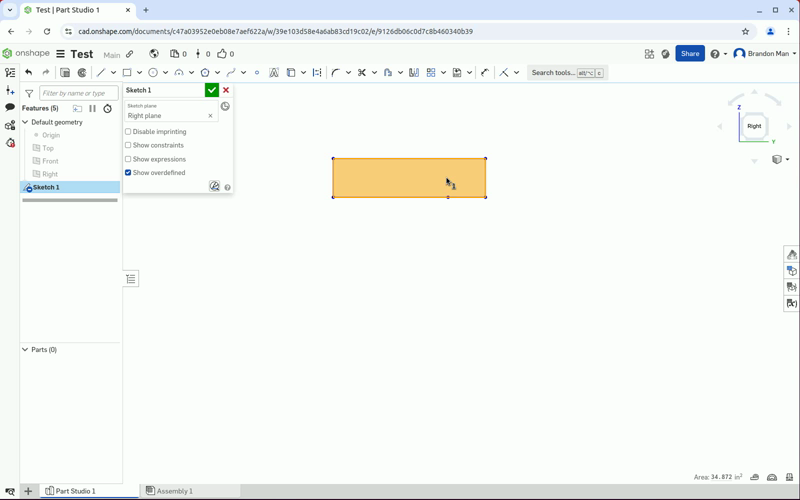
scroll(-6)
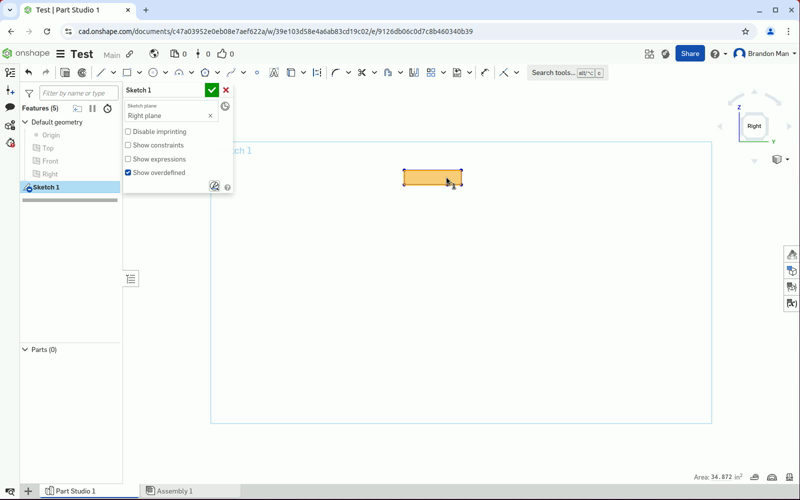
mouse_move(73, 352)
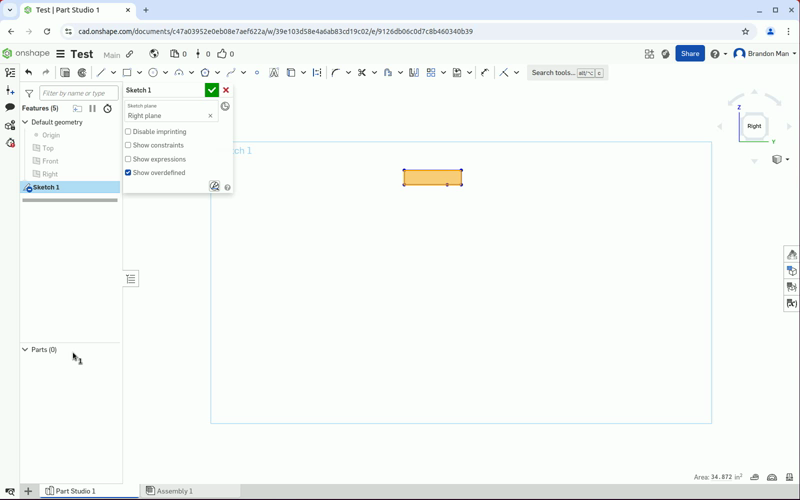
key(shift+y)
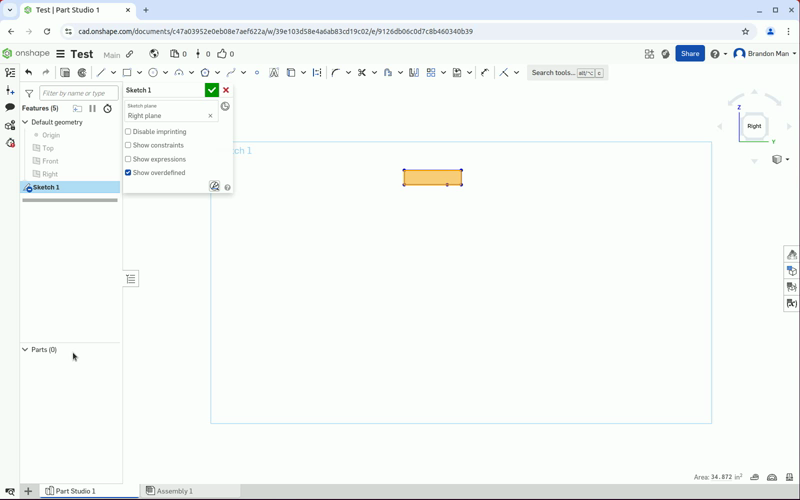
key(shift+e)
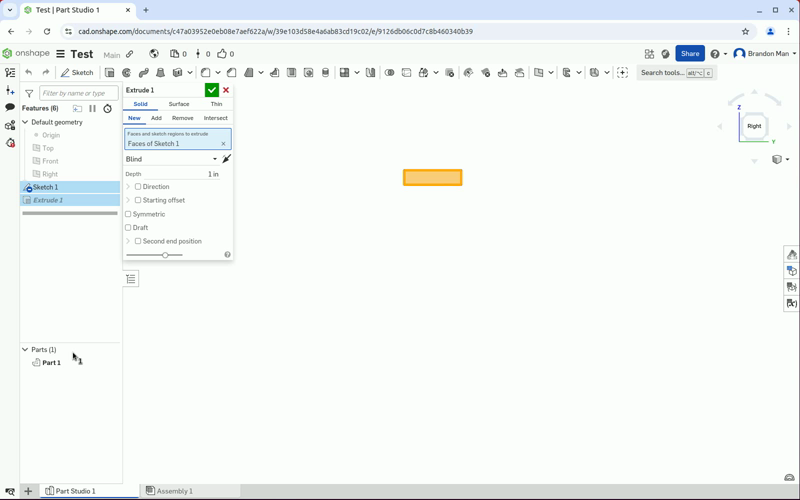
mouse_move(143, 106)
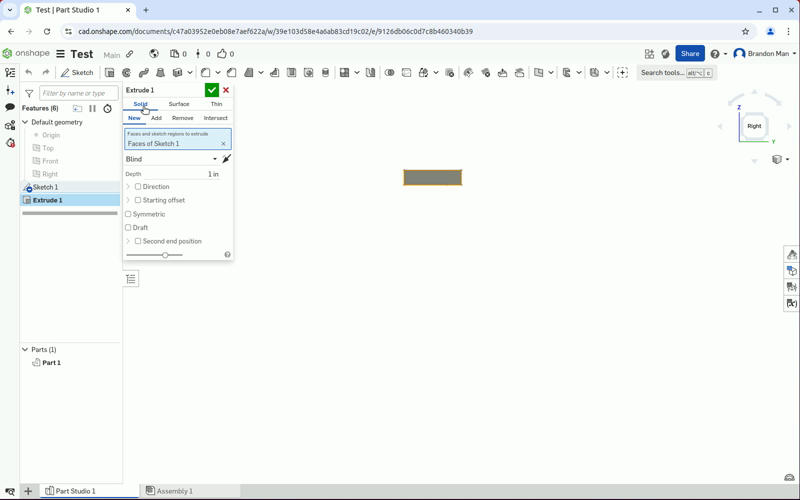
click(143, 106)
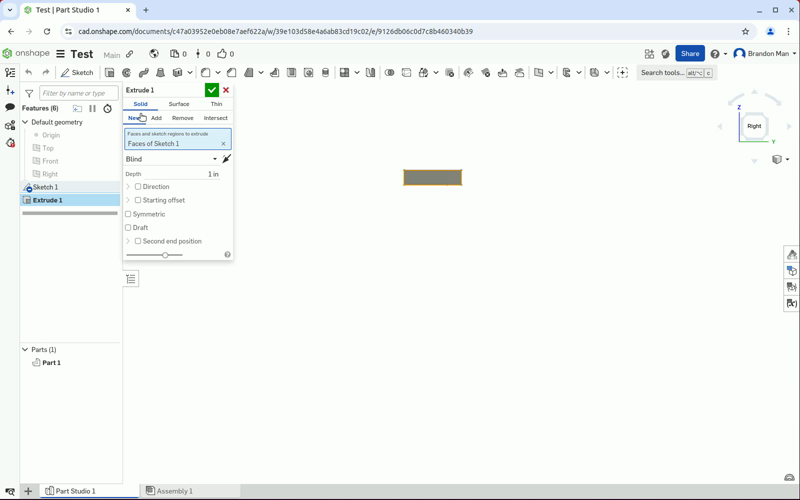
mouse_move(137, 120)
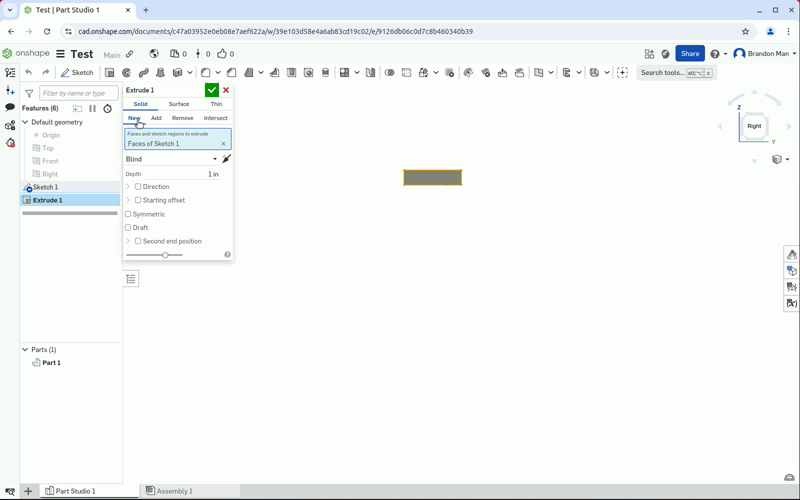
click(137, 120)
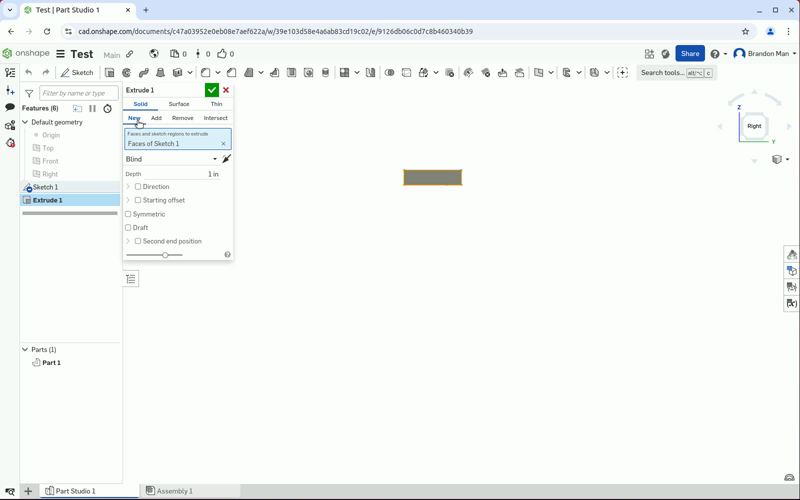
key(tab, 4)
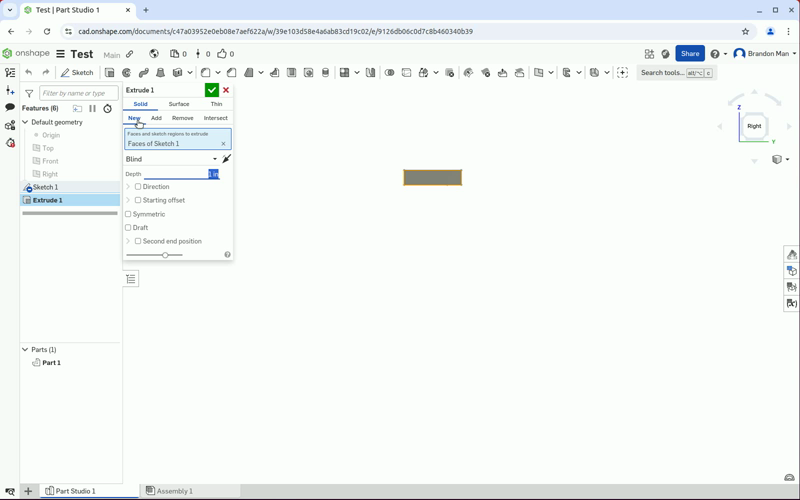
text(2.889)
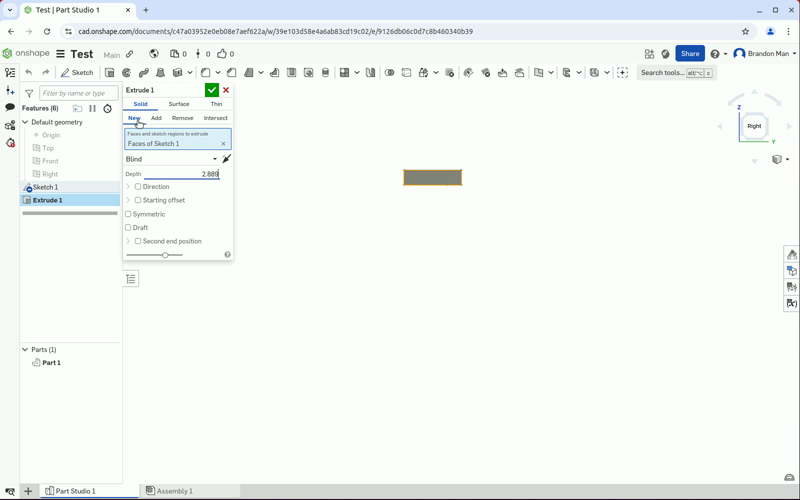
key(enter)
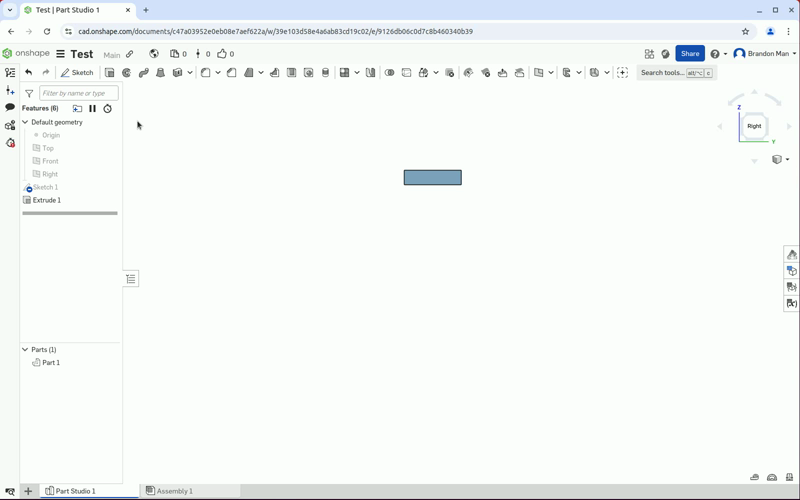
key(shift+h)
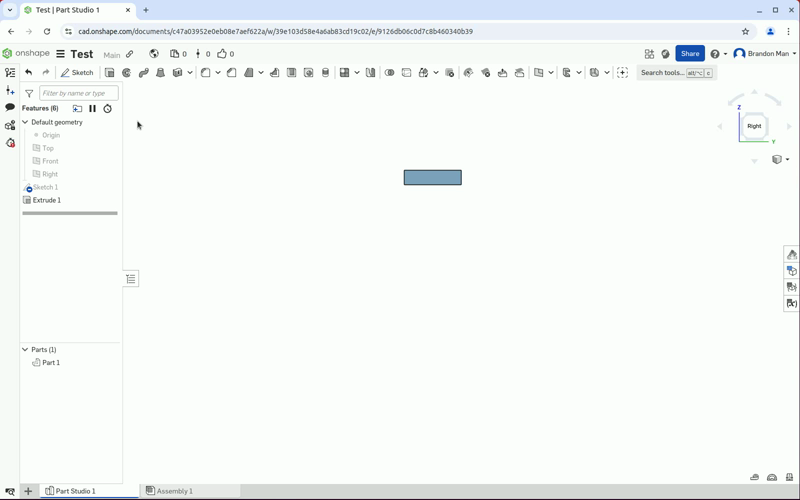
key(shift+h)
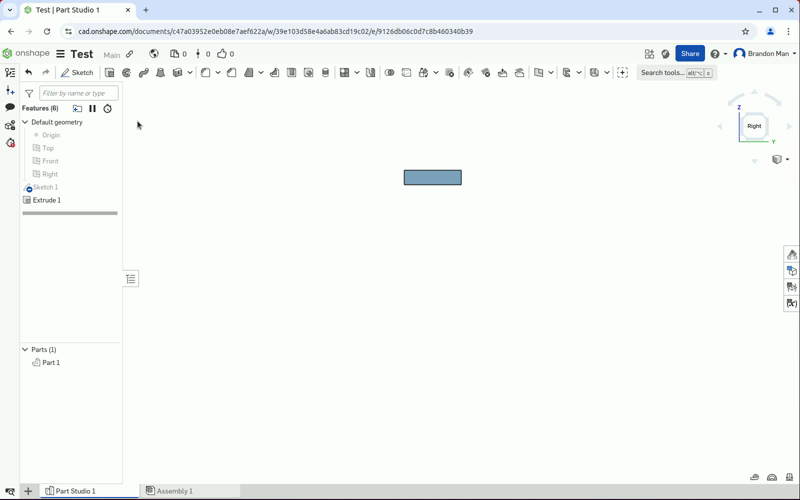
mouse_move(73, 189)
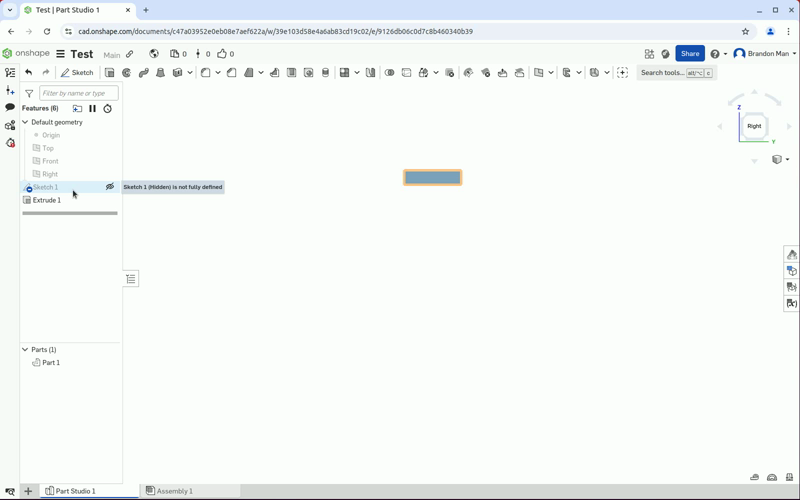
click(73, 189)
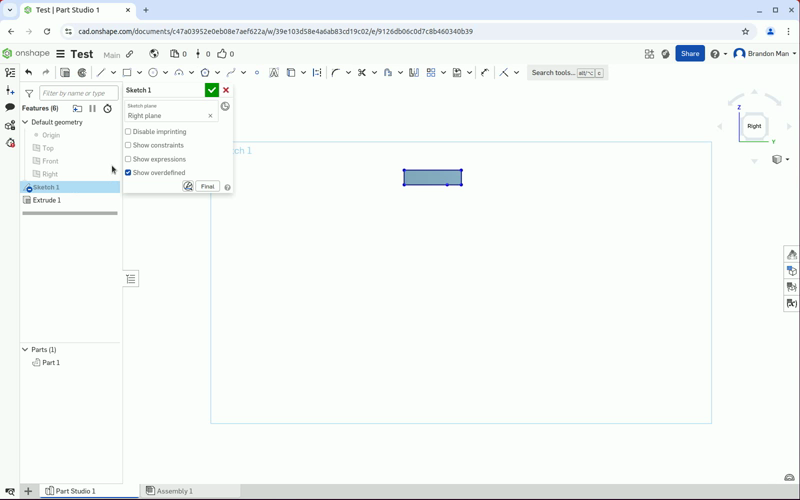
mouse_move(229, 92)
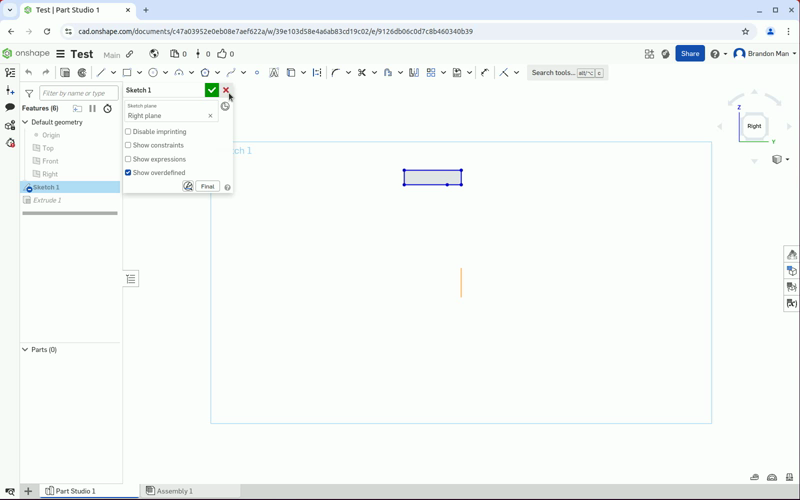
click(229, 92)
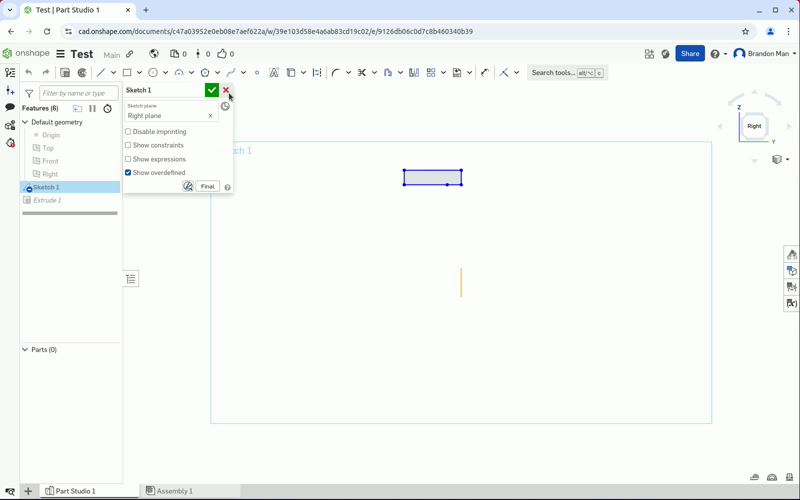
key(shift+s)
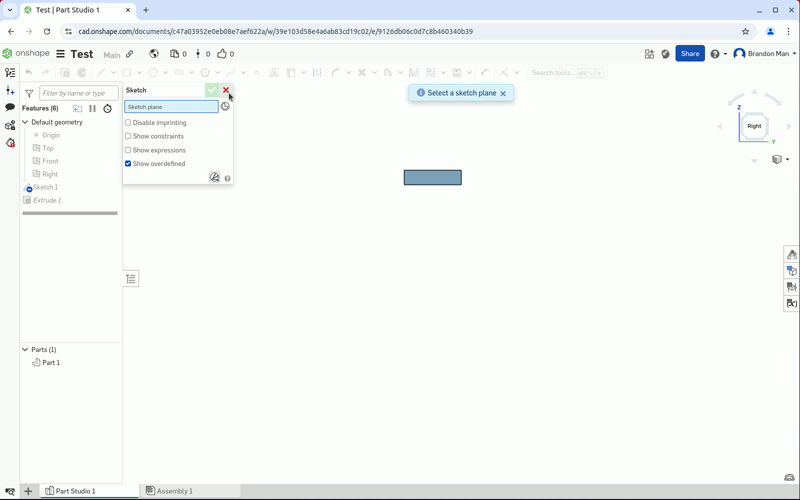
mouse_move(73, 176)
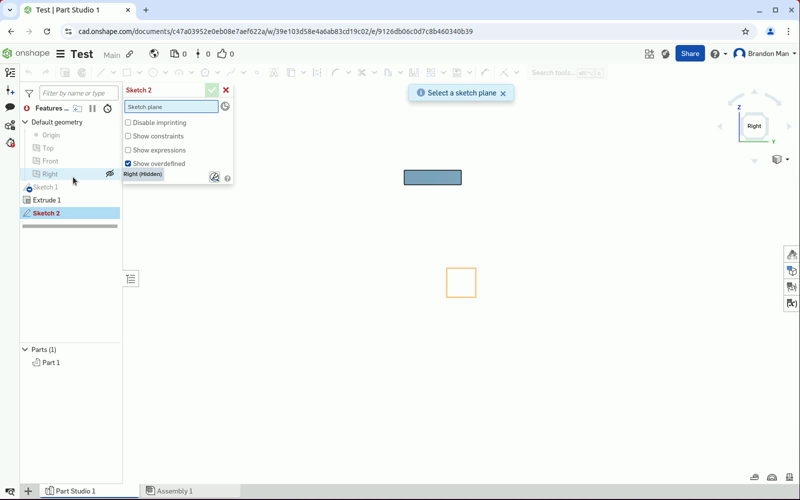
click(73, 176)
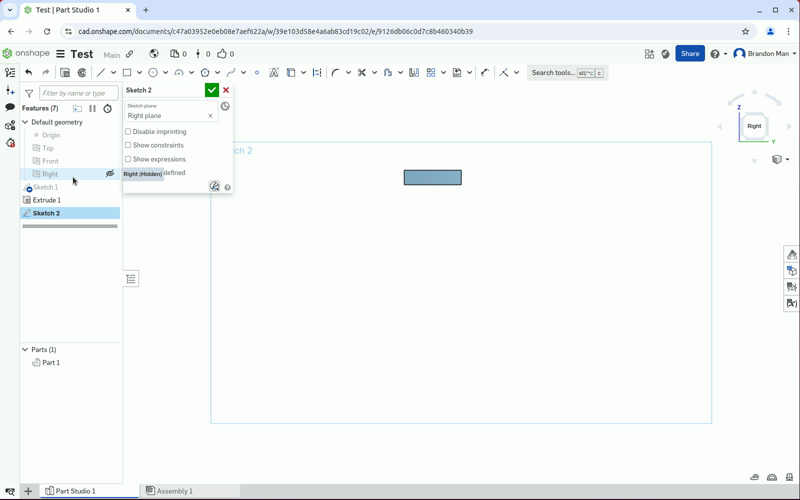
mouse_move(73, 352)
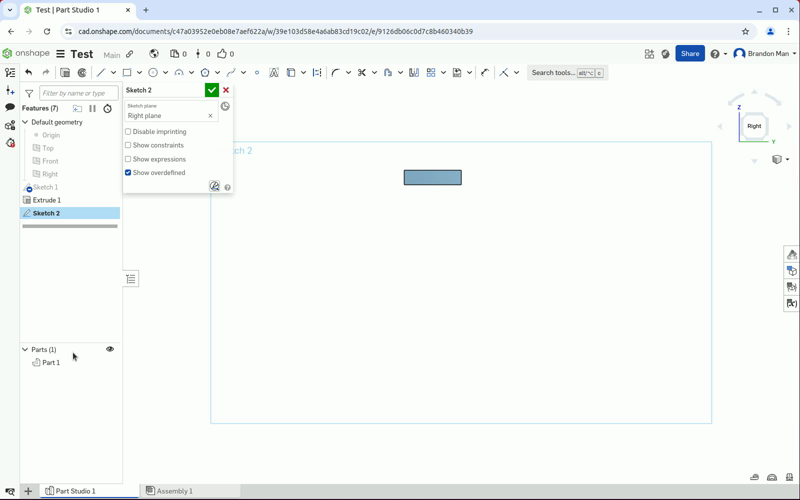
key(y)
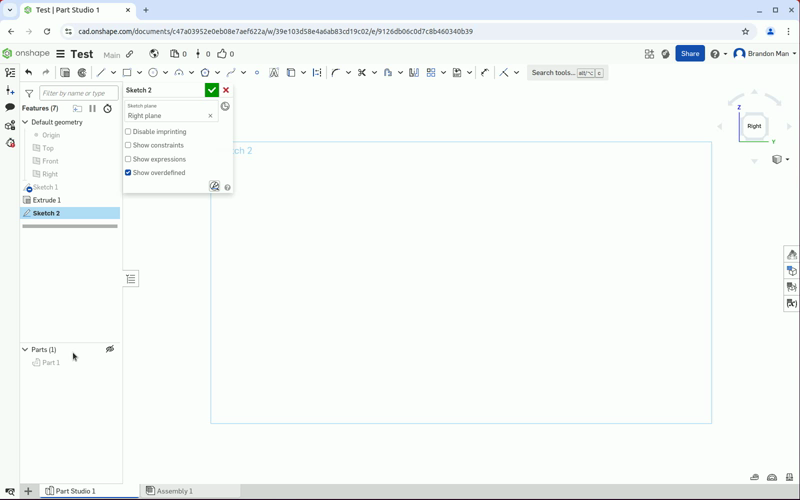
key(l)
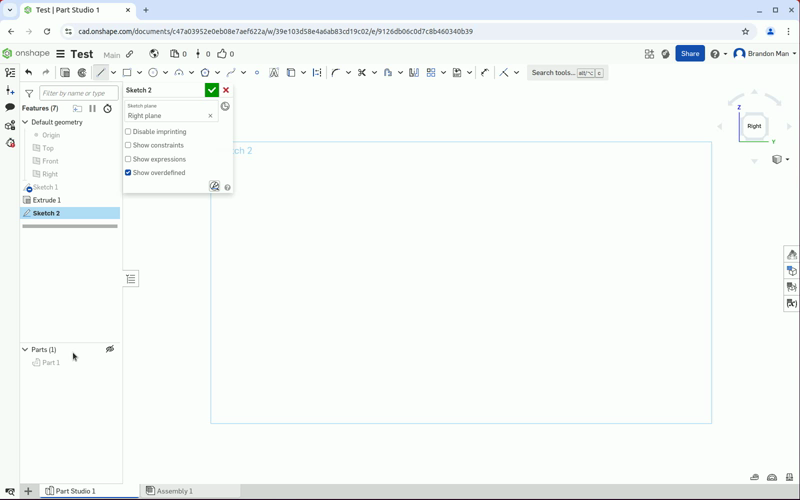
key_down(shift)
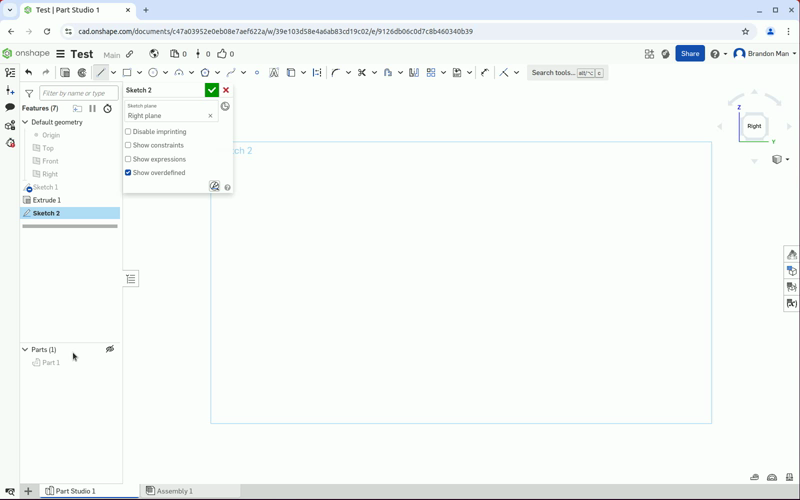
mouse_move(446, 268)
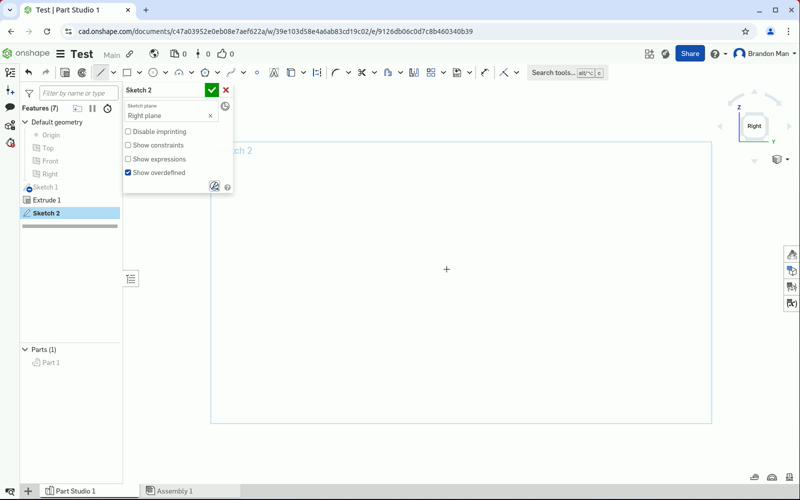
click(446, 268)
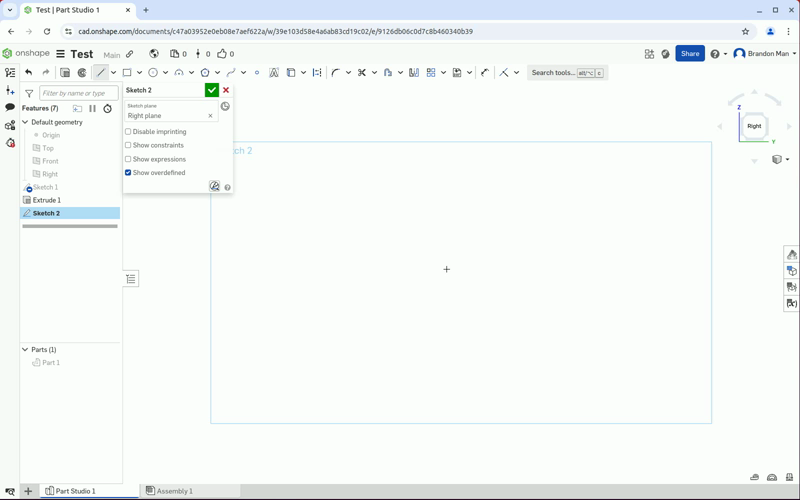
key_up(shift)
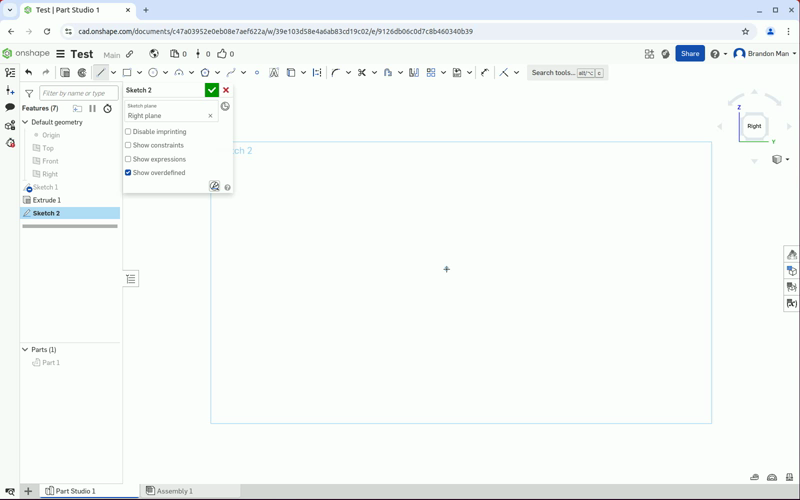
key_down(shift)
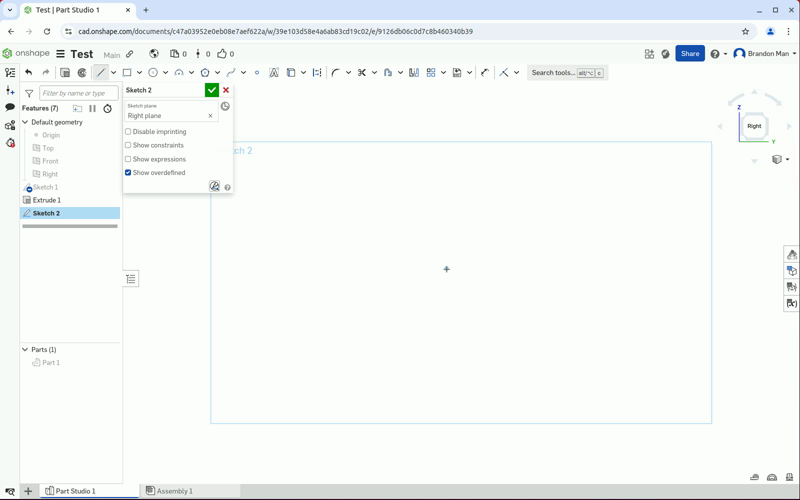
mouse_move(476, 268)
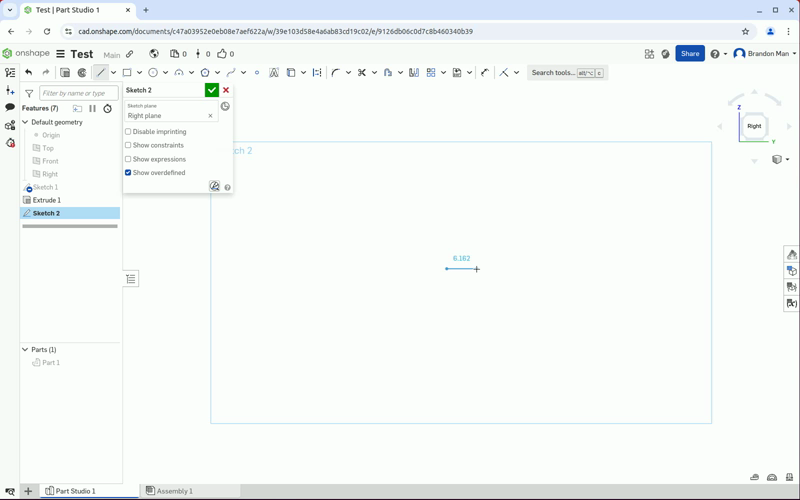
mouse_move(461, 268)
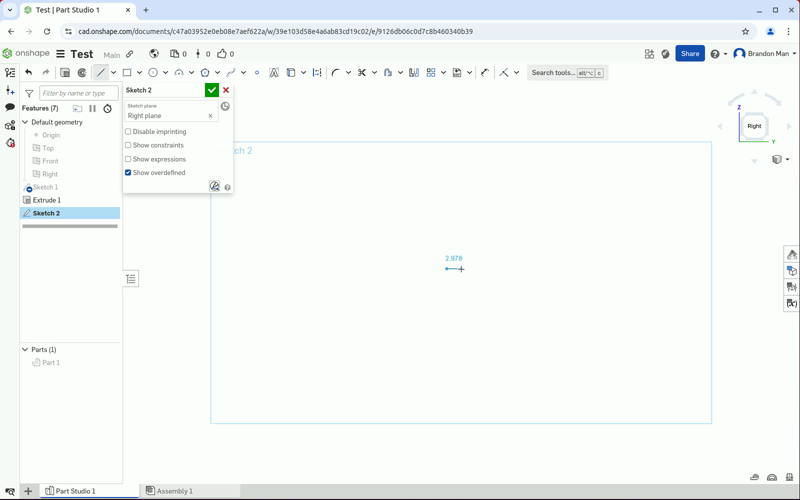
click(461, 268)
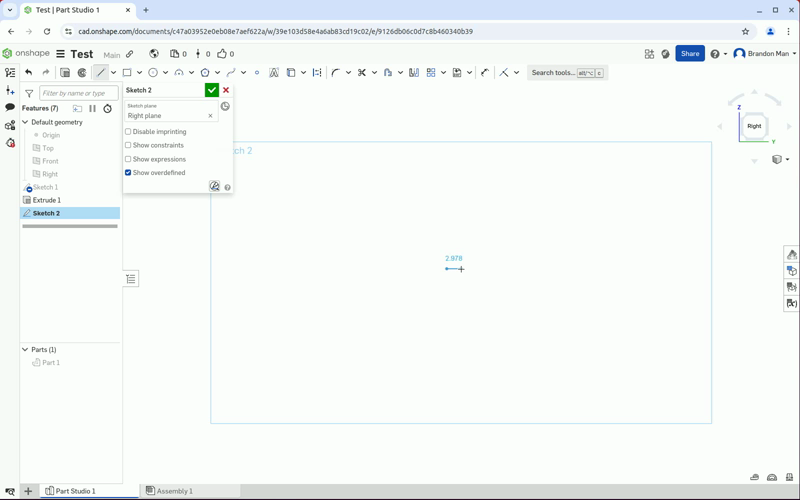
key_up(shift)
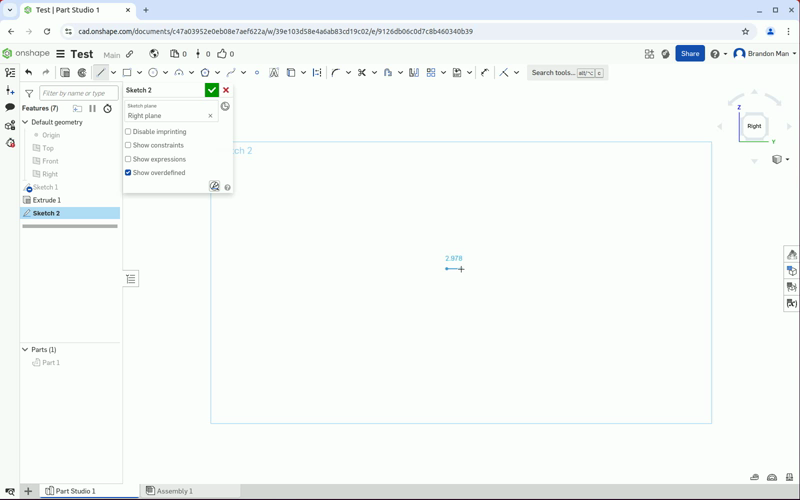
key_down(shift)
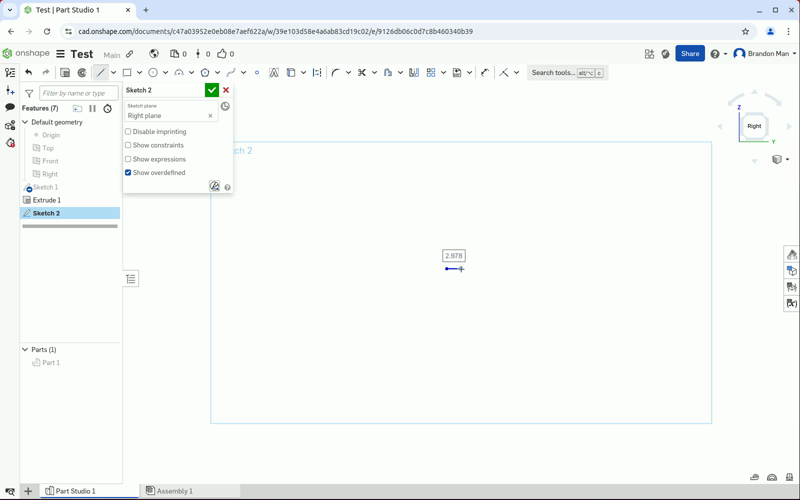
mouse_move(461, 184)
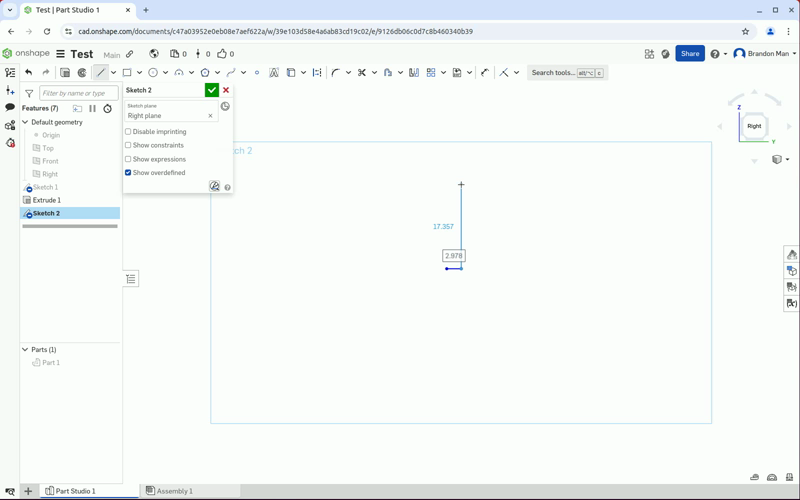
click(461, 184)
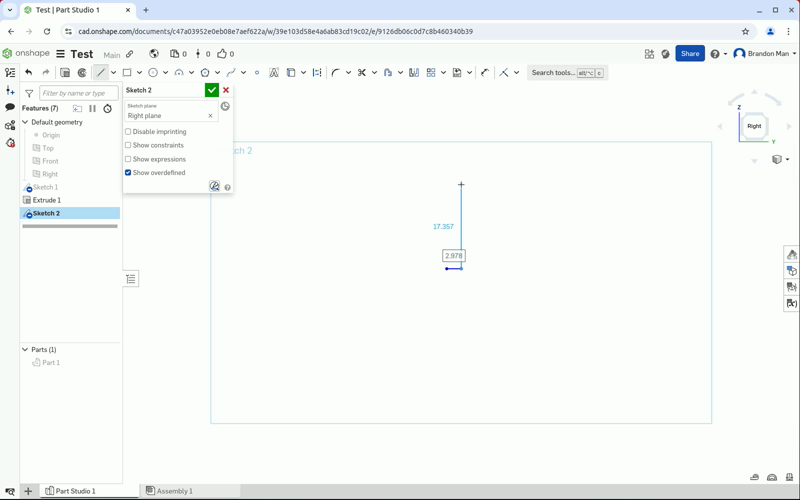
key_up(shift)
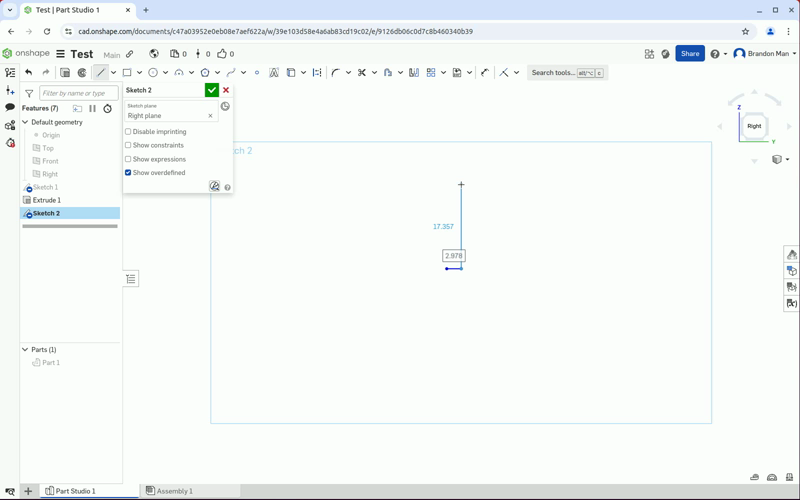
key_down(shift)
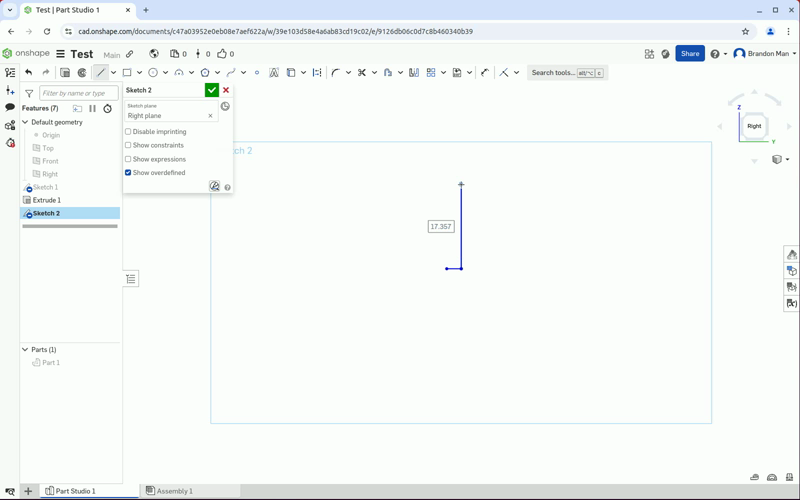
mouse_move(491, 184)
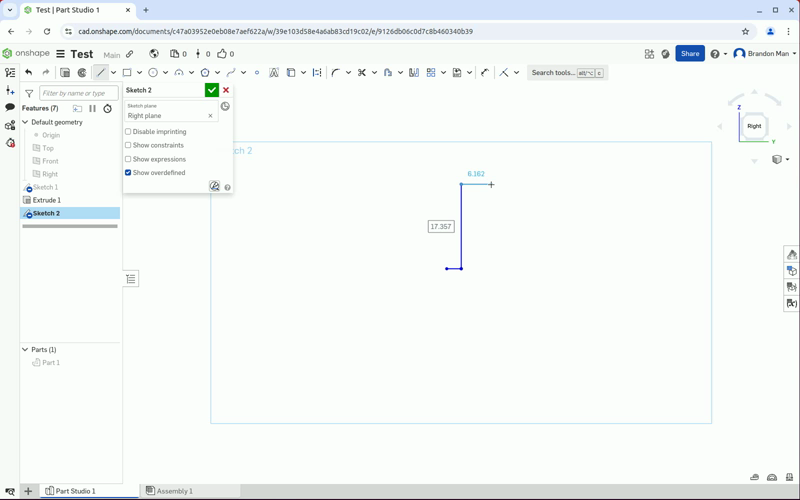
mouse_move(446, 184)
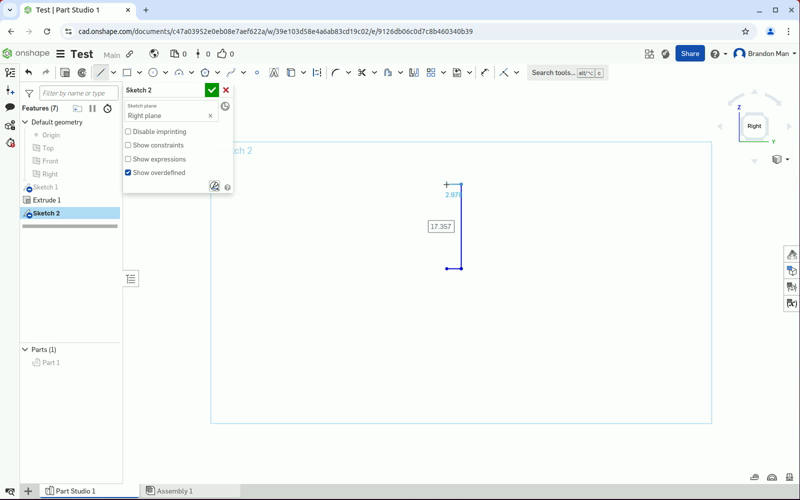
click(446, 184)
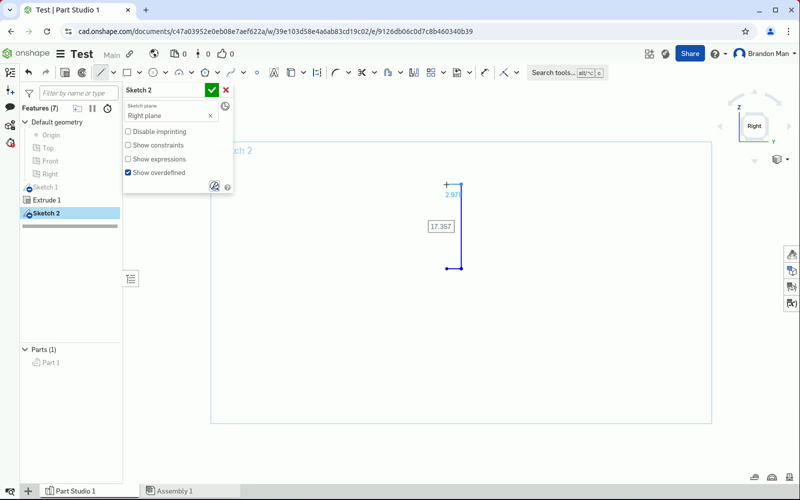
key_up(shift)
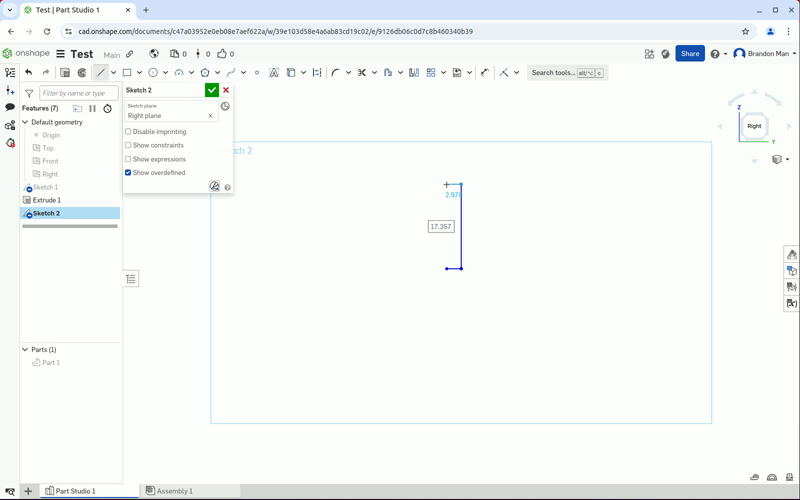
key_down(shift)
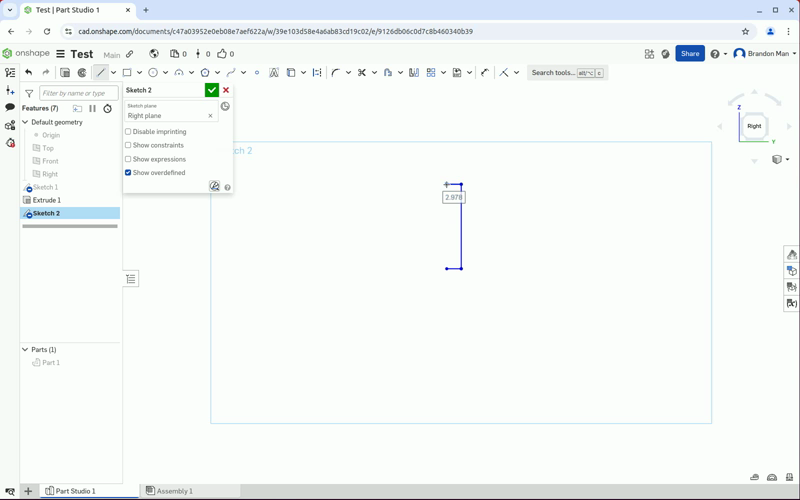
mouse_move(446, 268)
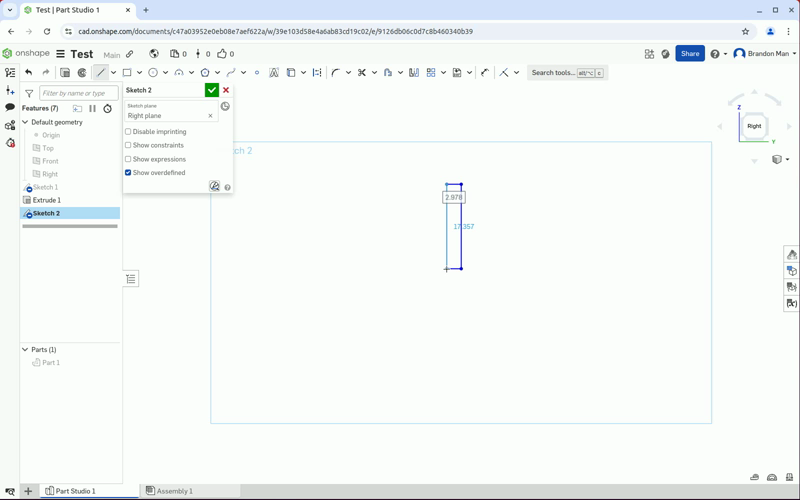
key_up(shift)
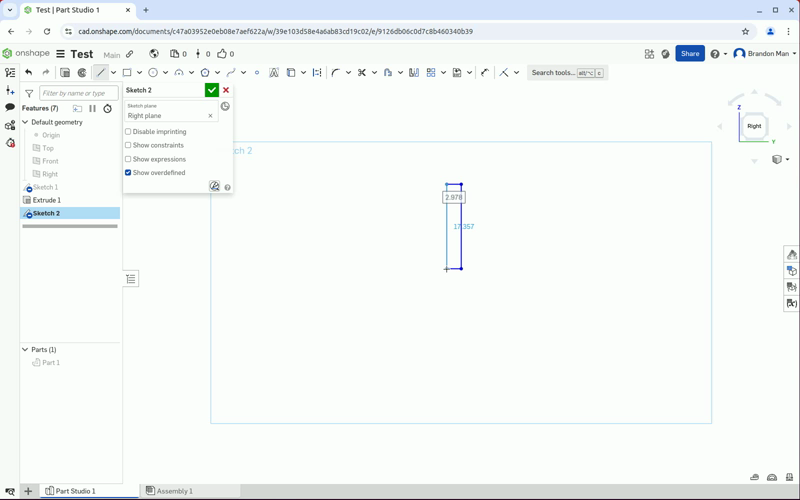
click(446, 268)
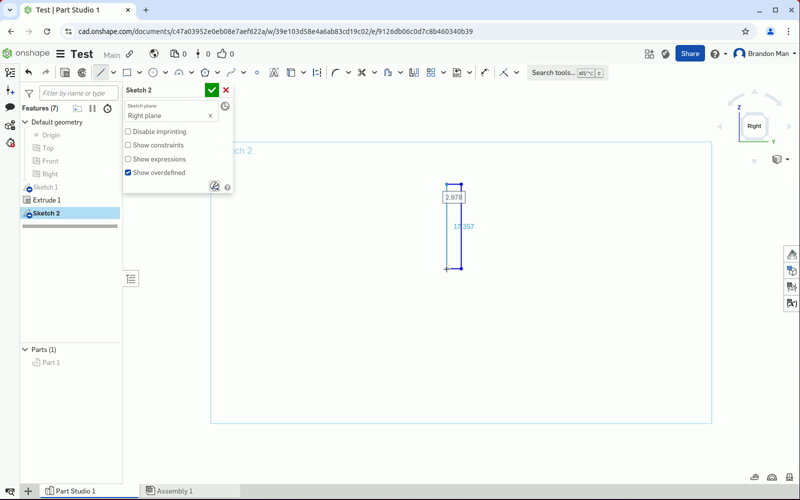
key(esc)
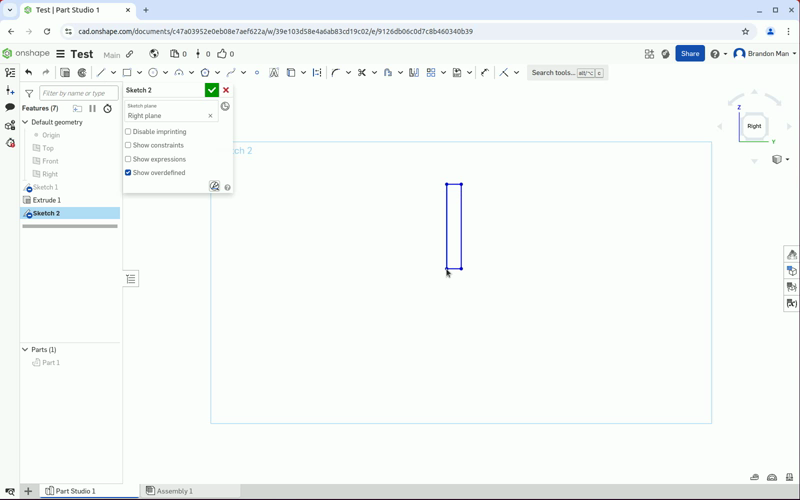
mouse_move(447, 213)
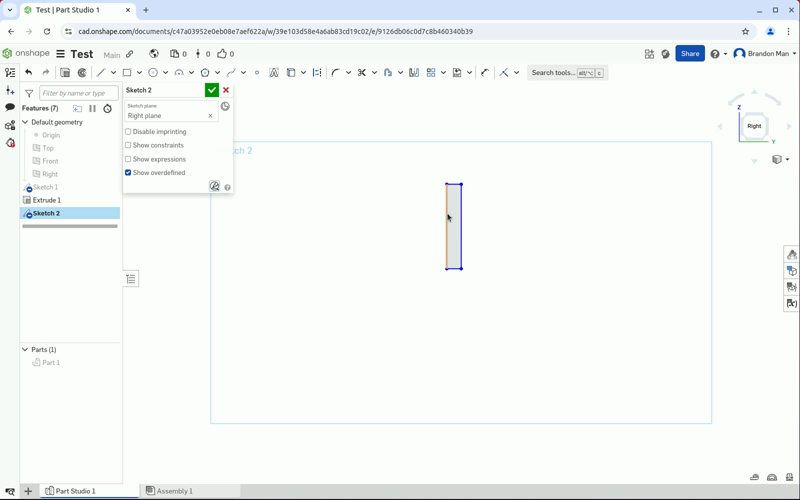
scroll(6)
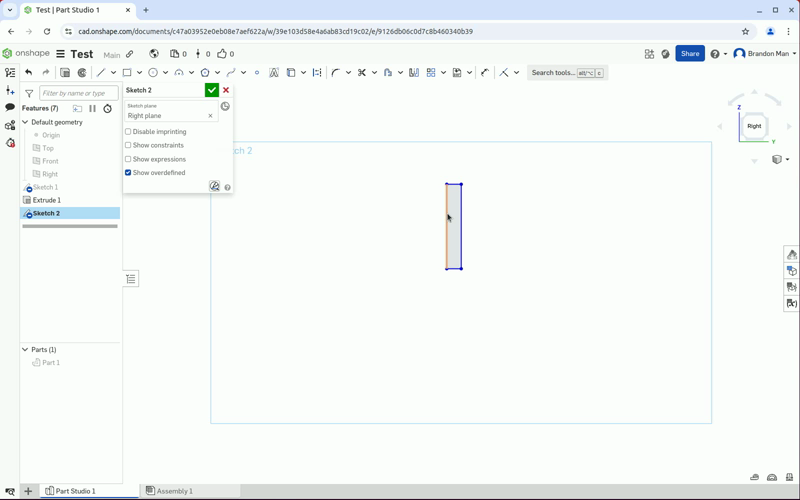
scroll(6)
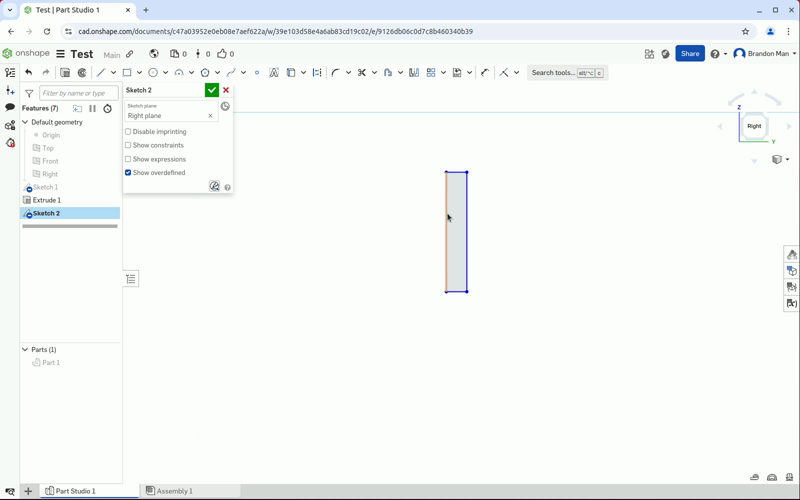
scroll(6)
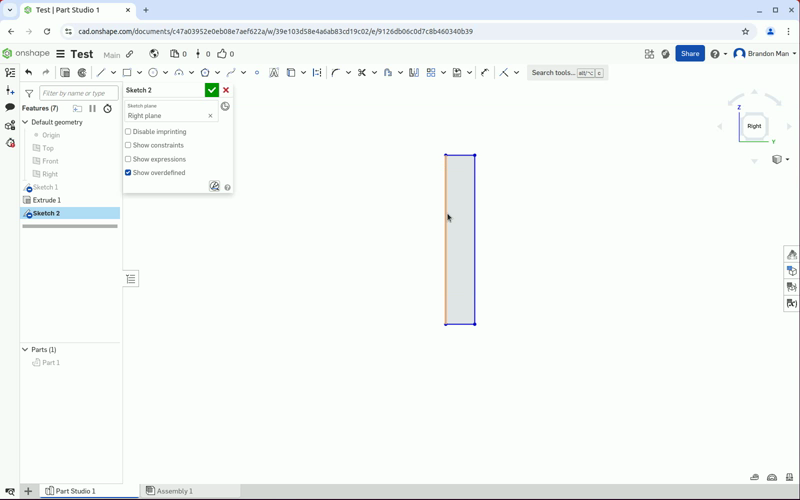
scroll(6)
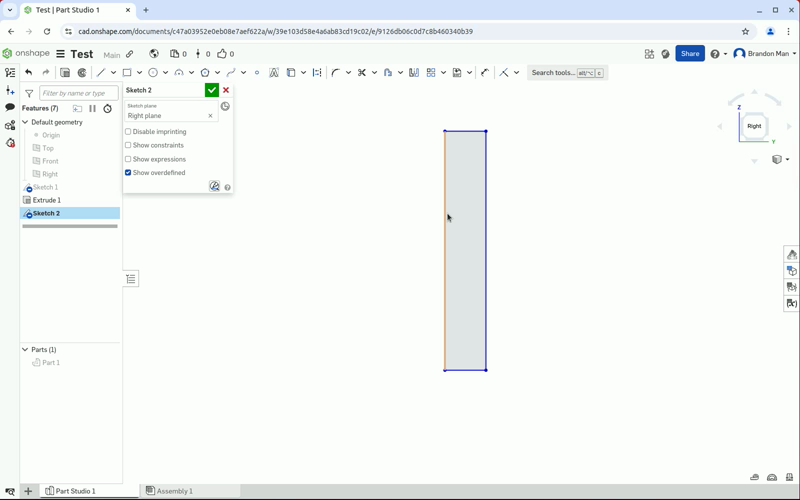
scroll(6)
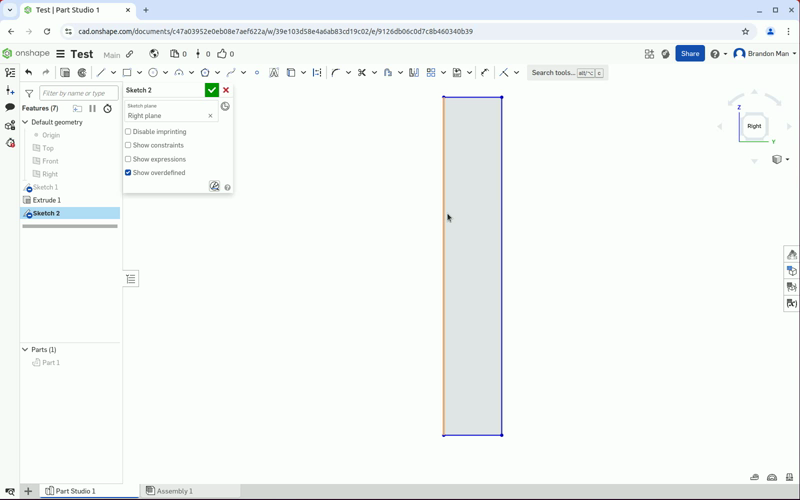
scroll(6)
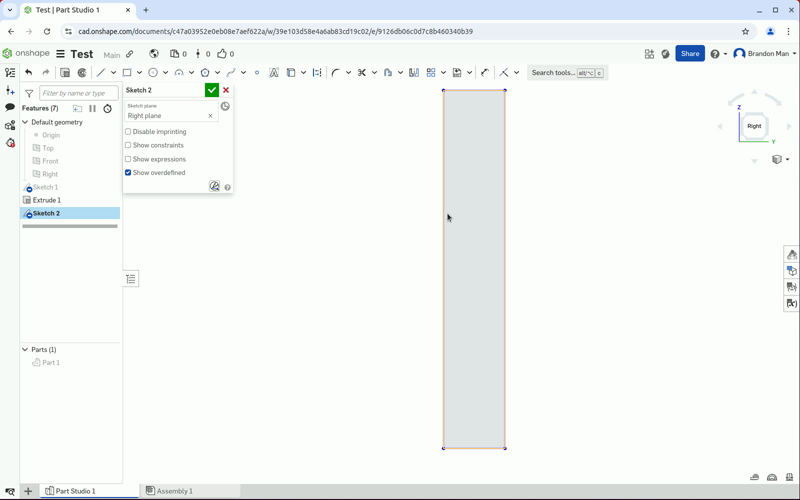
scroll(6)
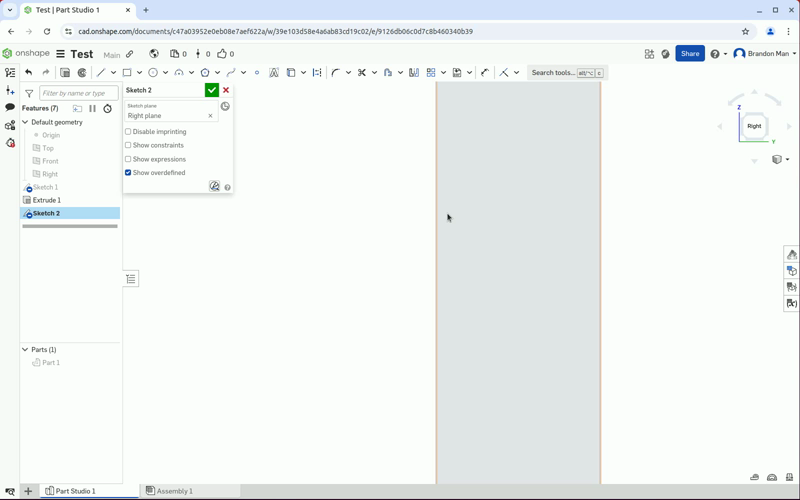
click(447, 213)
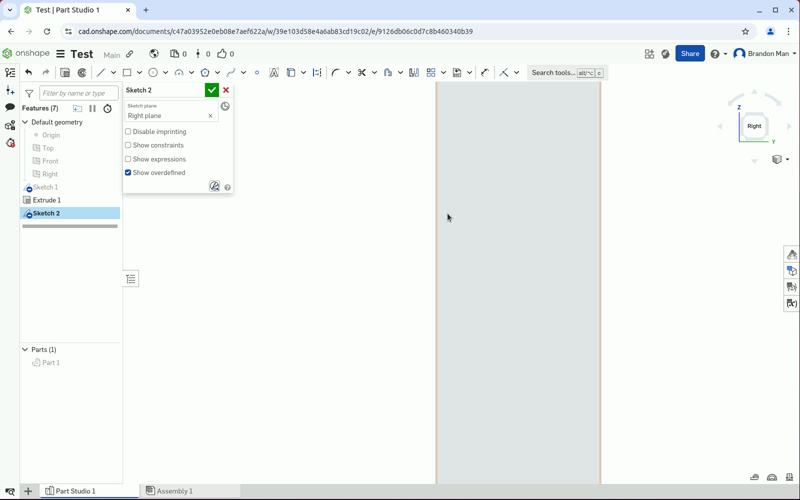
scroll(-6)
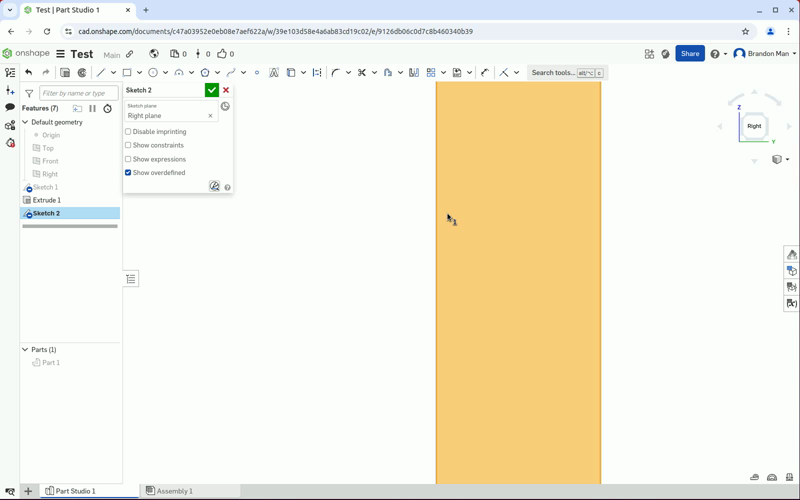
scroll(-6)
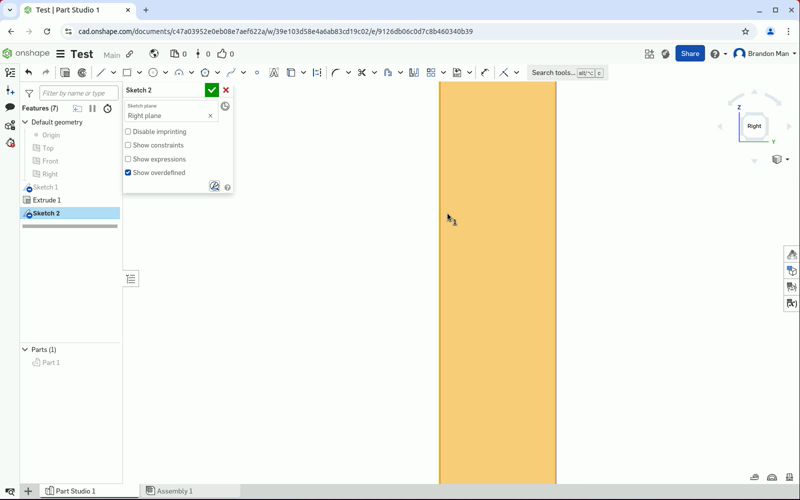
scroll(-6)
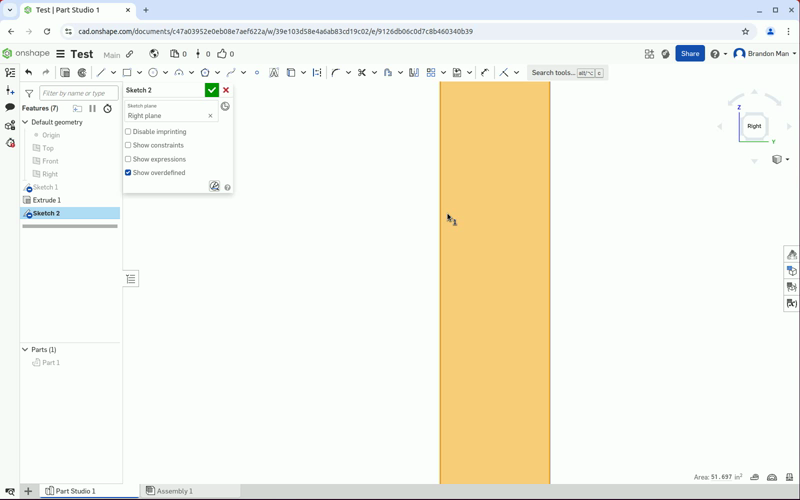
scroll(-6)
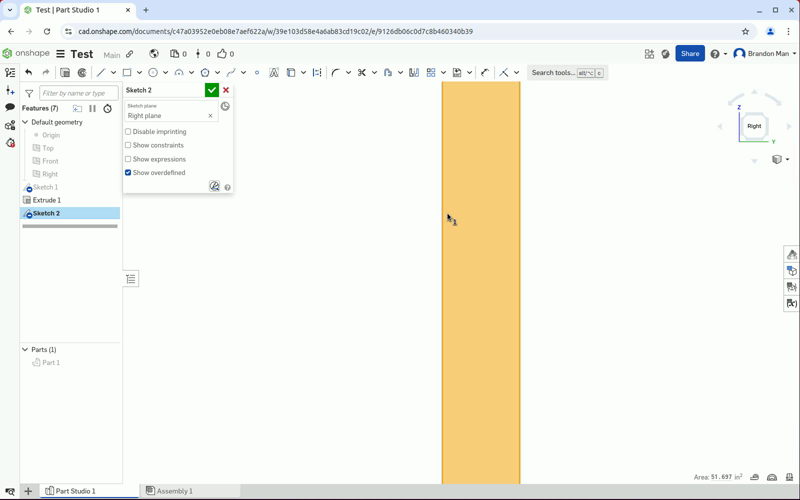
scroll(-6)
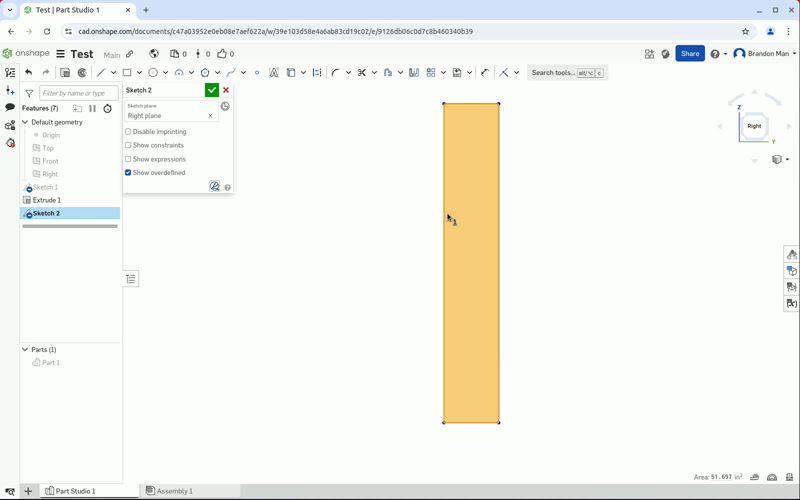
scroll(-6)
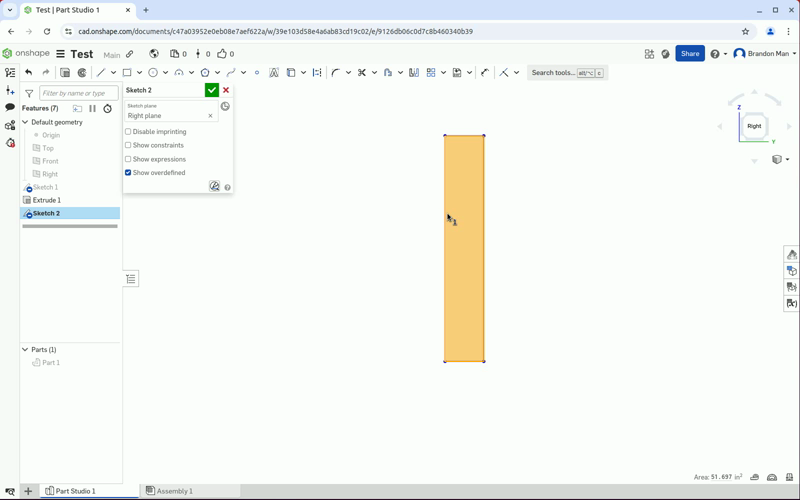
scroll(-6)
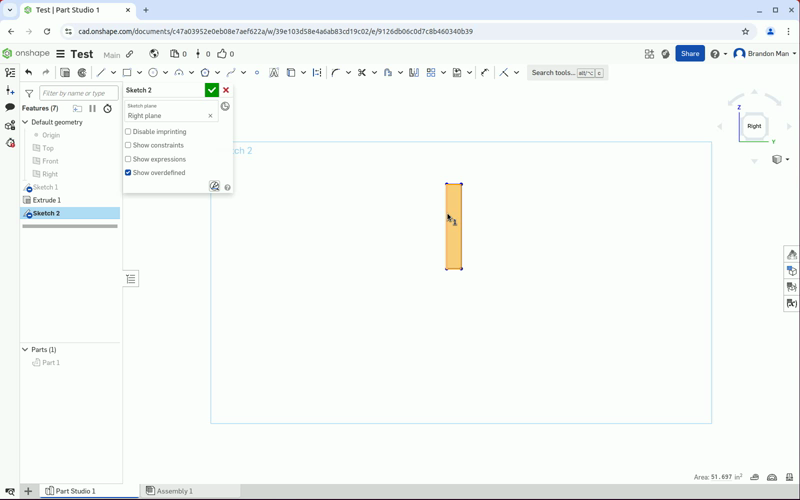
mouse_move(73, 352)
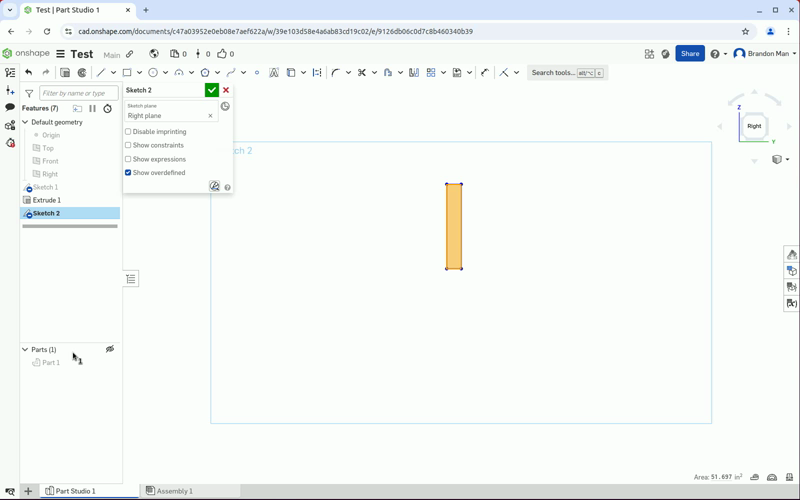
key(shift+y)
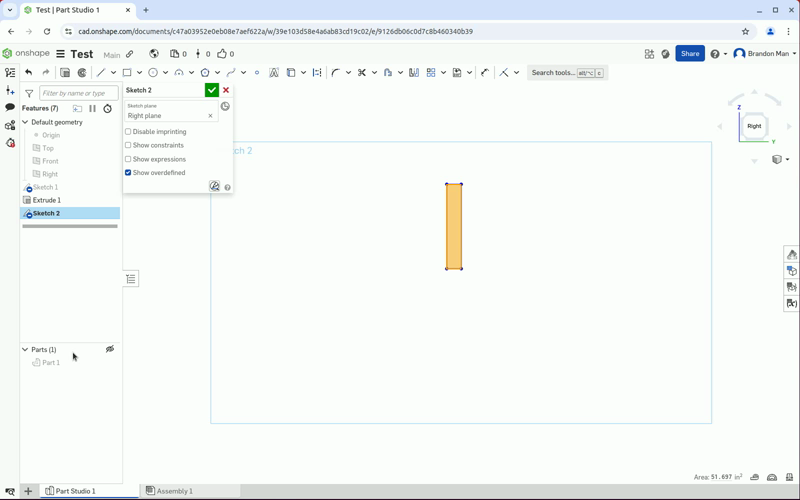
key(shift+e)
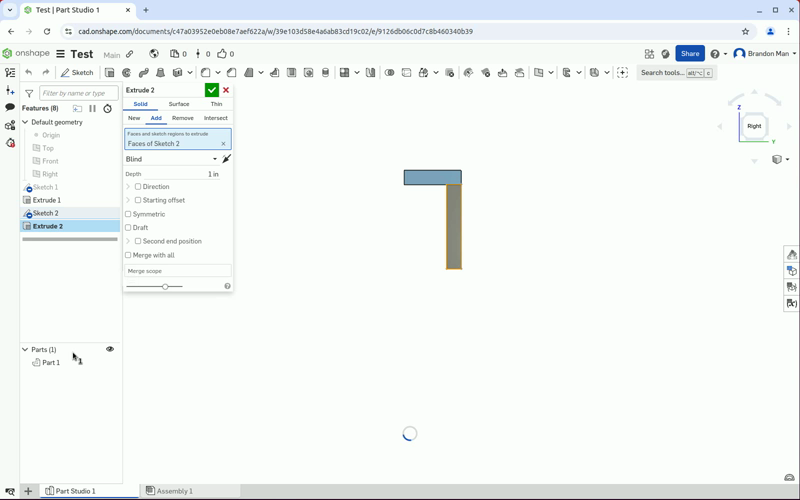
mouse_move(143, 106)
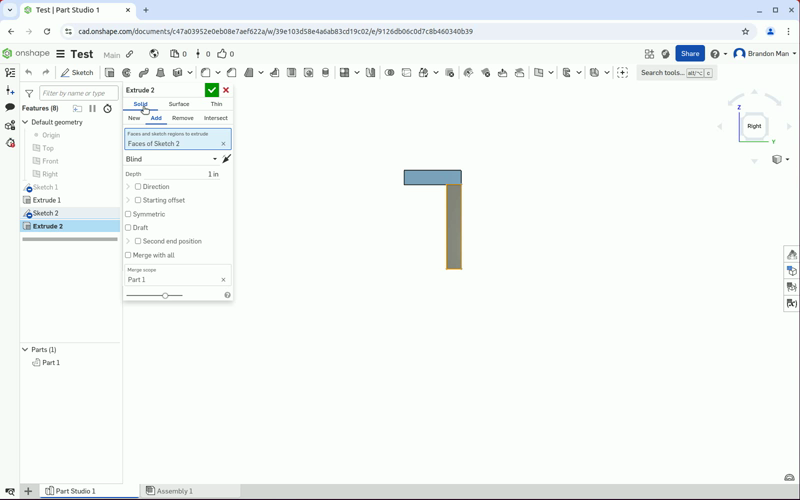
click(143, 106)
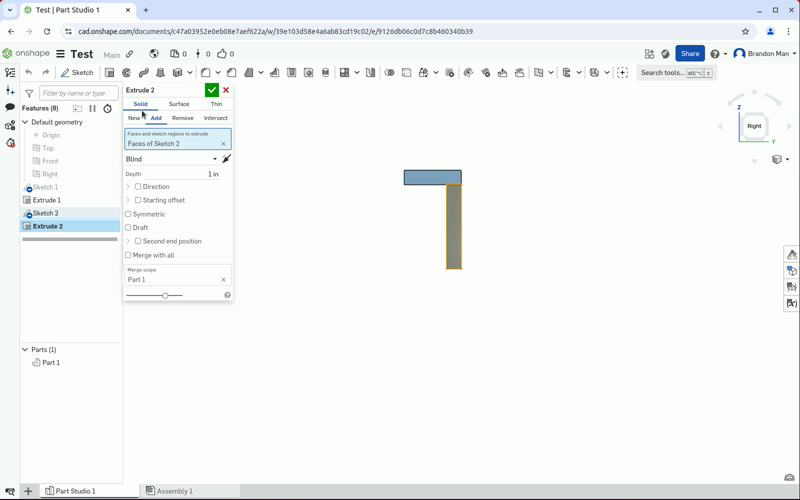
mouse_move(137, 120)
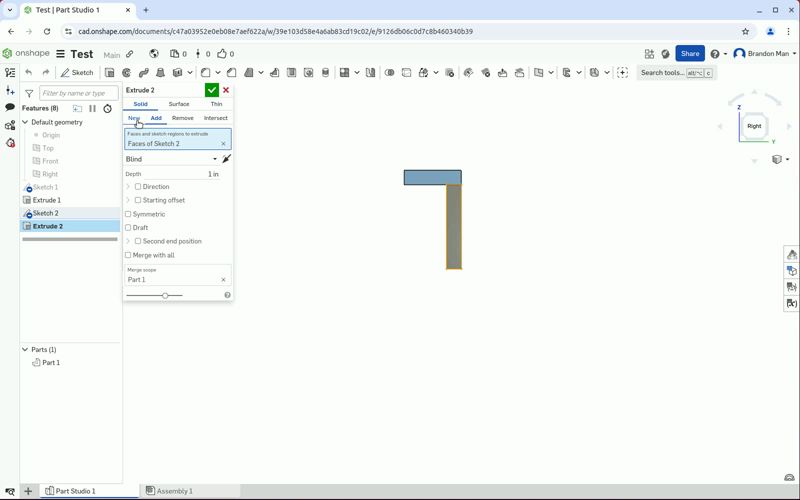
click(137, 120)
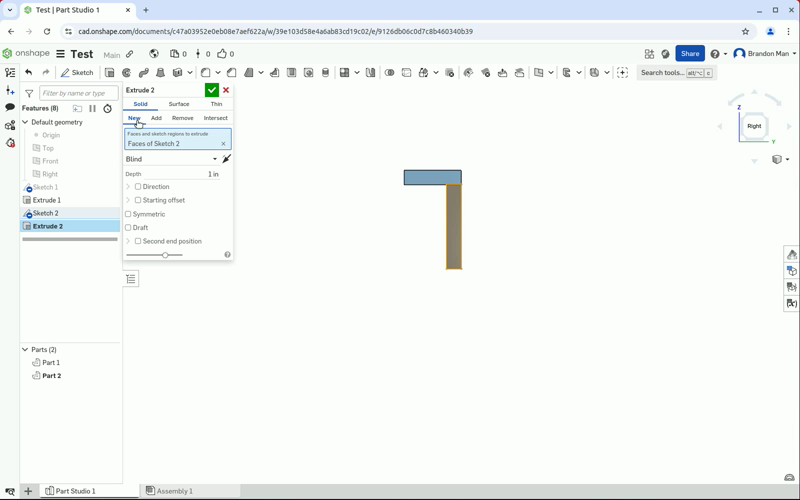
key(tab, 4)
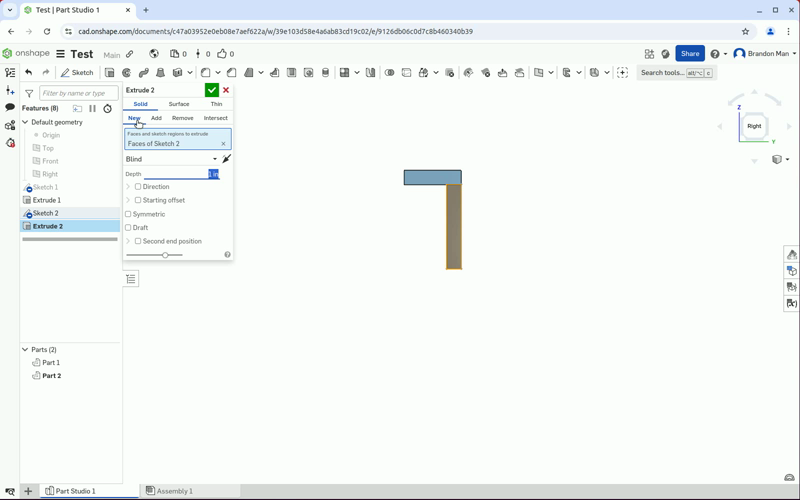
text(2.889)
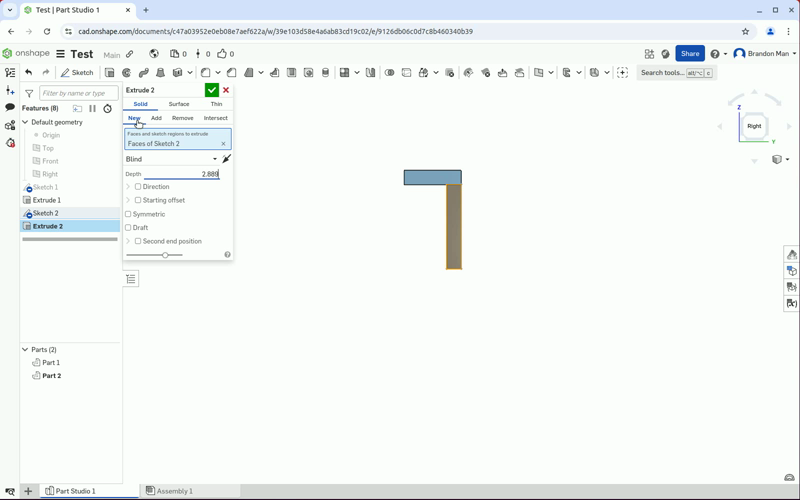
key(enter)
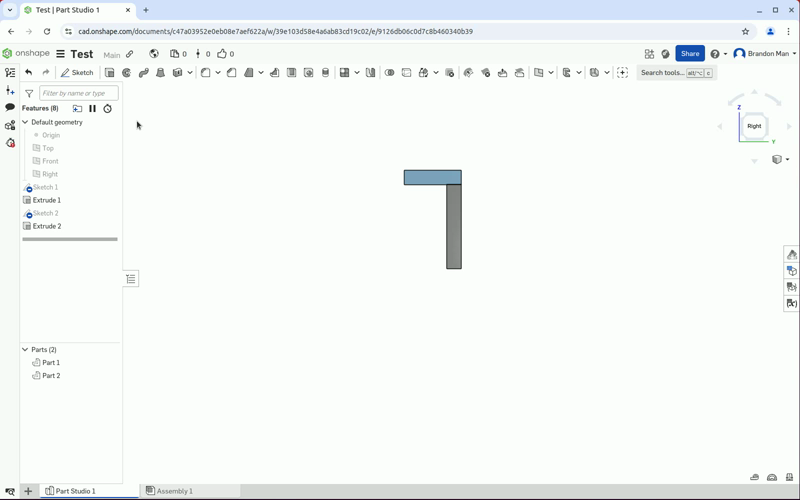
key(shift+h)
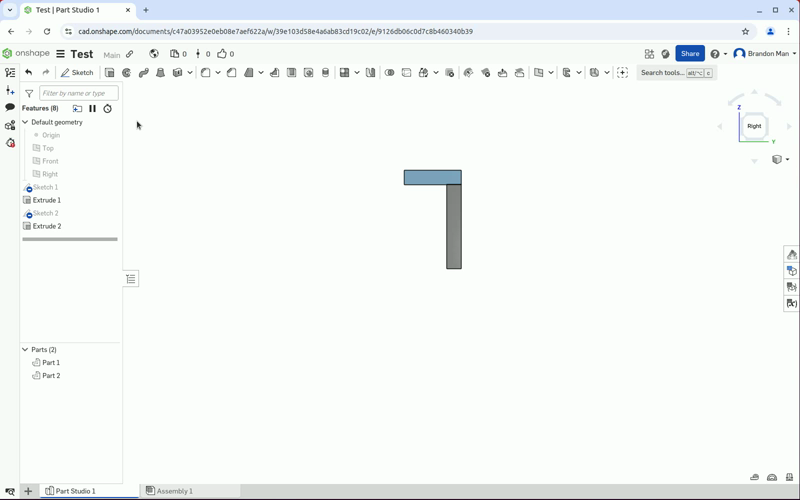
key(shift+h)
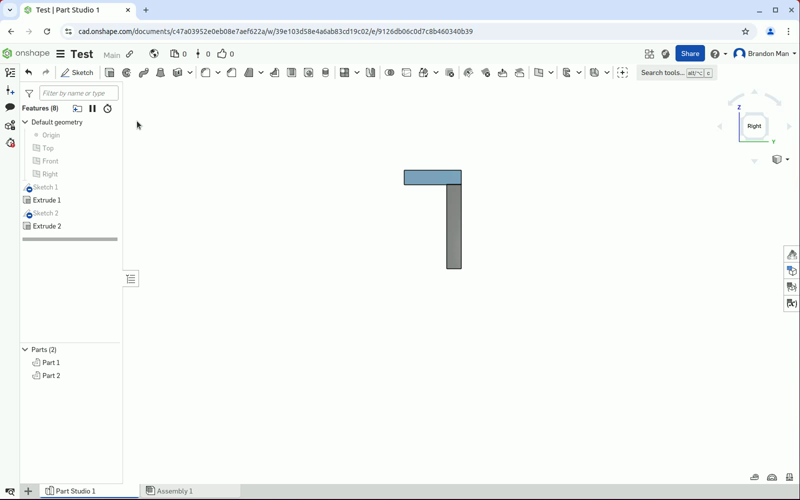
mouse_move(73, 189)
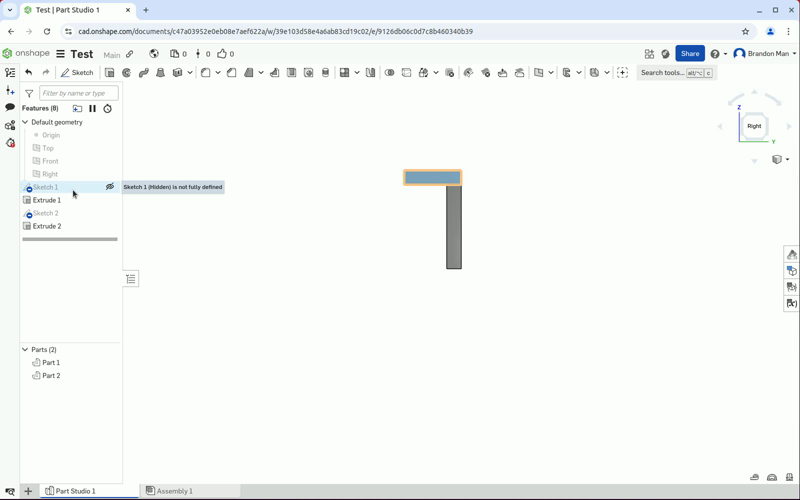
click(73, 189)
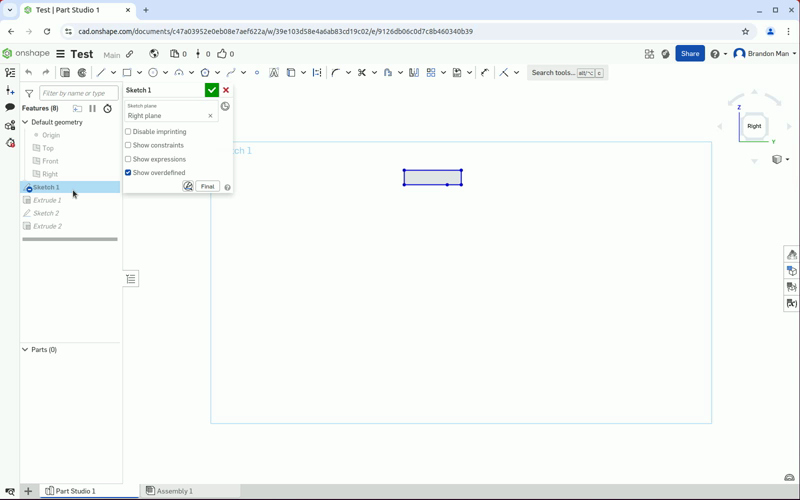
mouse_move(229, 92)
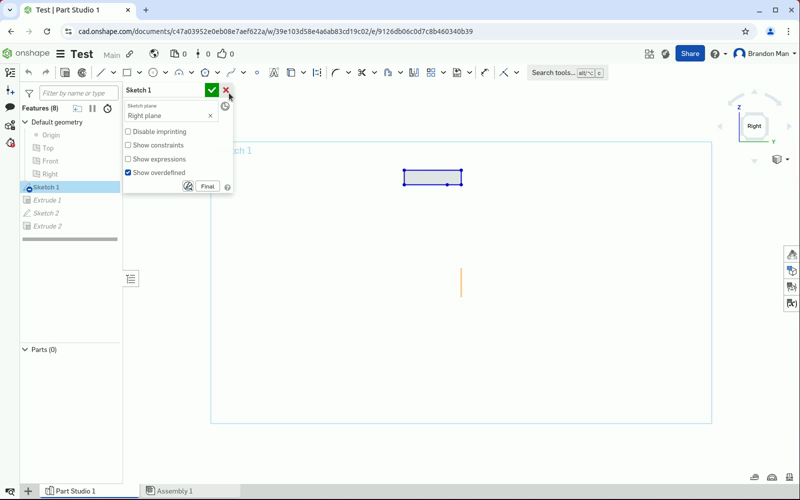
click(229, 92)
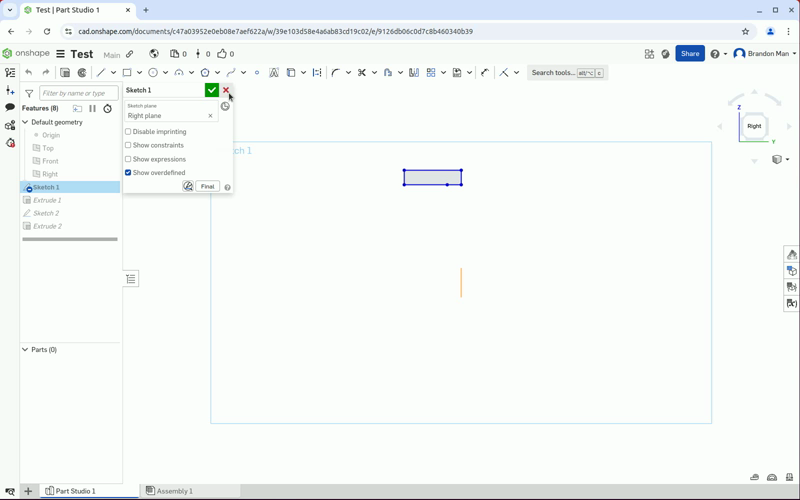
key(shift+s)
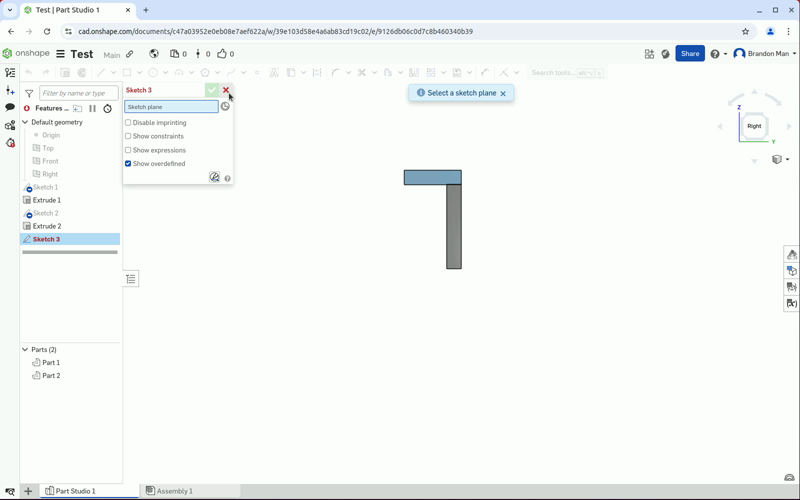
mouse_move(73, 176)
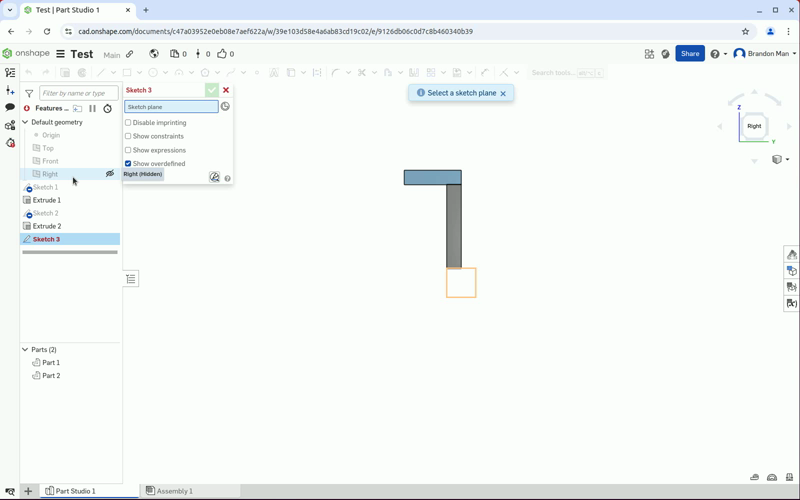
click(73, 176)
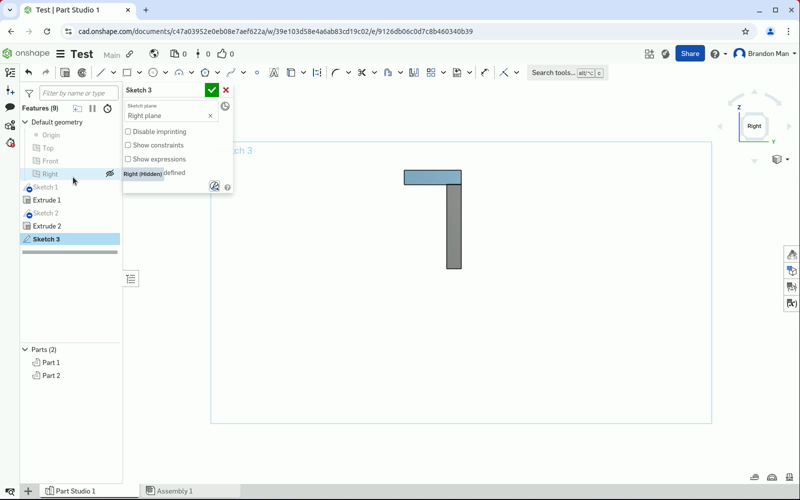
mouse_move(73, 352)
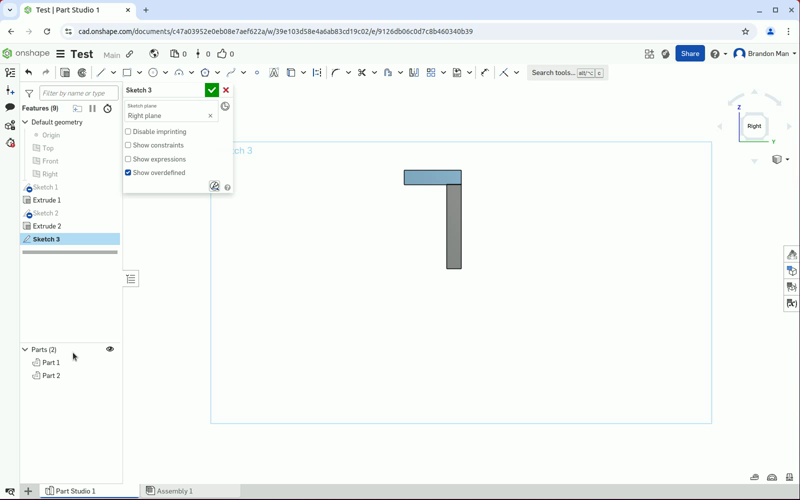
key(y)
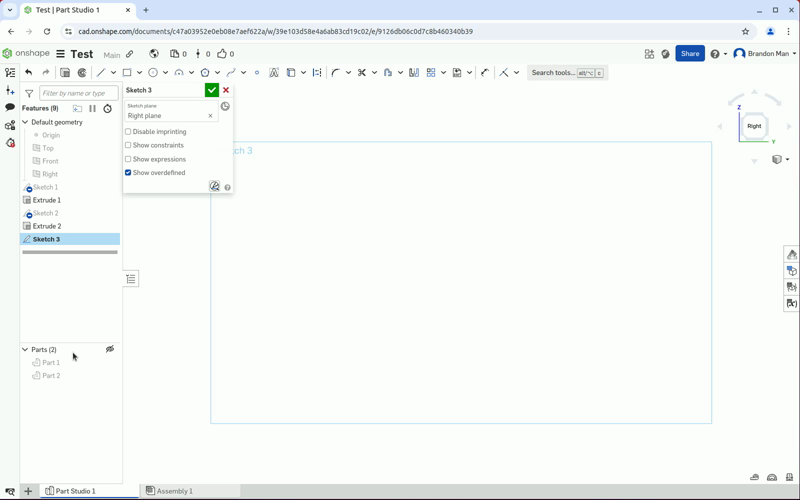
key(l)
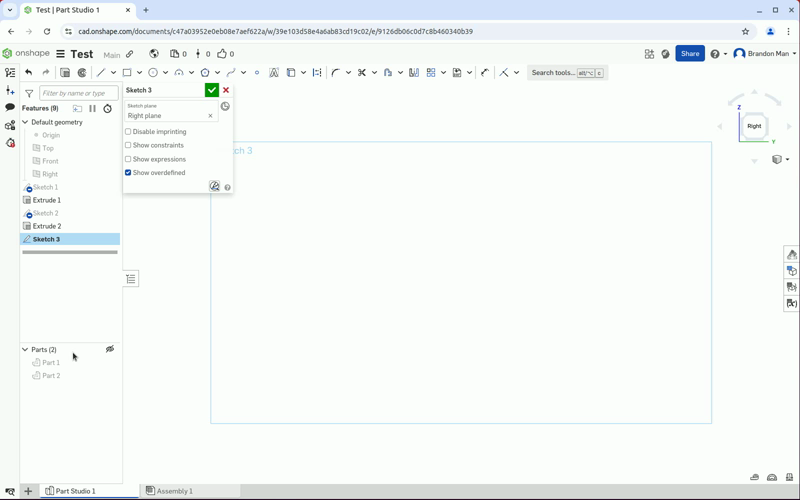
key_down(shift)
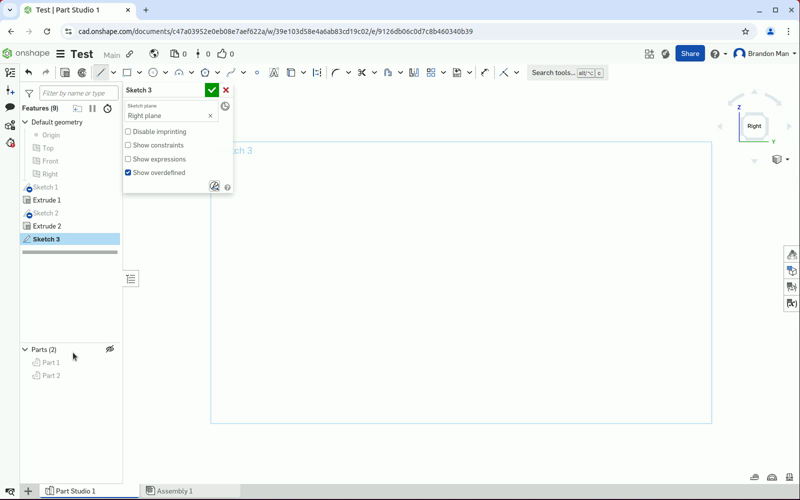
mouse_move(404, 282)
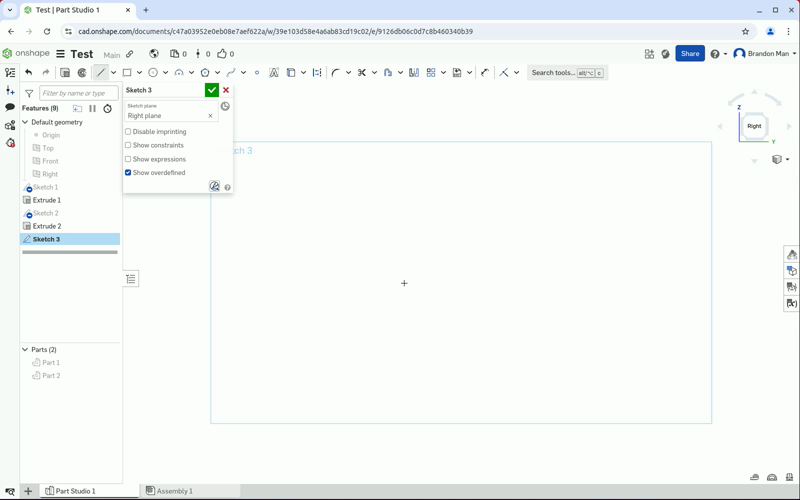
click(404, 282)
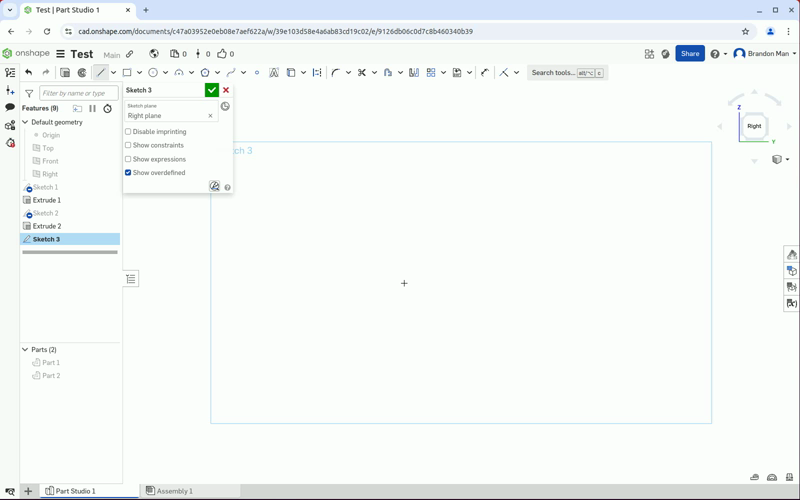
key_up(shift)
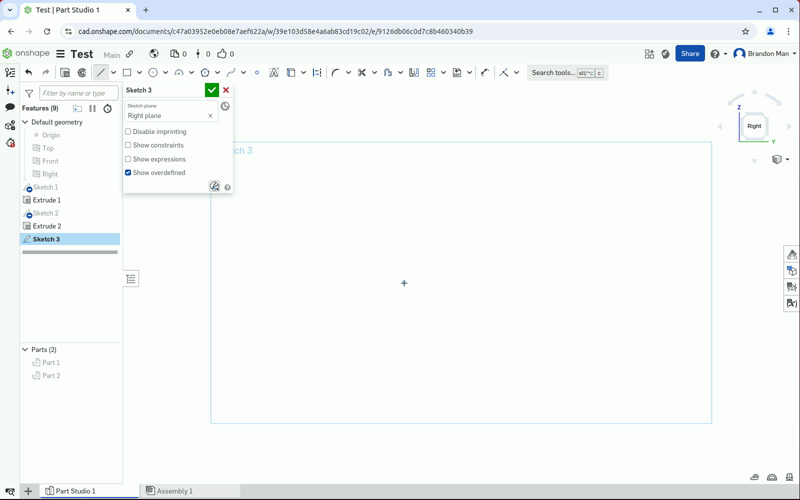
key_down(shift)
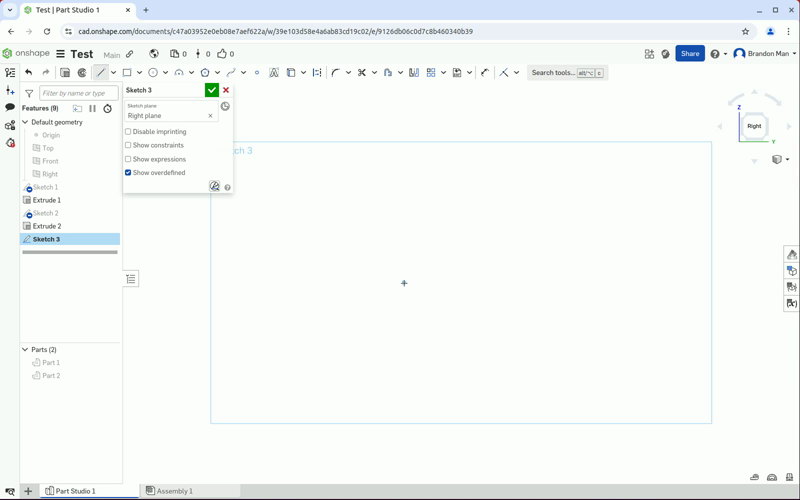
mouse_move(434, 282)
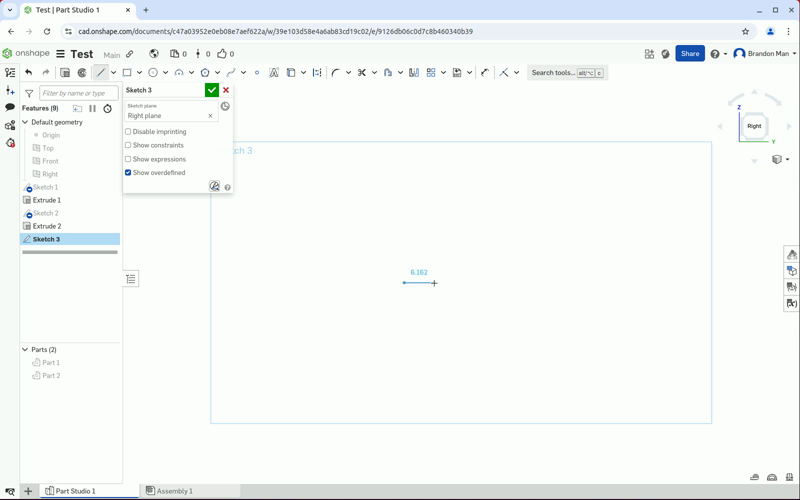
mouse_move(461, 282)
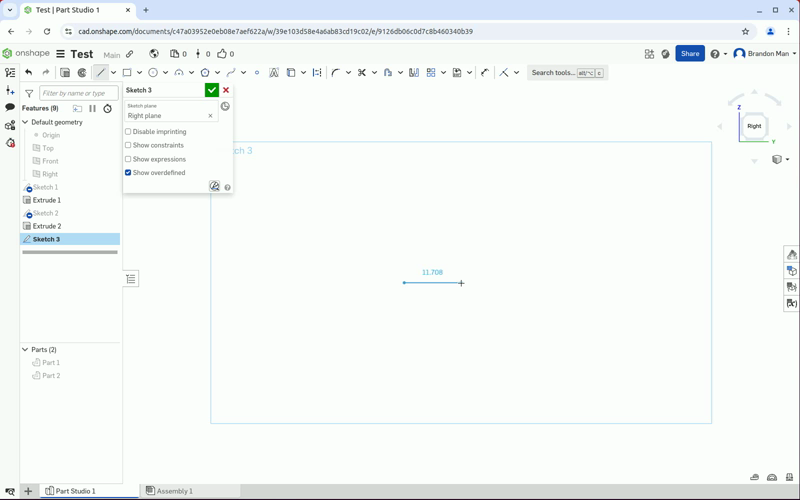
click(461, 282)
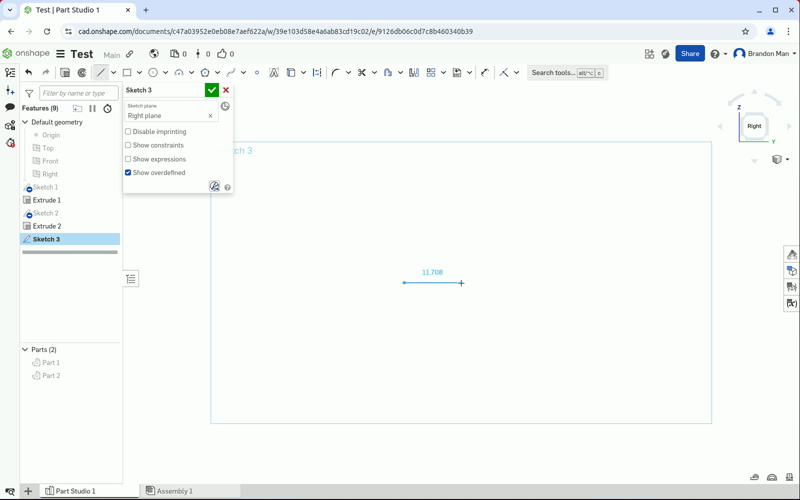
key_up(shift)
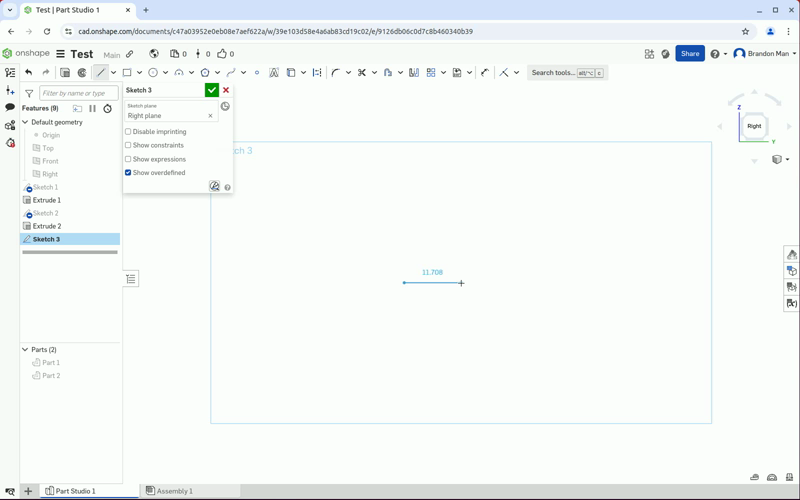
key_down(shift)
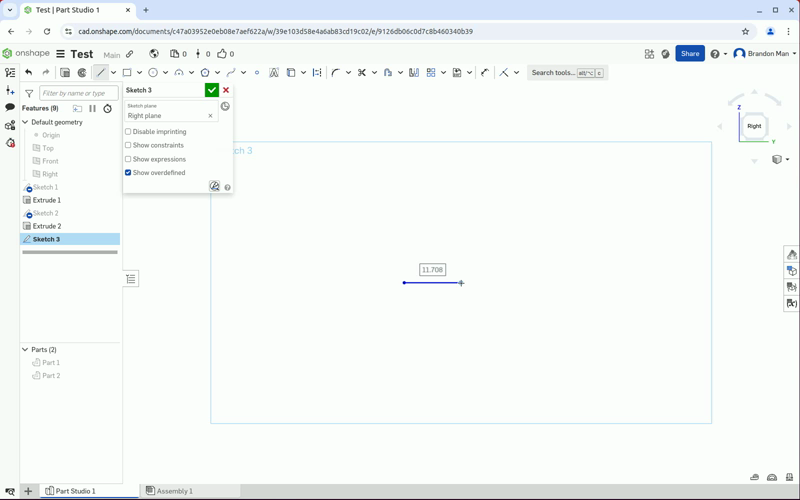
mouse_move(491, 282)
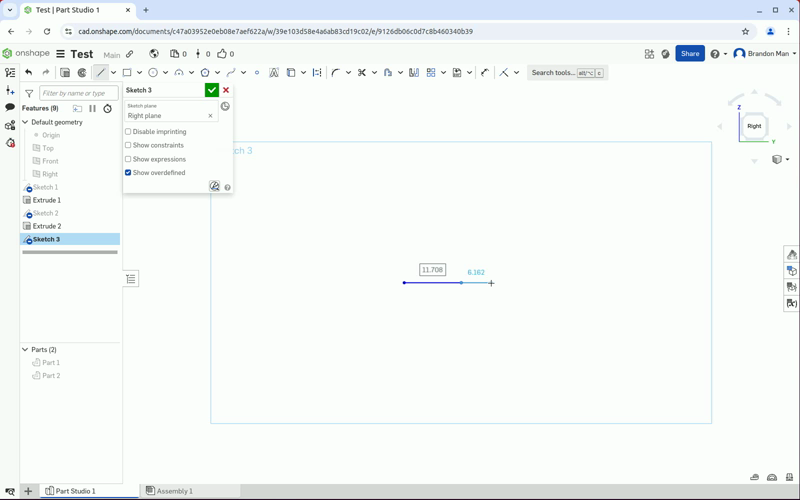
mouse_move(461, 268)
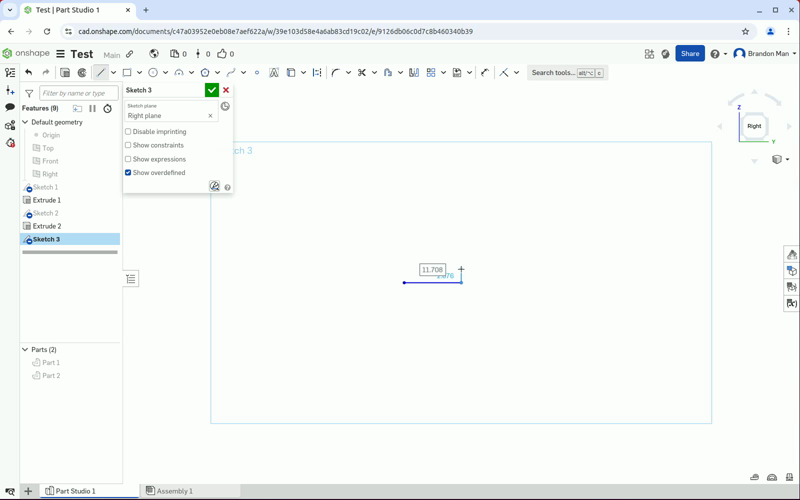
click(461, 268)
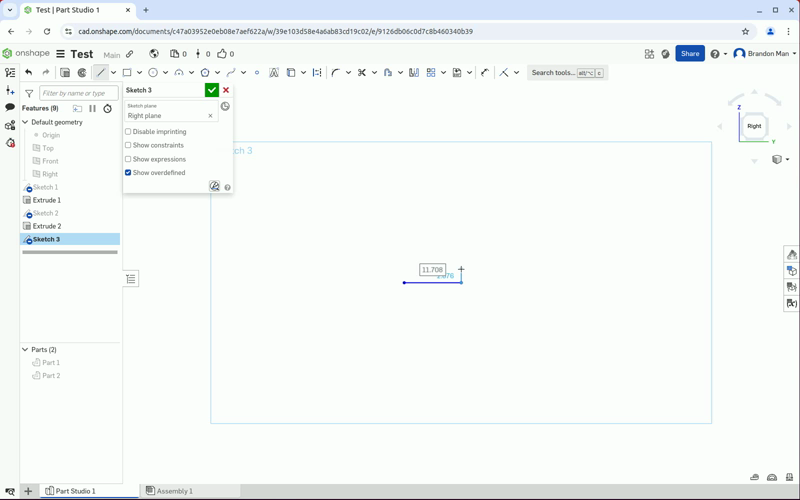
key_up(shift)
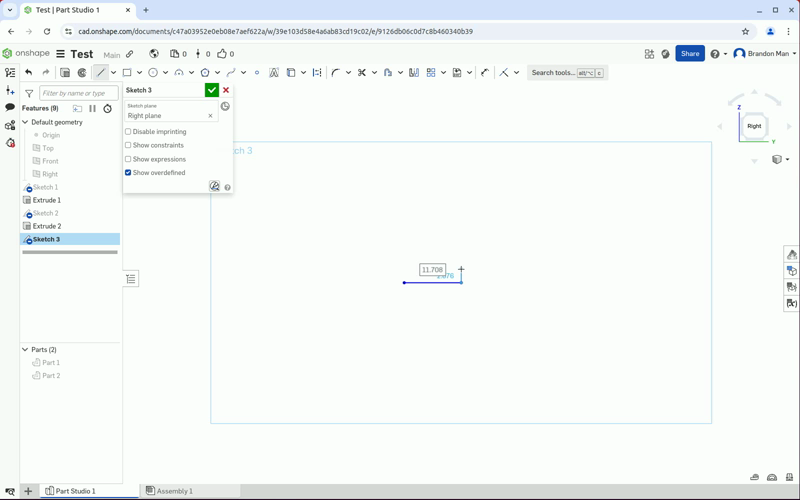
key_down(shift)
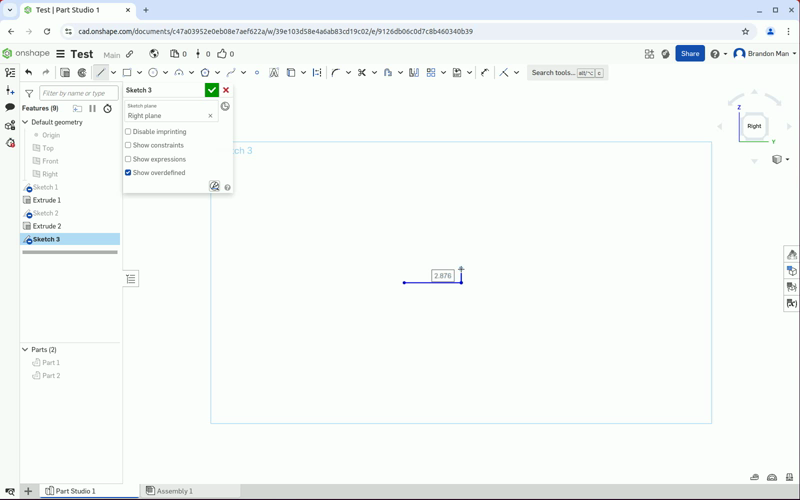
mouse_move(491, 268)
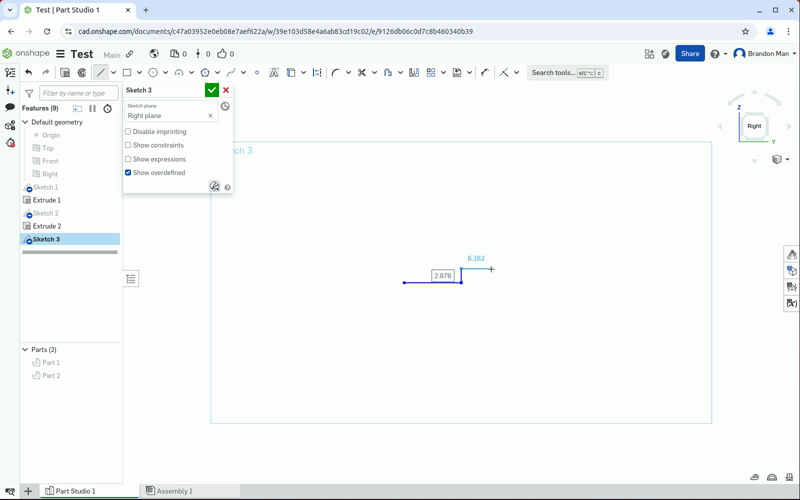
mouse_move(447, 268)
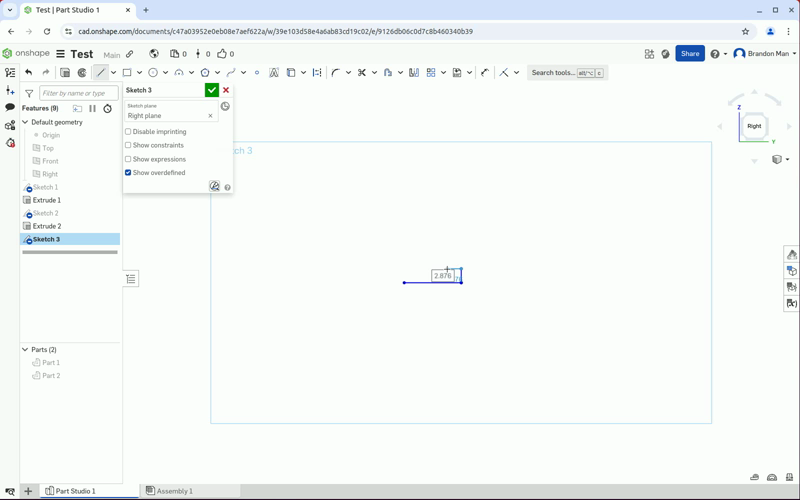
click(447, 268)
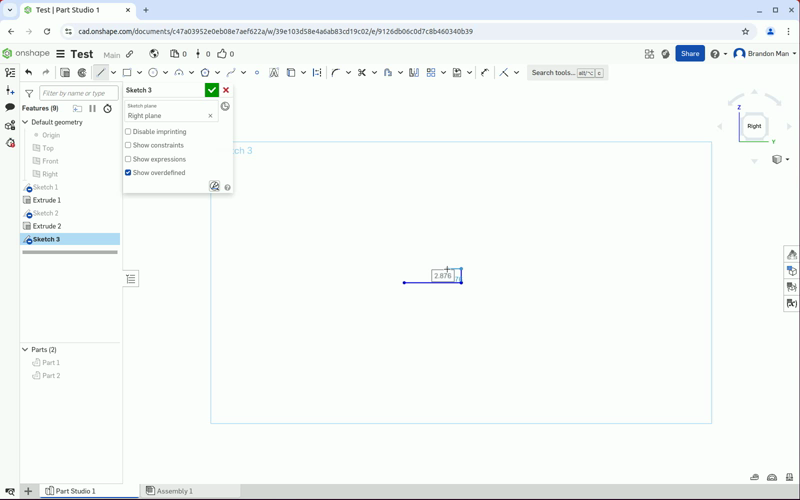
key_up(shift)
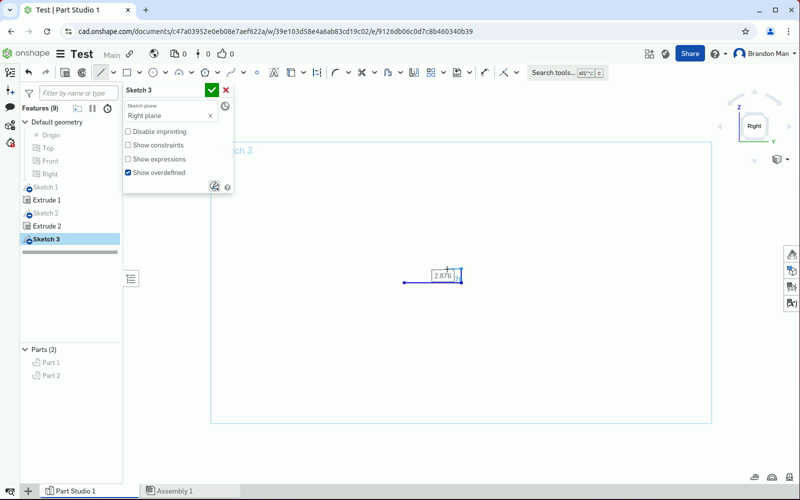
key_down(shift)
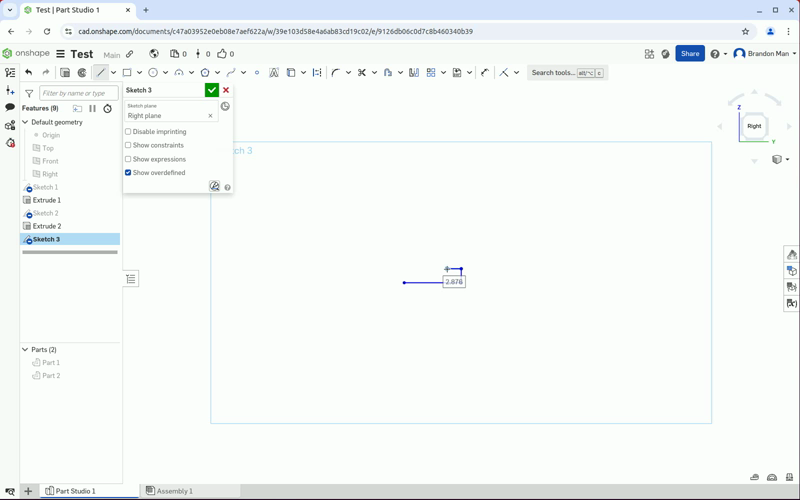
mouse_move(477, 268)
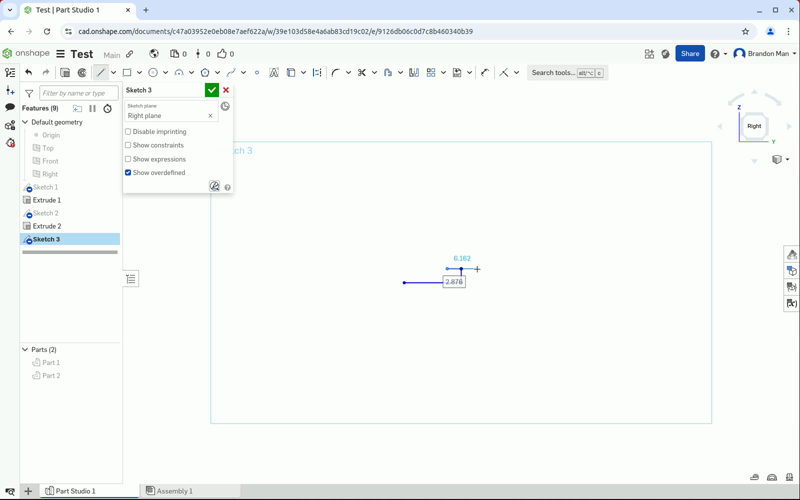
mouse_move(404, 268)
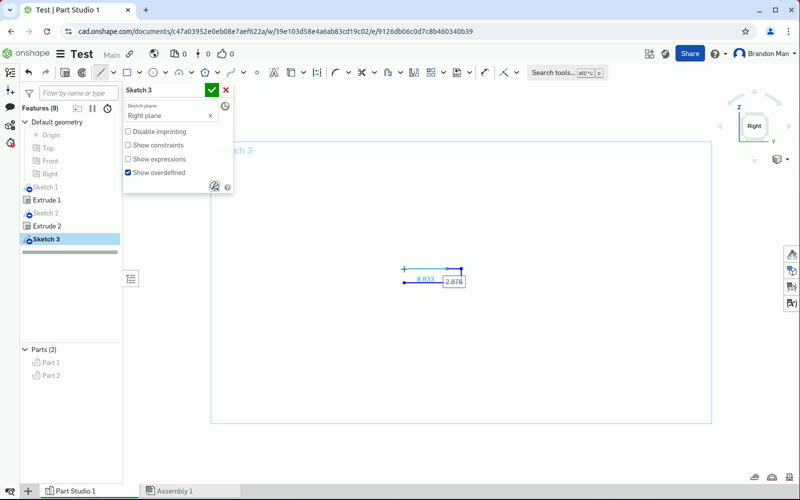
click(404, 268)
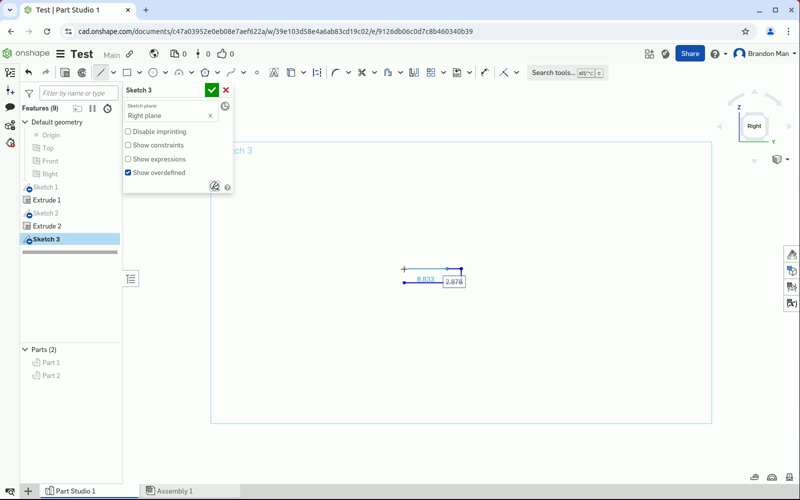
key_up(shift)
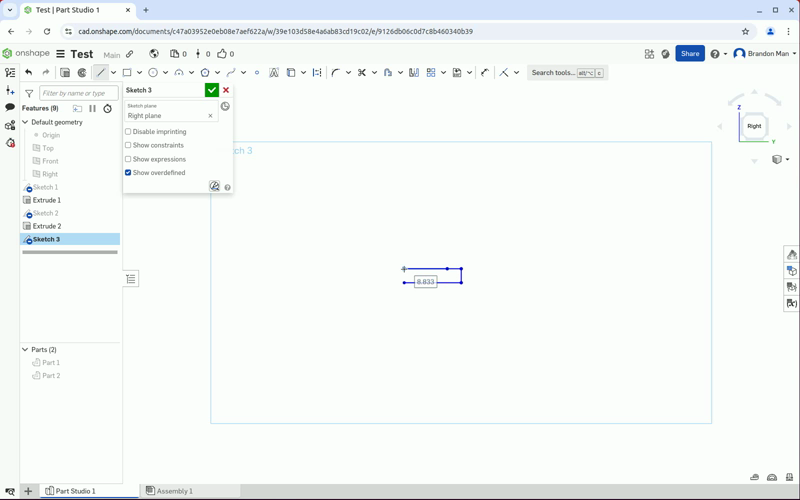
mouse_move(434, 268)
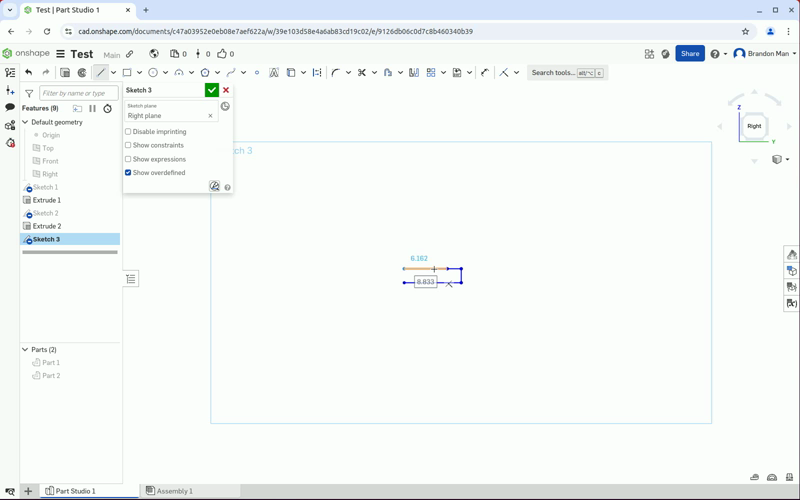
key_down(shift)
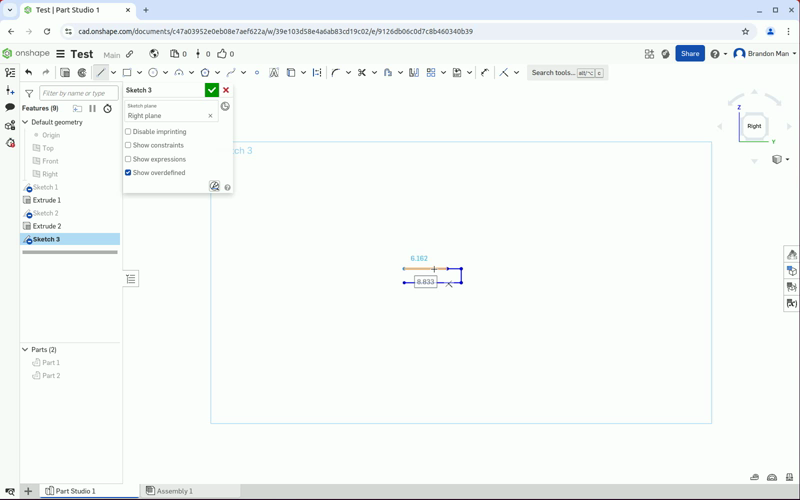
mouse_move(404, 282)
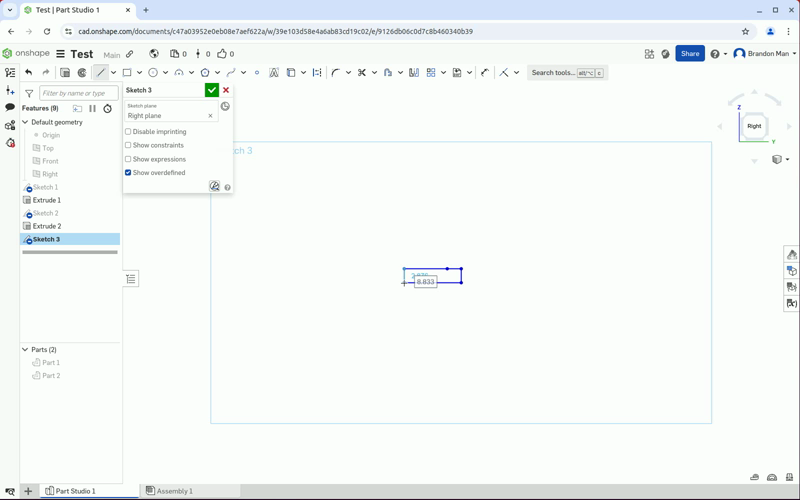
key_up(shift)
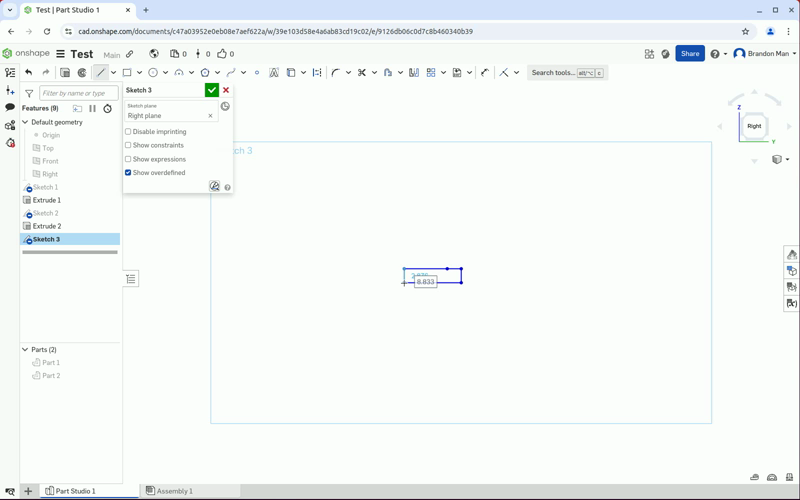
click(404, 282)
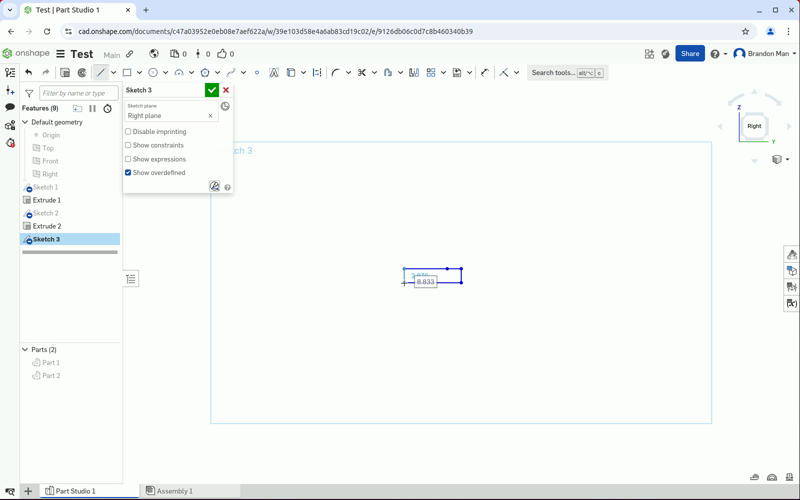
key(esc)
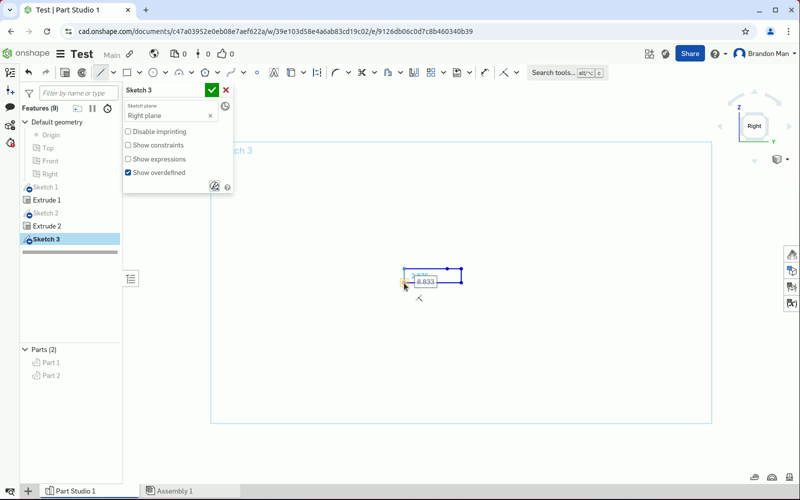
mouse_move(431, 274)
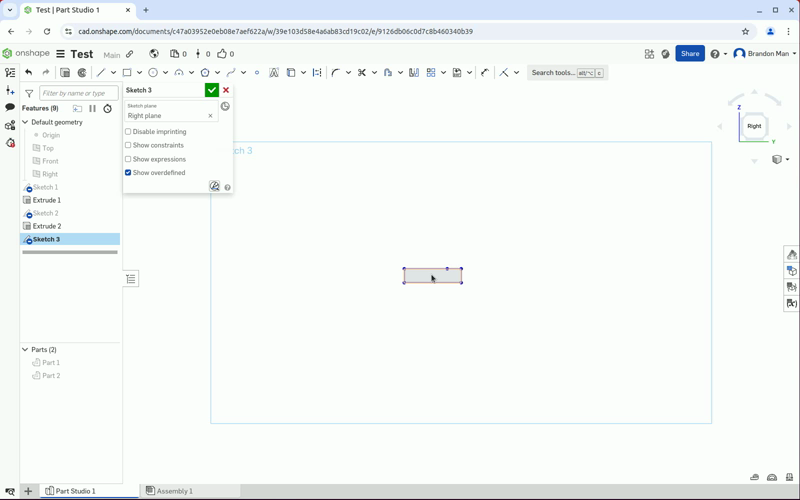
scroll(6)
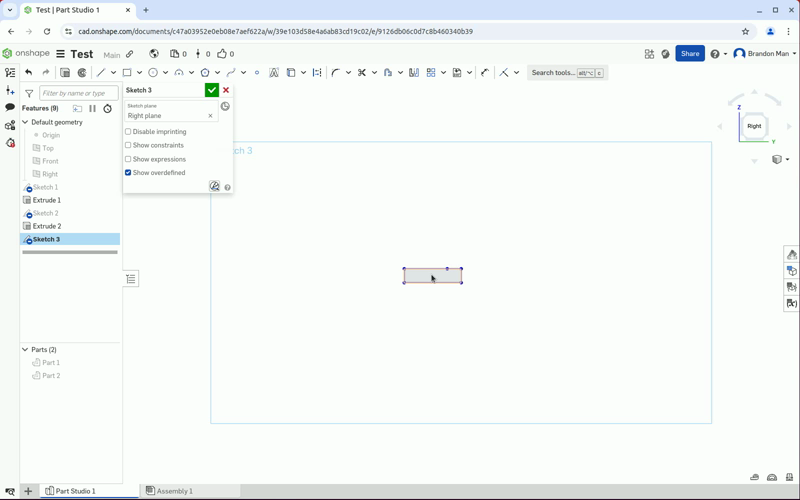
scroll(6)
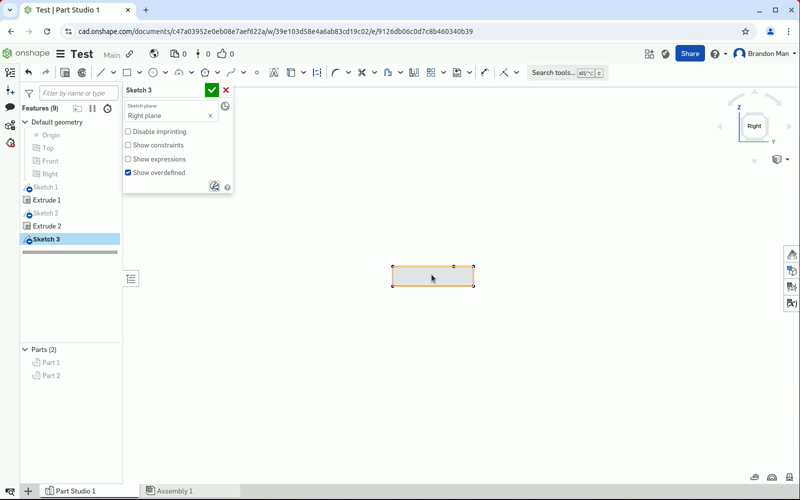
scroll(6)
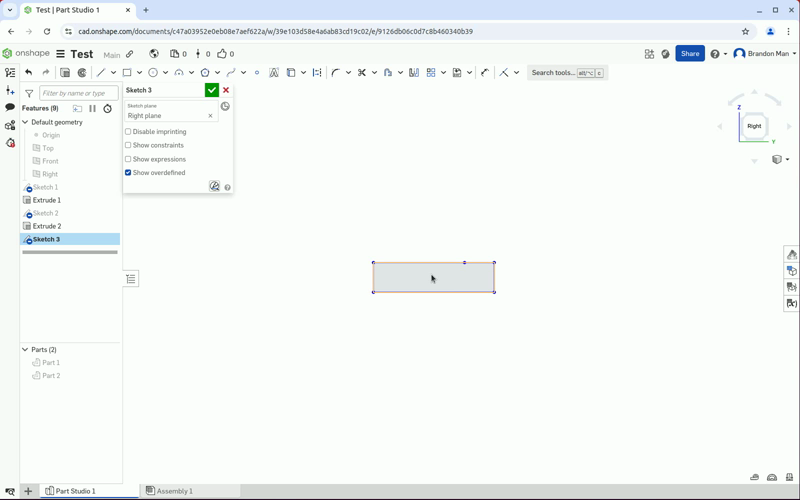
scroll(6)
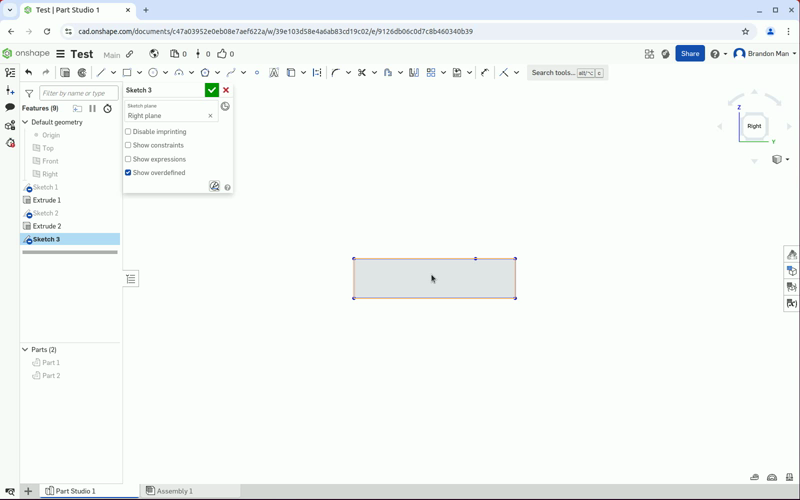
scroll(6)
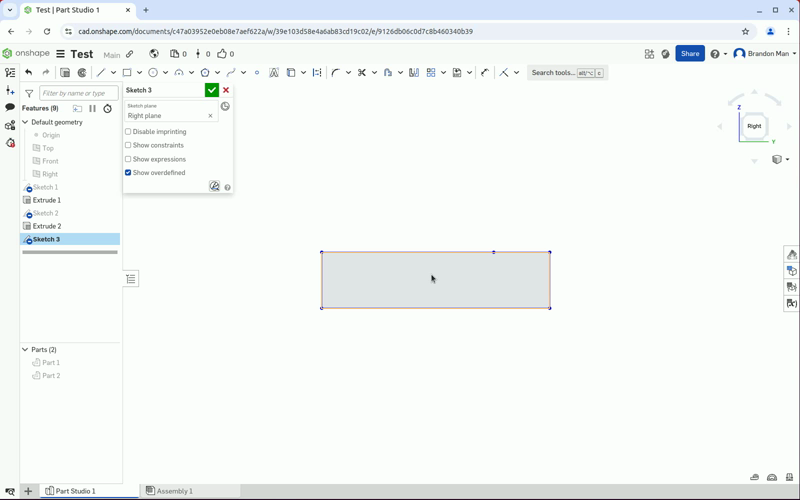
scroll(6)
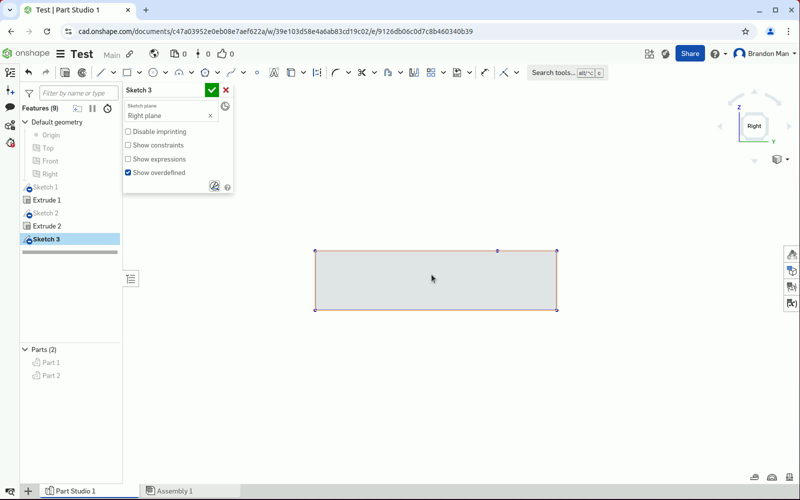
scroll(6)
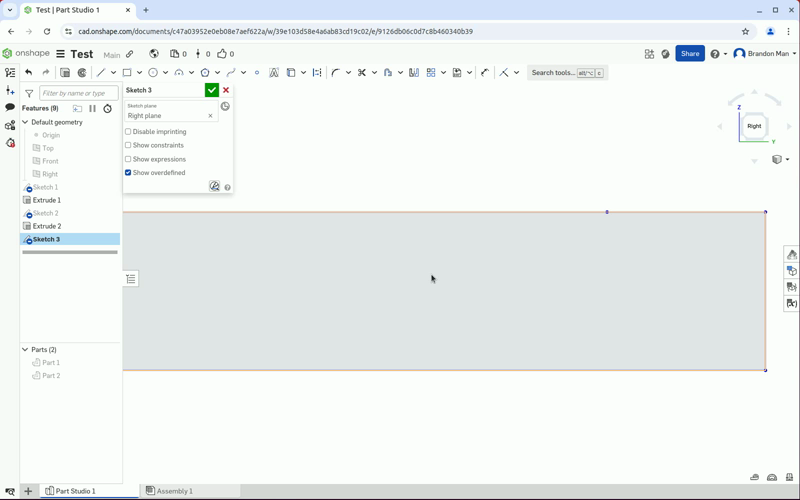
click(431, 274)
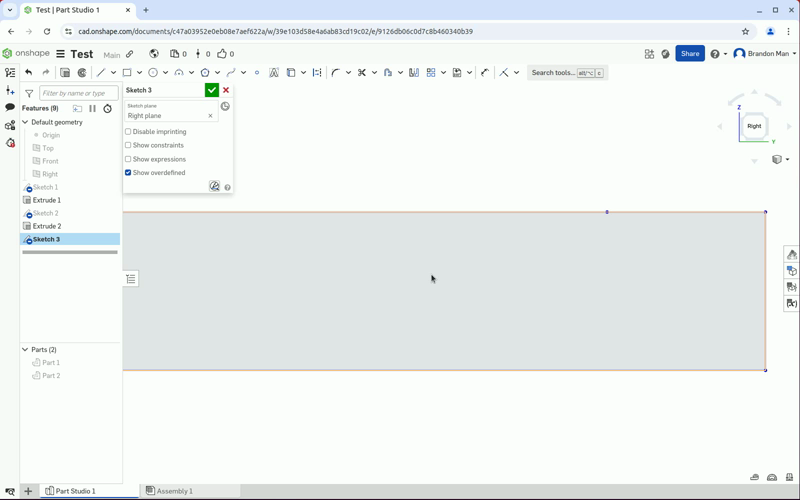
scroll(-6)
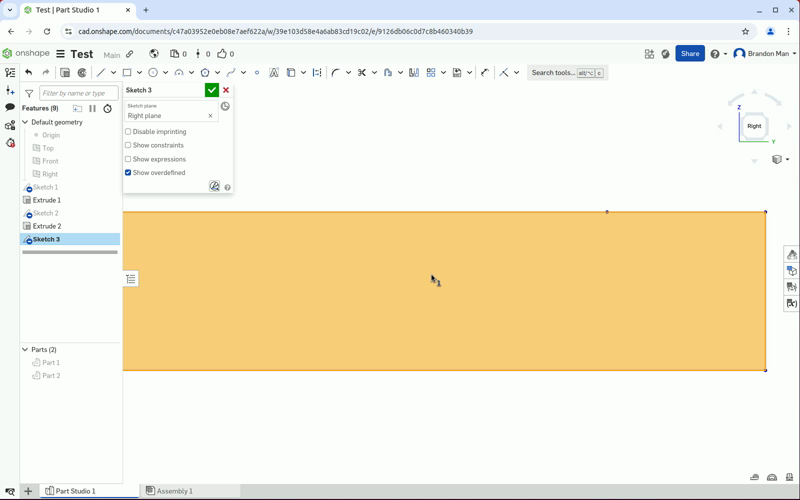
scroll(-6)
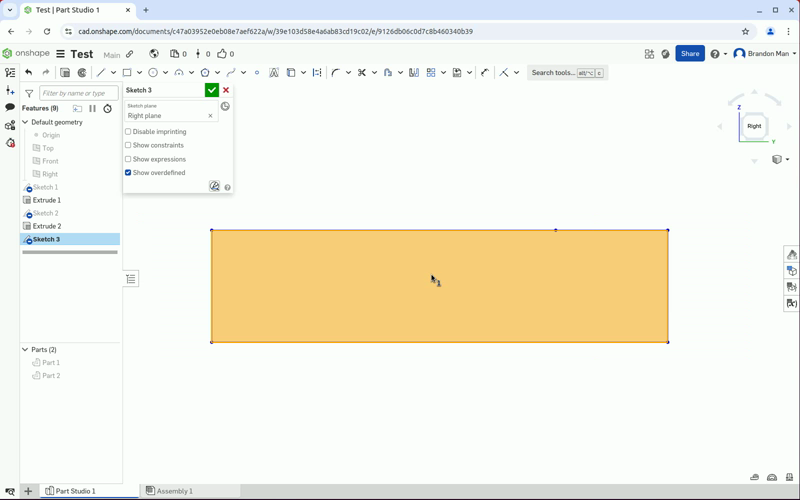
scroll(-6)
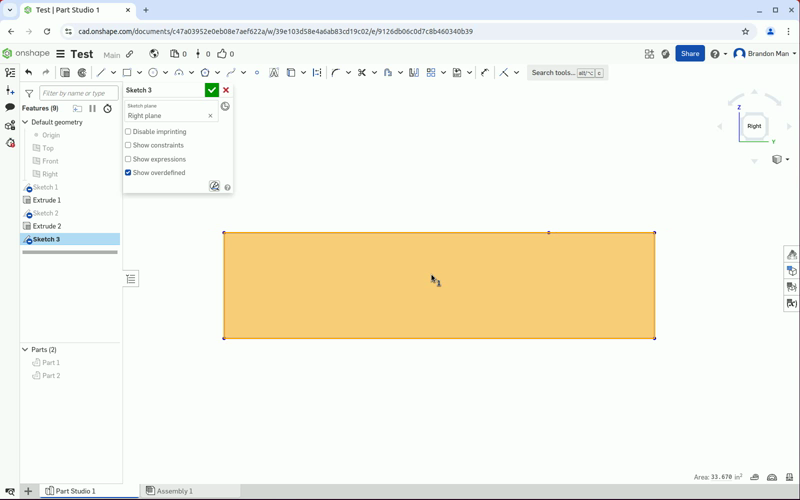
scroll(-6)
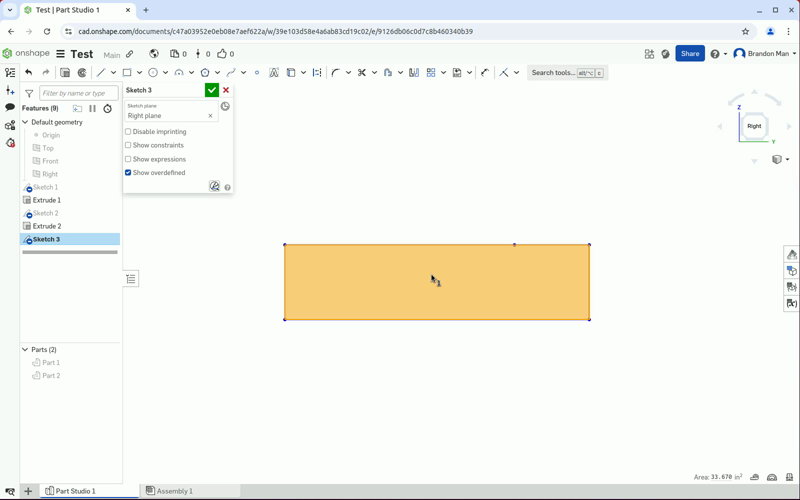
scroll(-6)
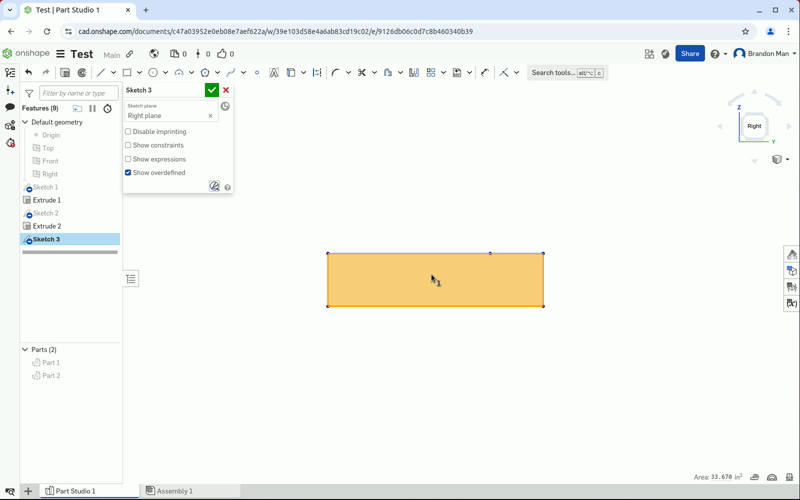
scroll(-6)
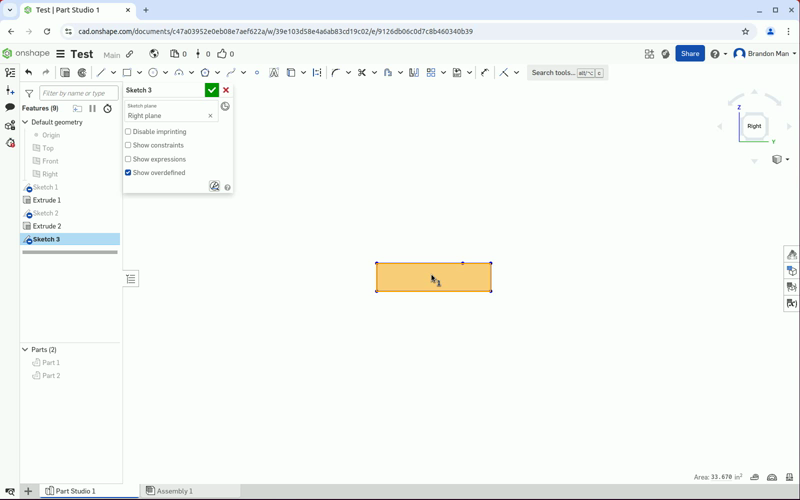
scroll(-6)
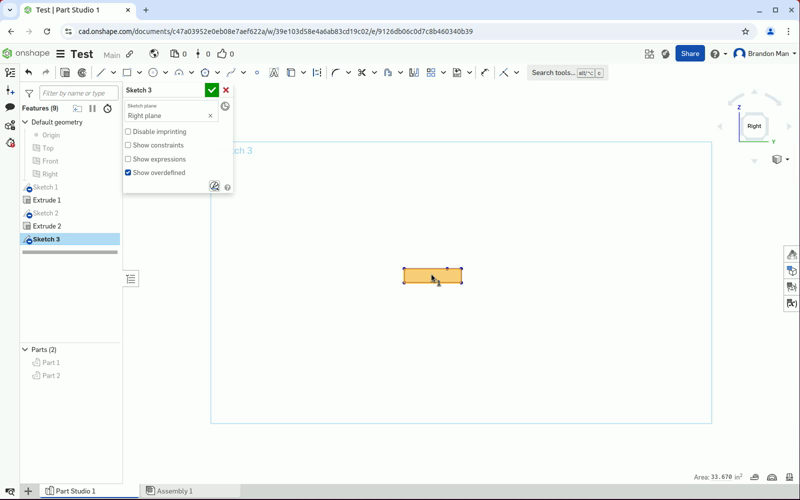
mouse_move(73, 352)
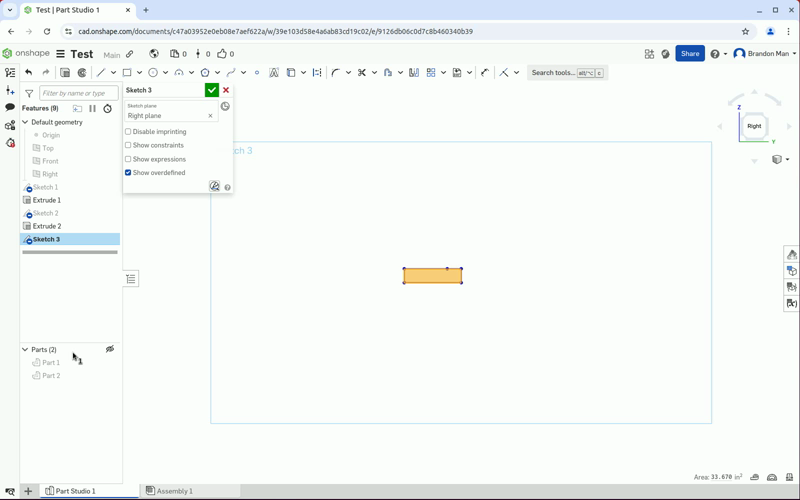
key(shift+y)
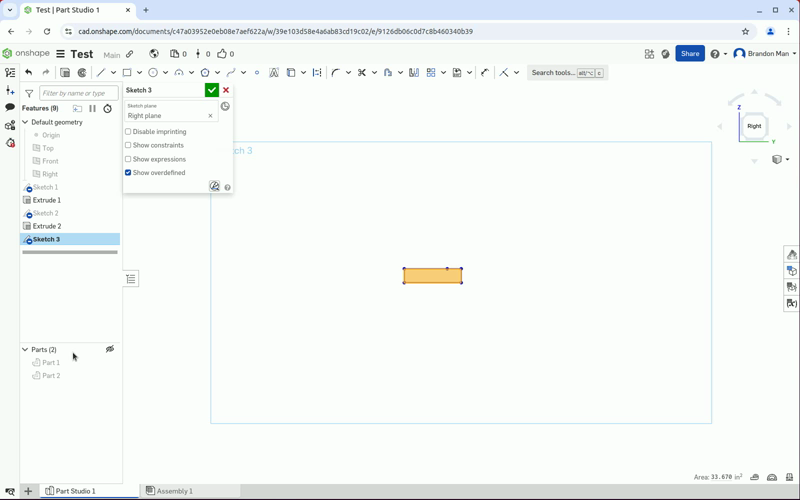
key(shift+e)
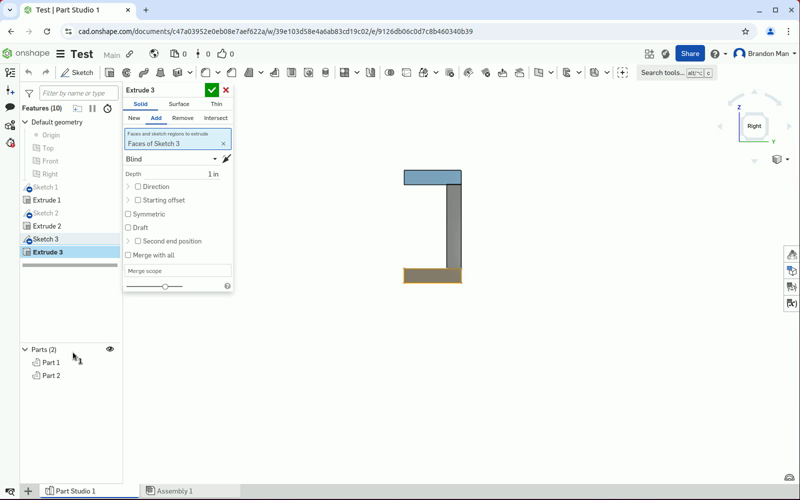
mouse_move(143, 106)
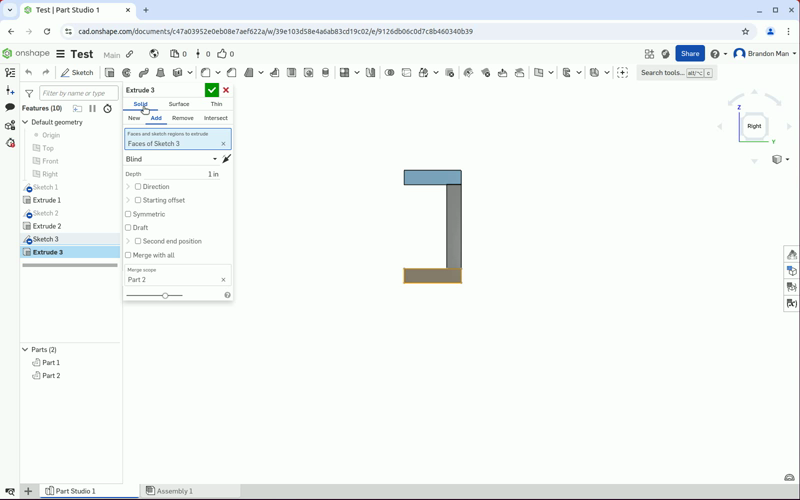
click(143, 106)
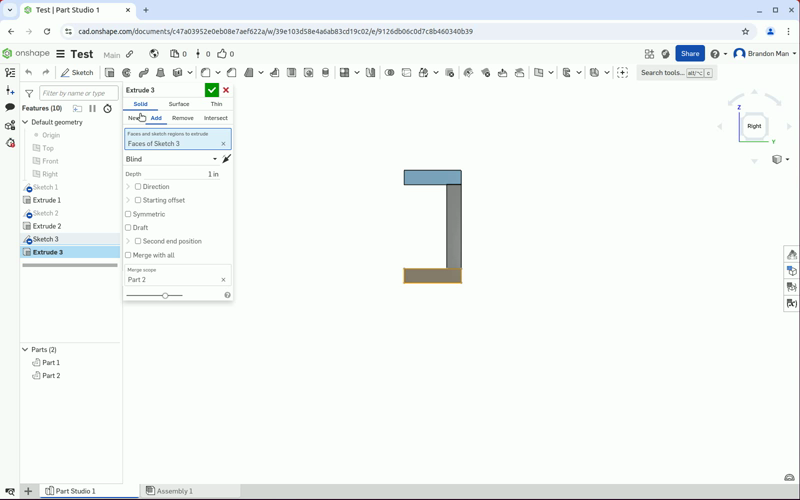
mouse_move(137, 120)
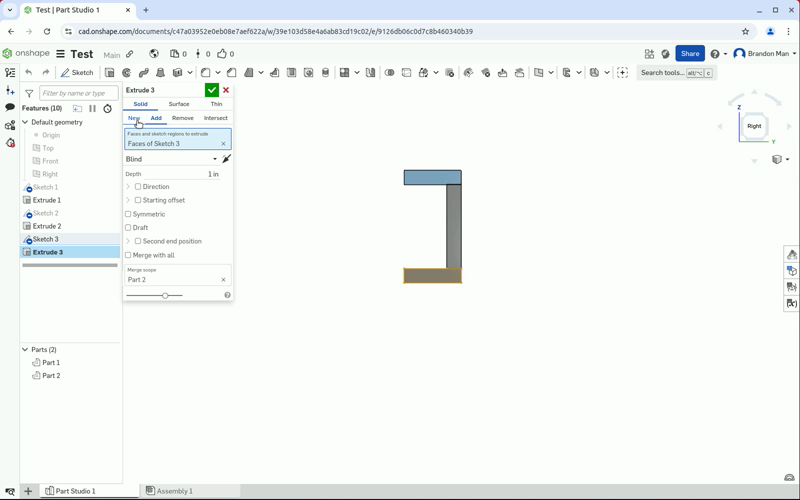
click(137, 120)
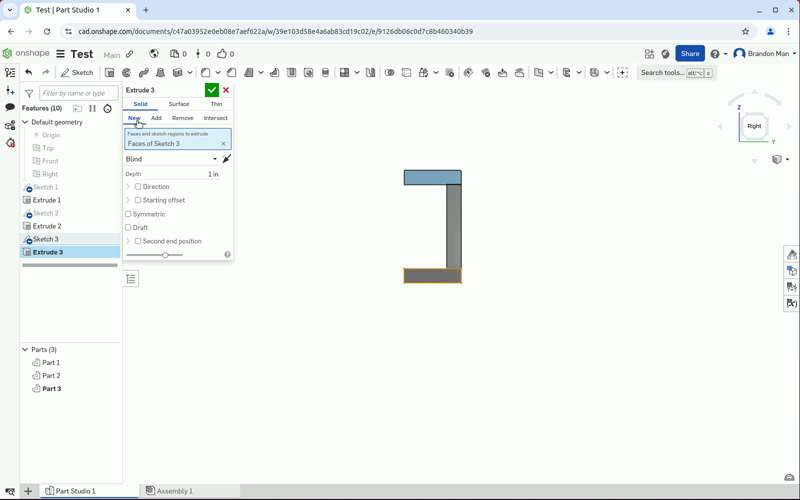
key(tab, 4)
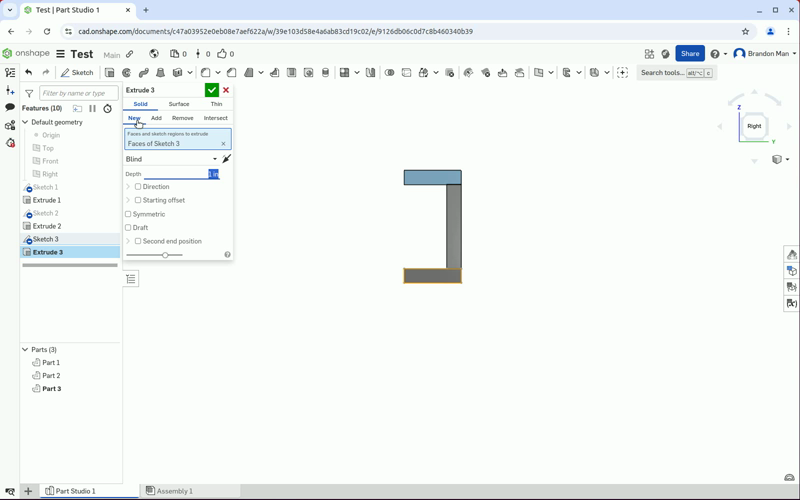
text(2.889)
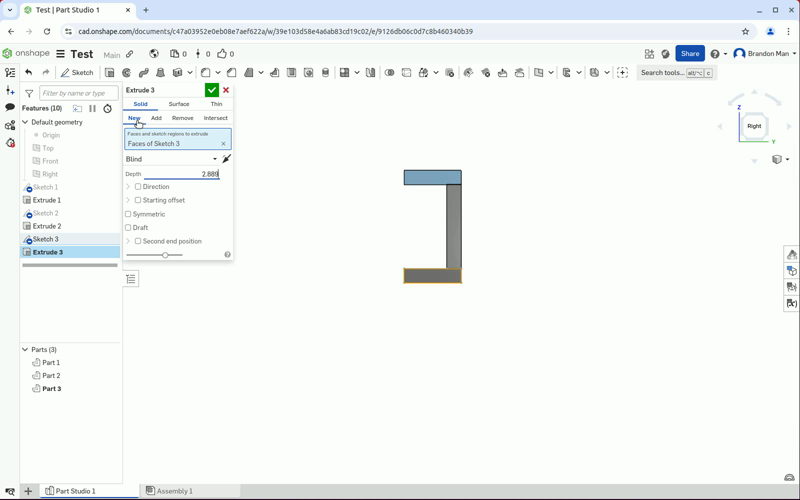
key(enter)
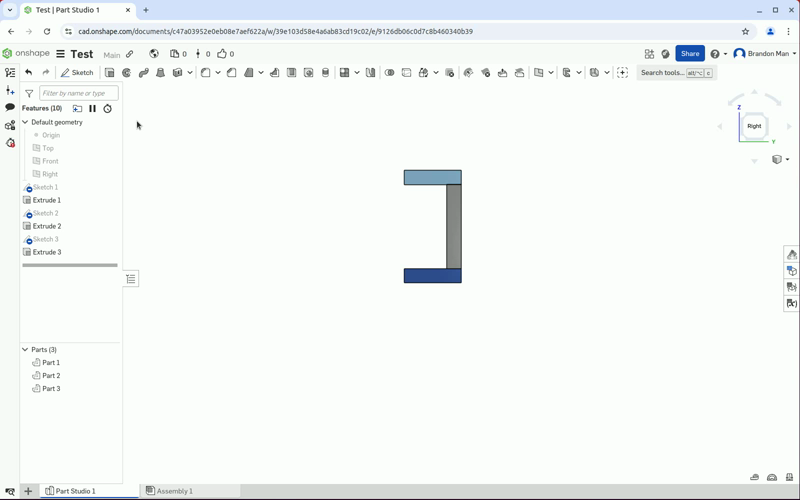
key(shift+h)
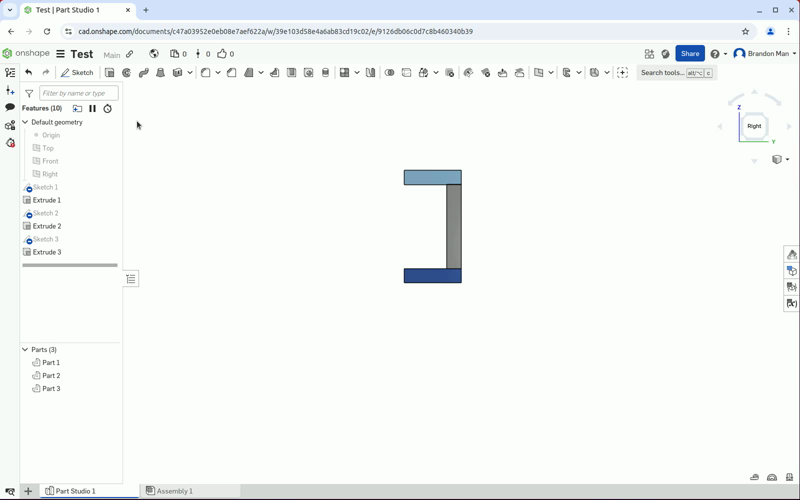
key(shift+h)
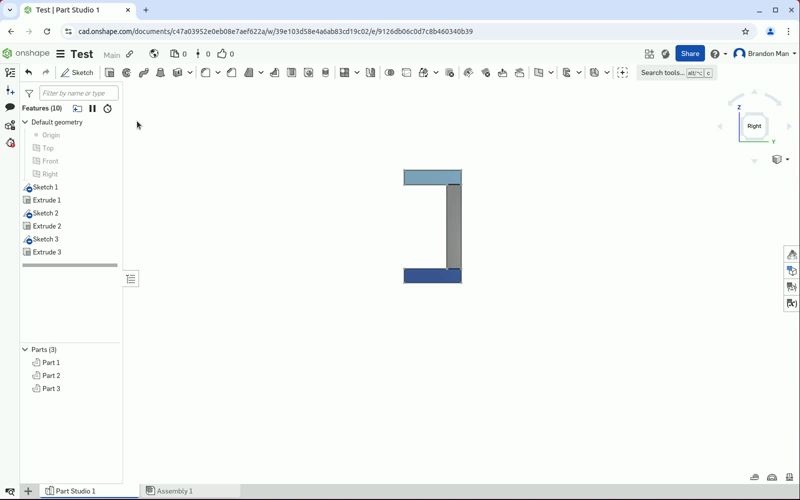
key(shift+7)
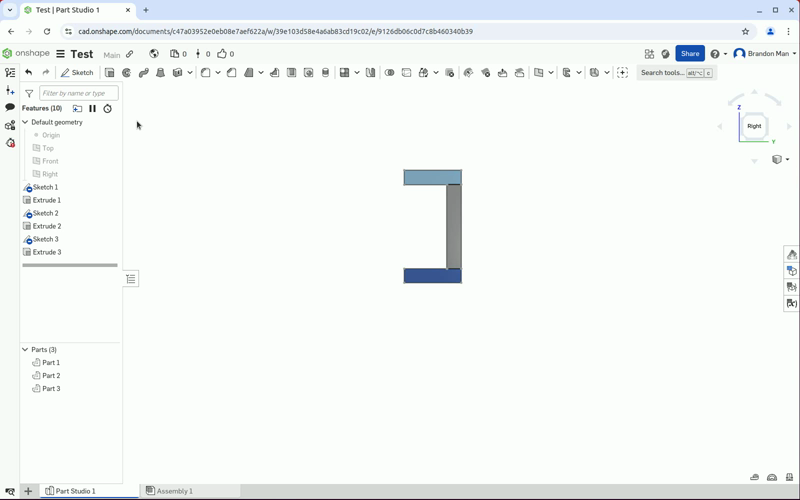
key(right, 2)
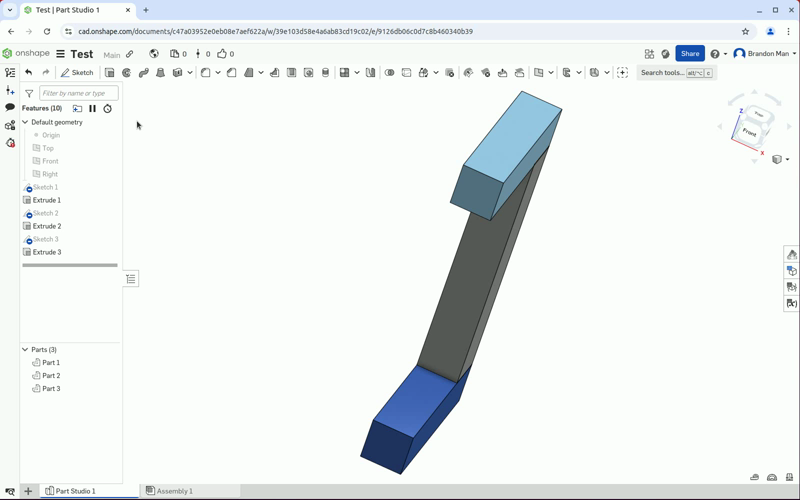
key(down, 2)
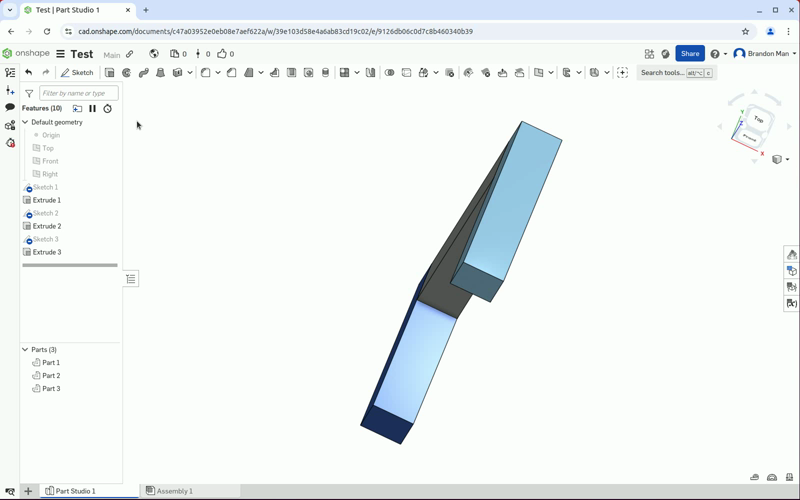
key(up, 2)
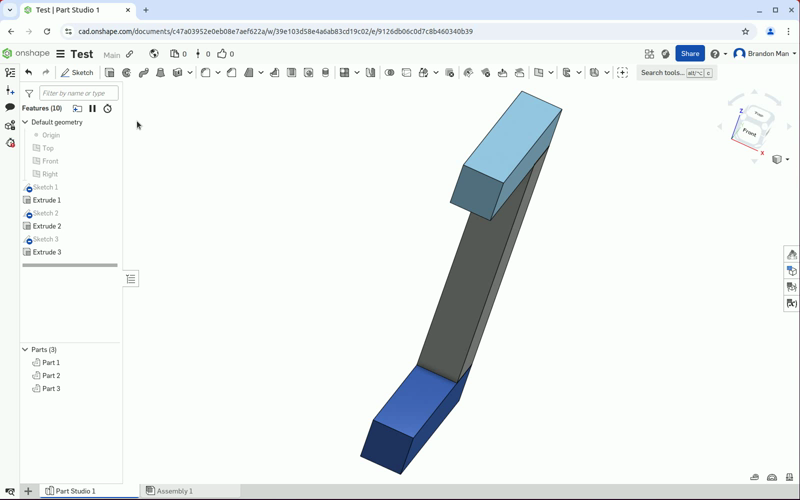
key(left, 2)
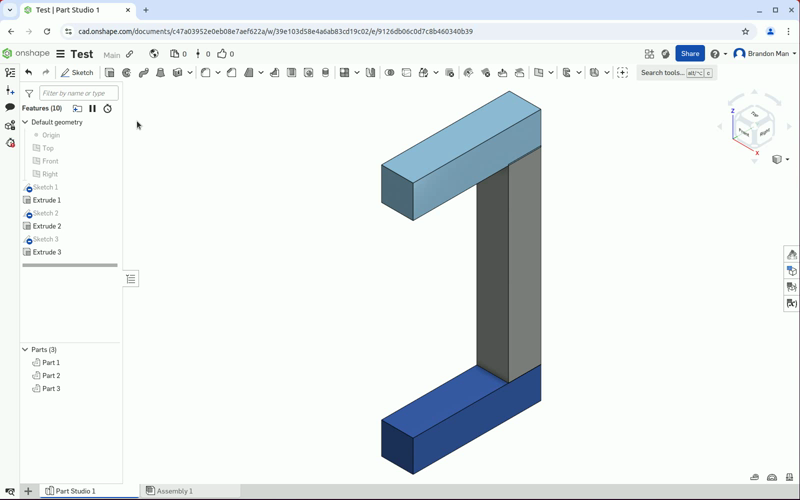
mouse_move(73, 189)
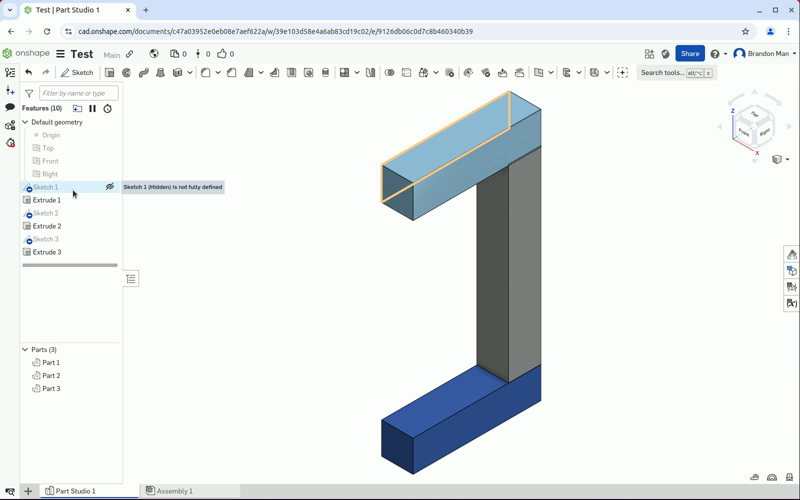
click(73, 189)